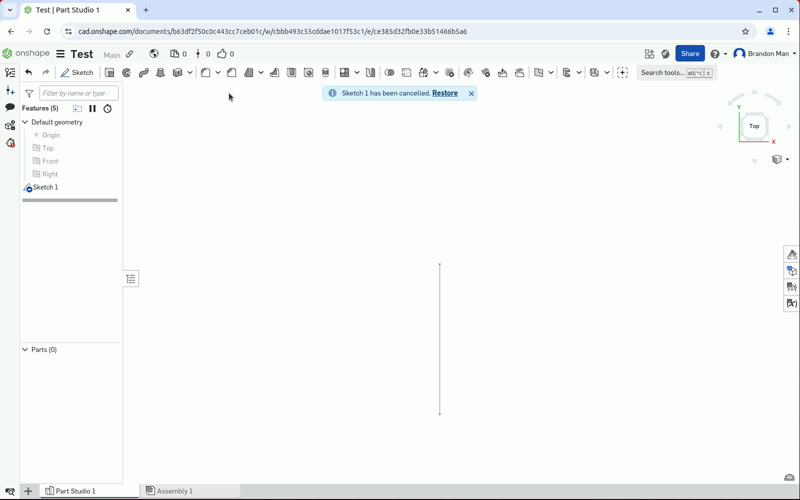
key(shift+h)
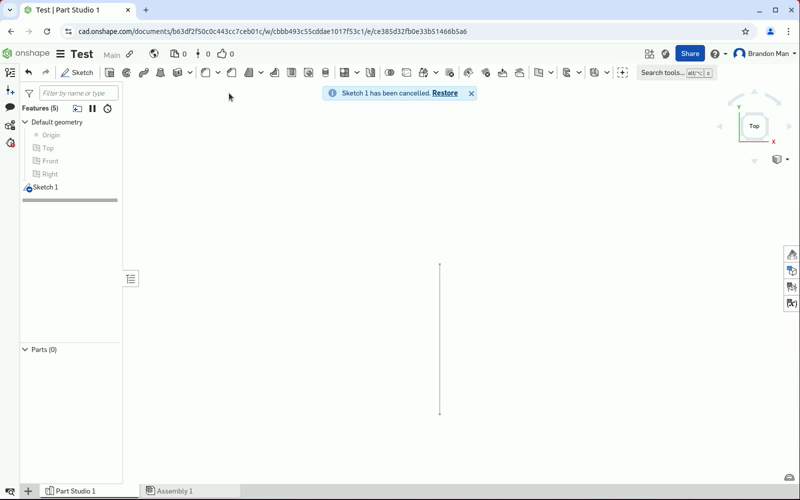
mouse_move(73, 352)
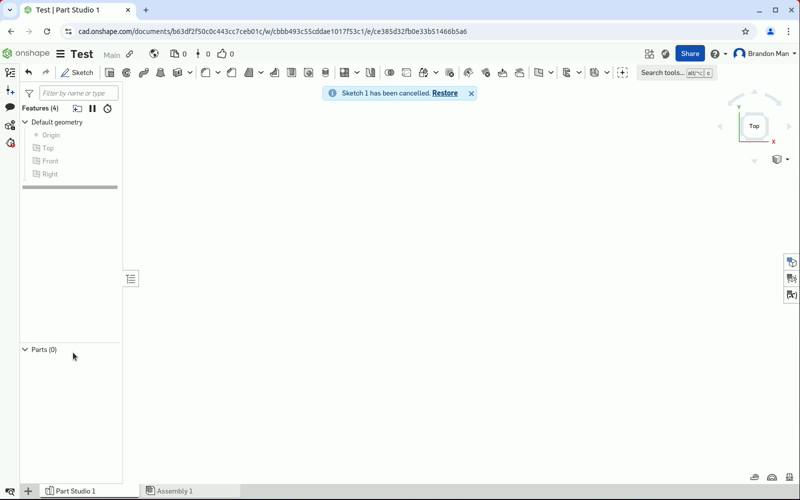
key(y)
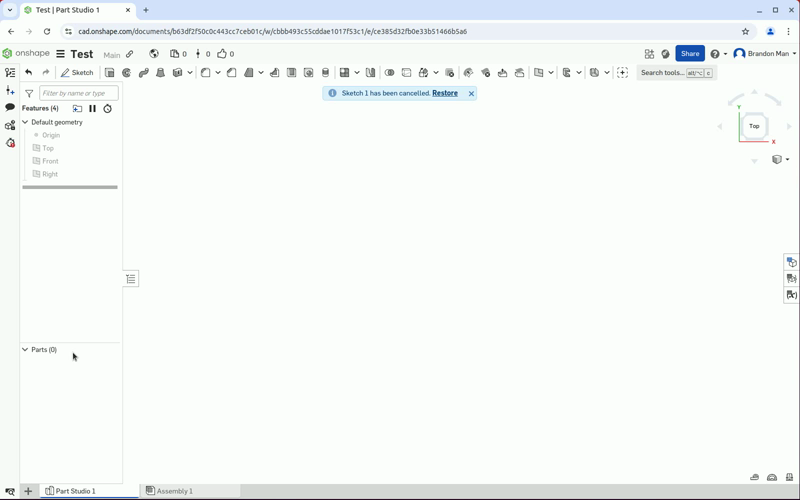
key(shift+p)
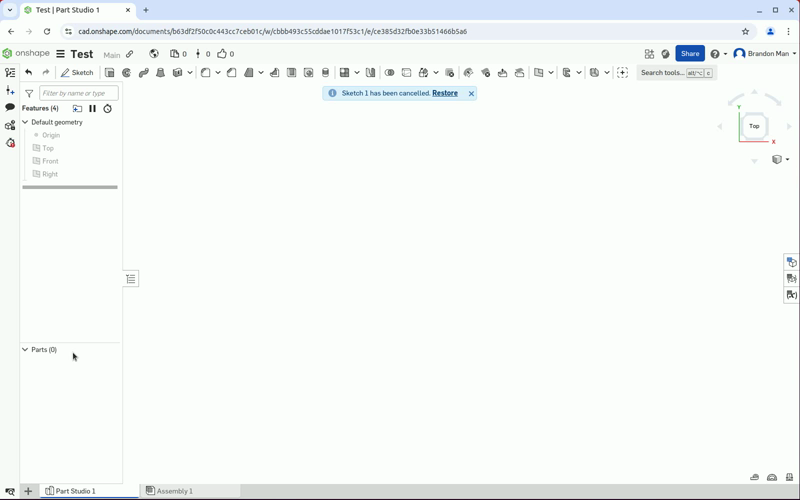
key(space)
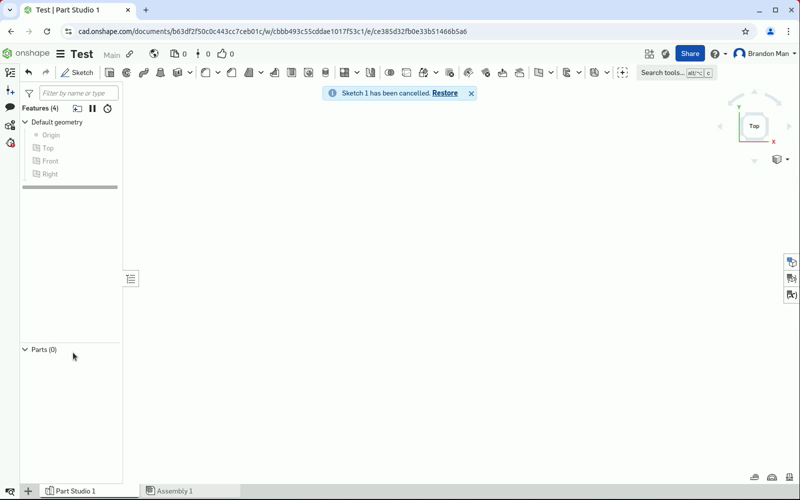
key_down(shift)
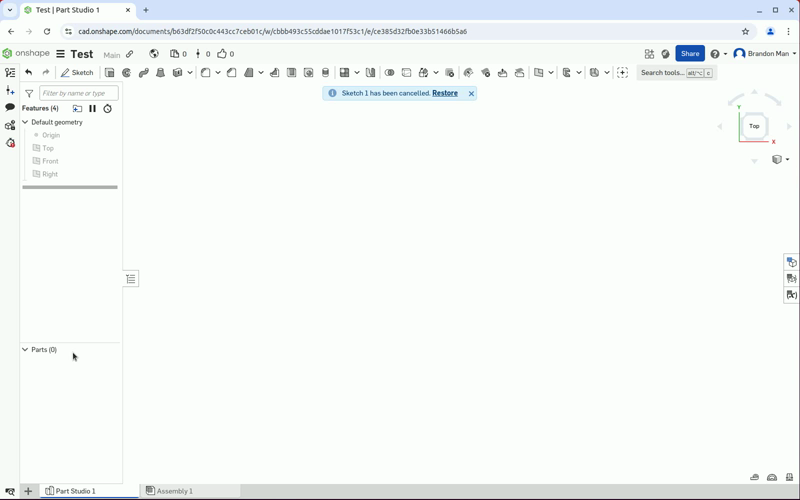
key(up)
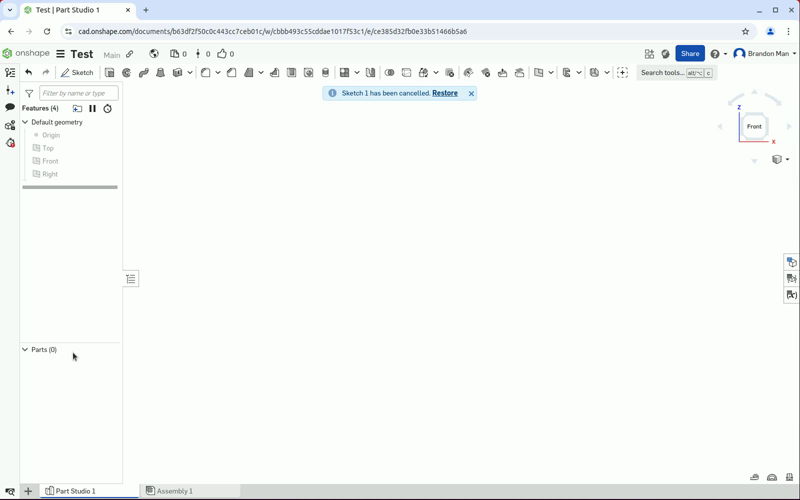
key_up(shift)
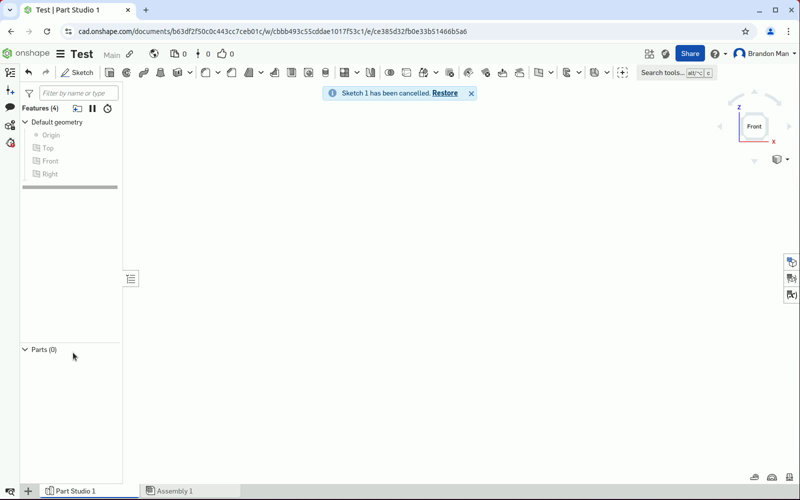
mouse_move(73, 352)
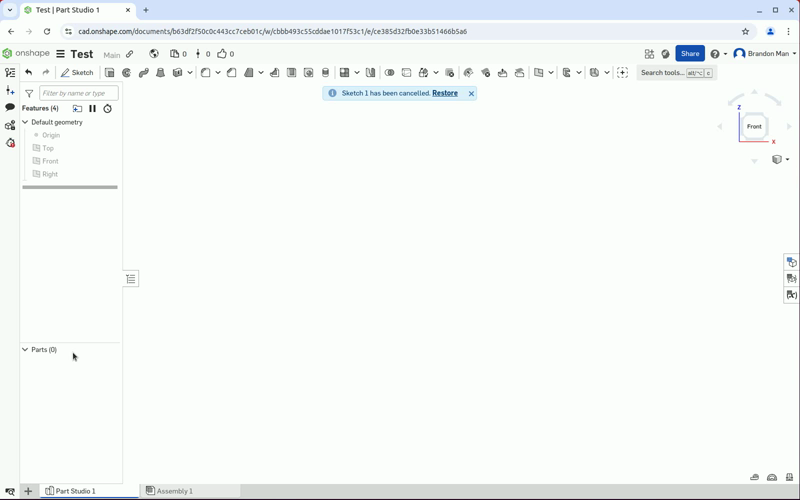
key(shift+y)
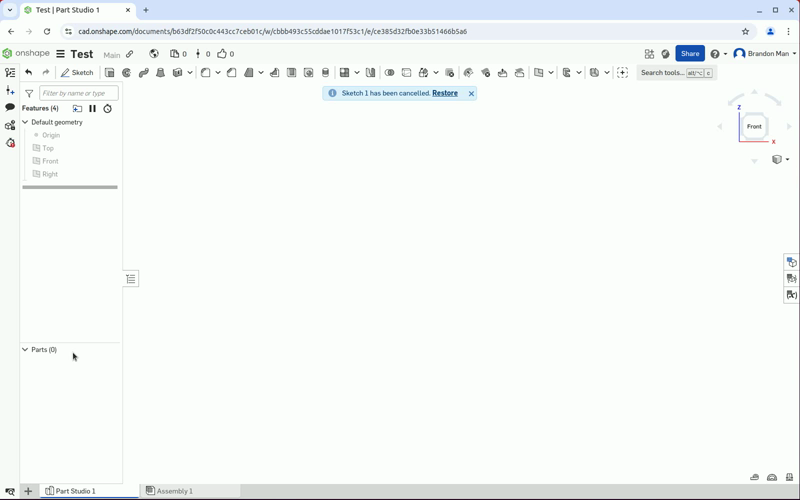
key(shift+s)
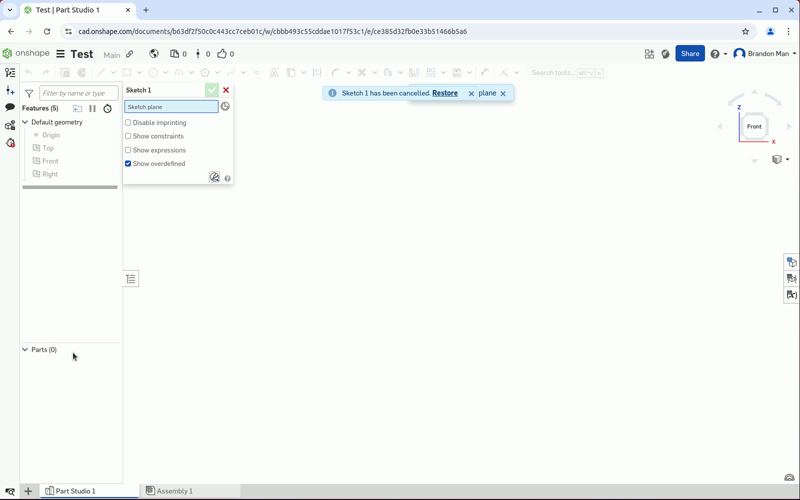
mouse_move(73, 163)
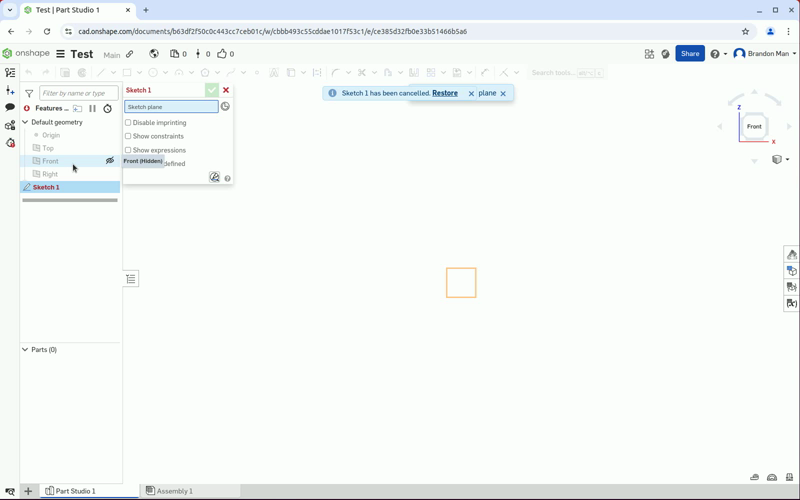
click(73, 163)
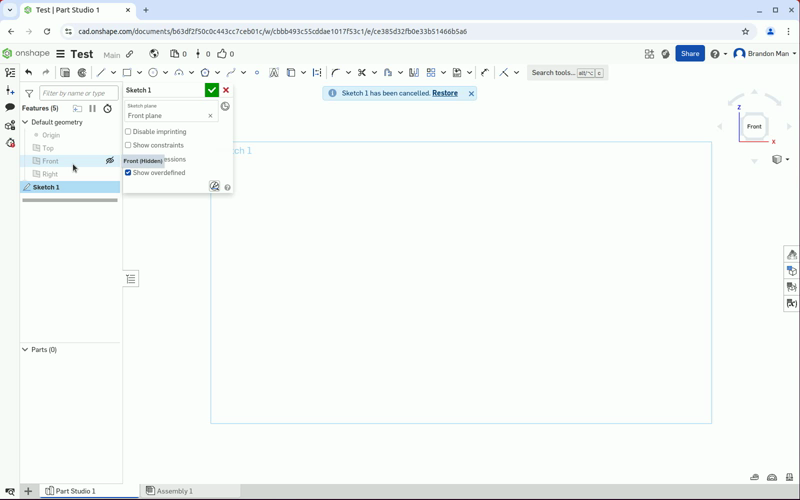
mouse_move(73, 352)
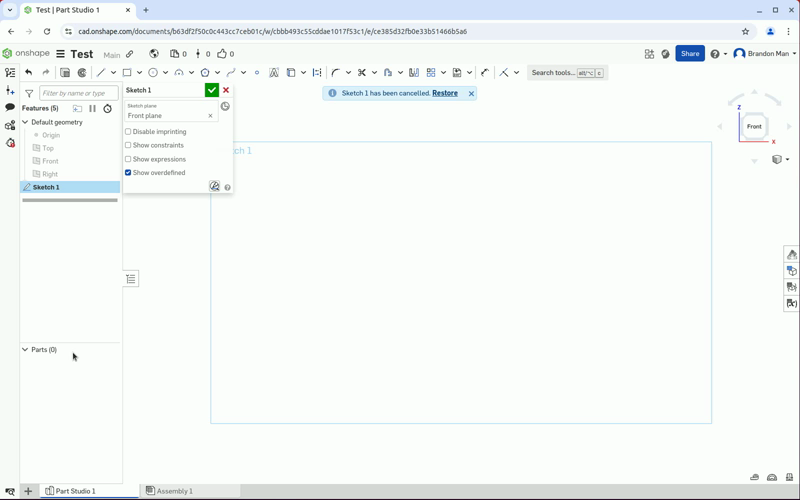
key(y)
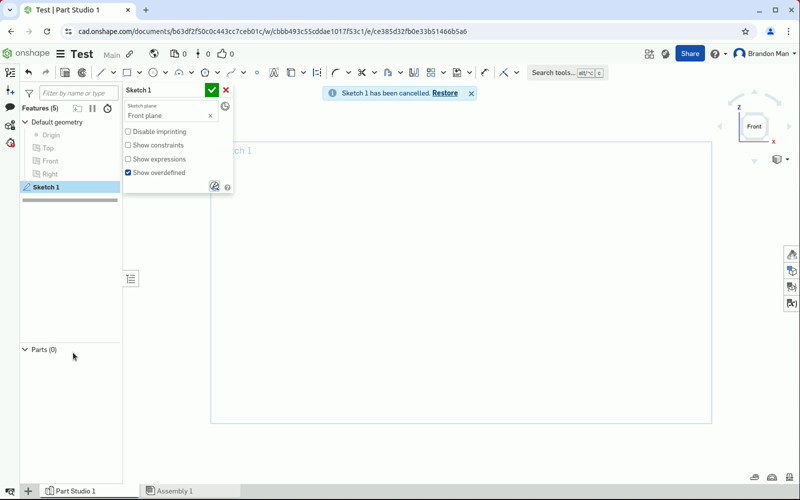
key(l)
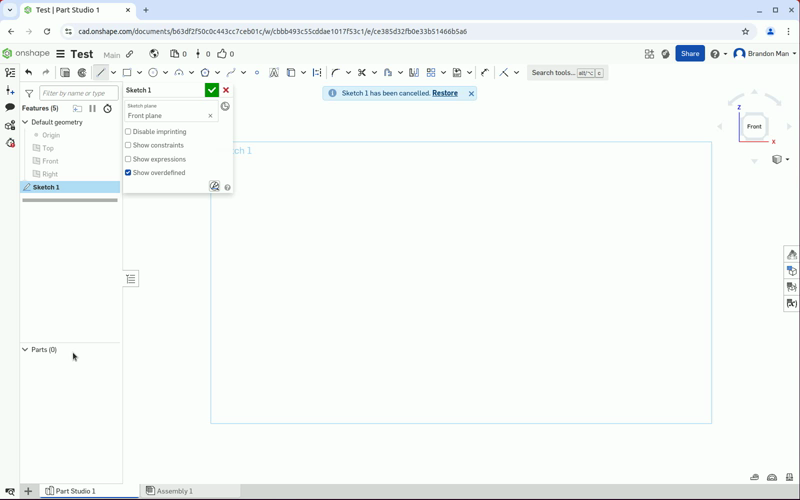
key_down(shift)
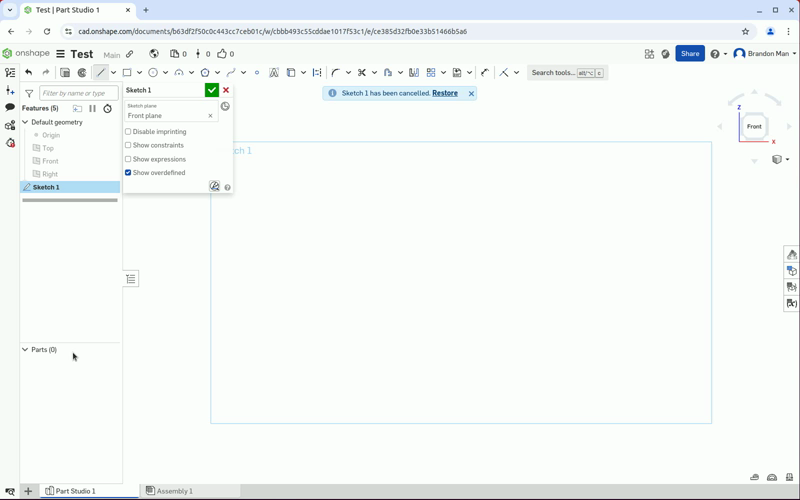
mouse_move(429, 308)
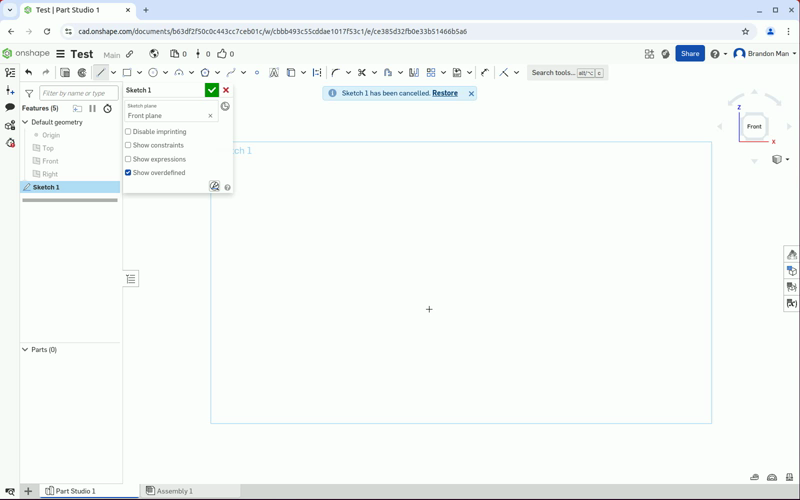
click(429, 308)
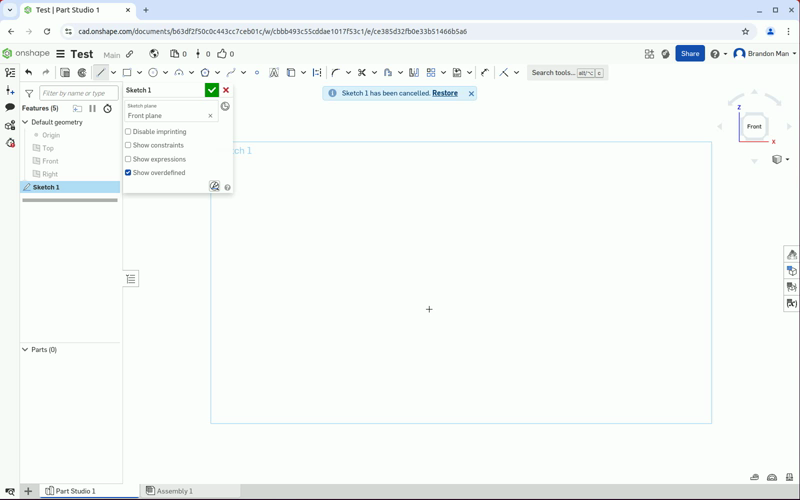
key_up(shift)
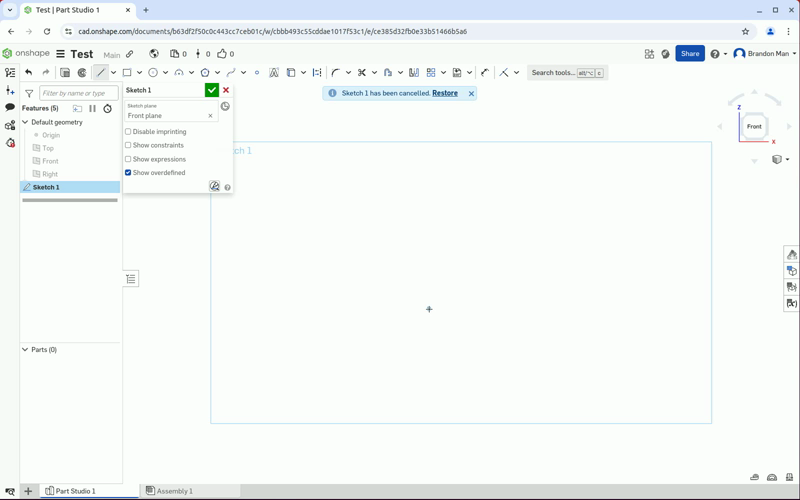
key_down(shift)
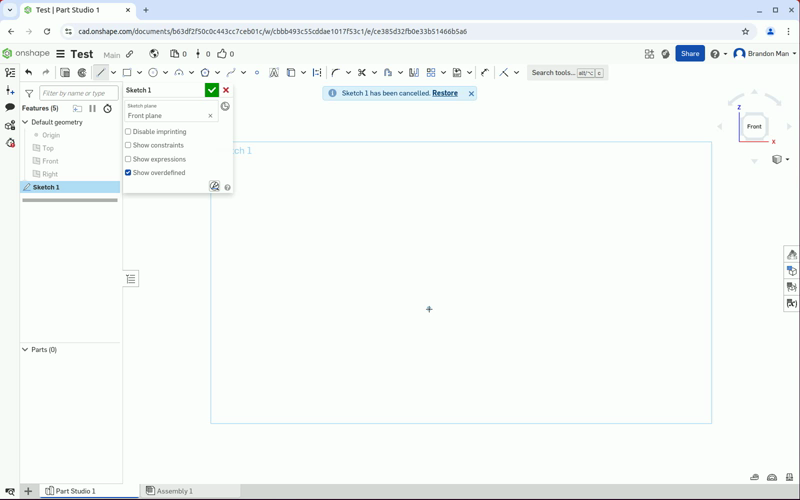
mouse_move(573, 308)
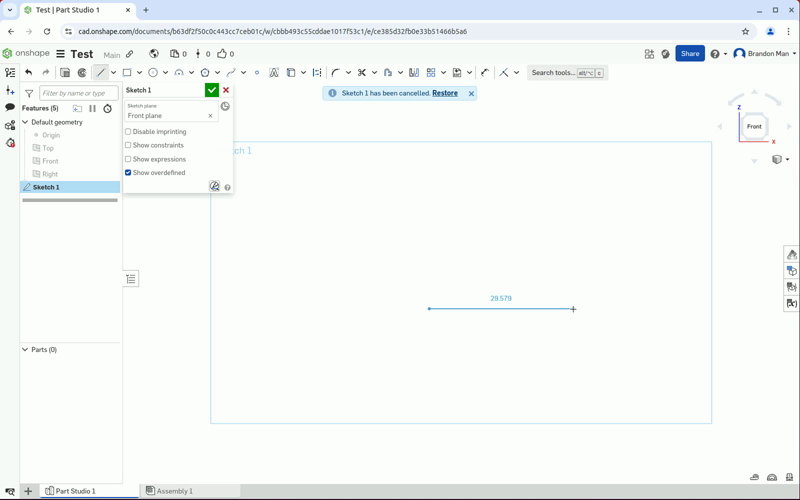
click(573, 308)
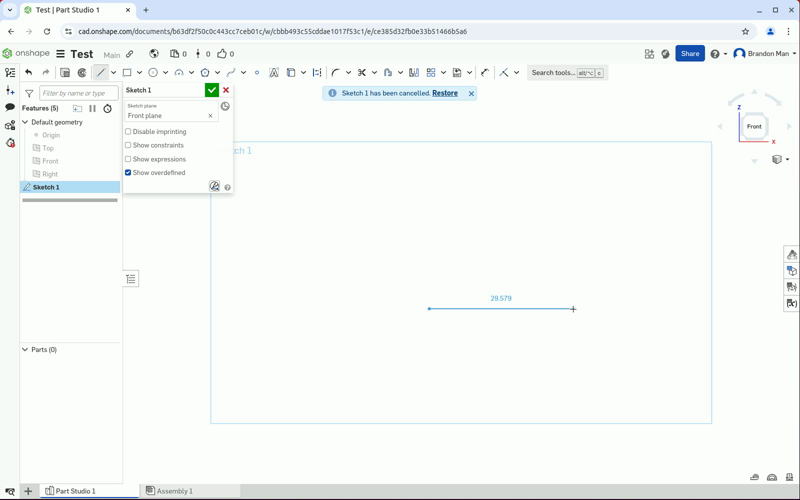
key_up(shift)
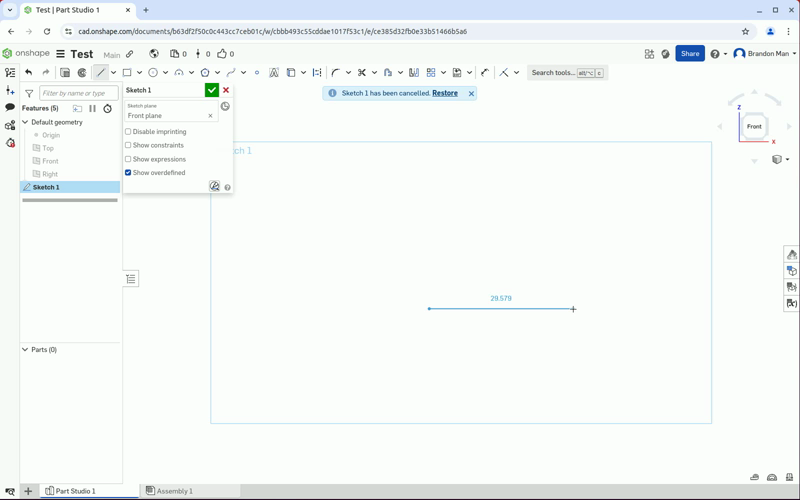
key_down(shift)
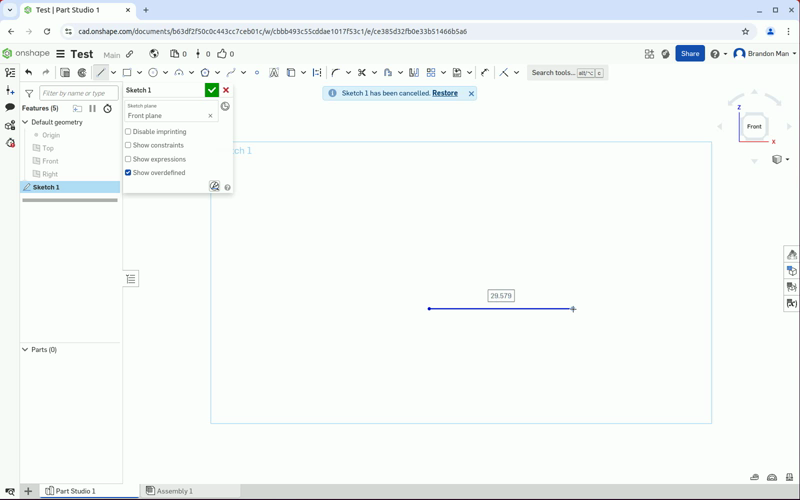
mouse_move(589, 308)
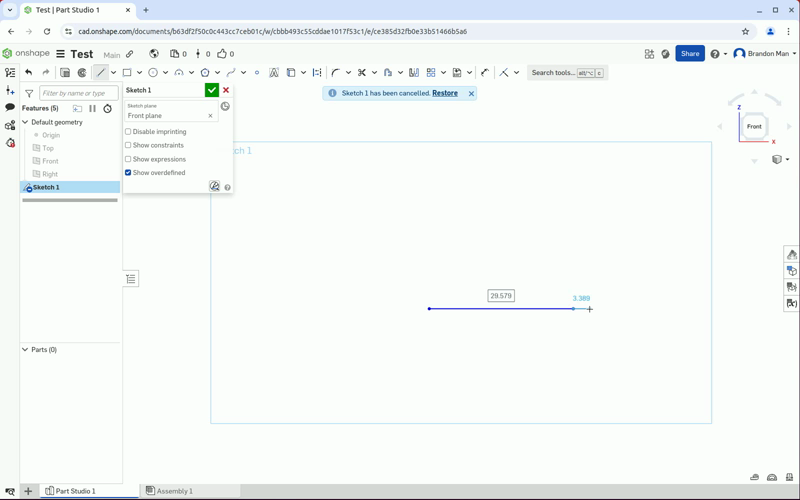
mouse_move(557, 275)
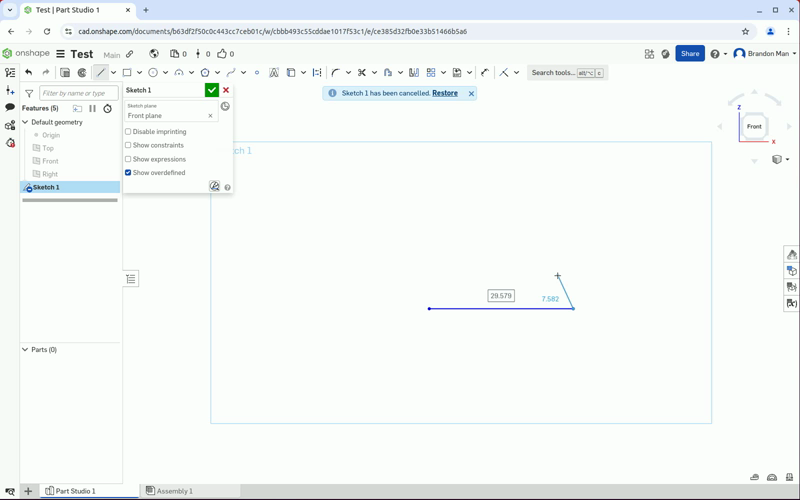
click(557, 275)
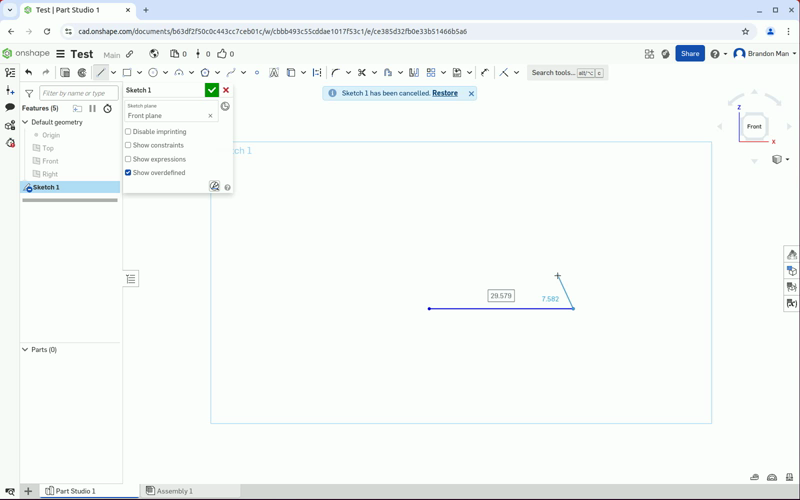
key_up(shift)
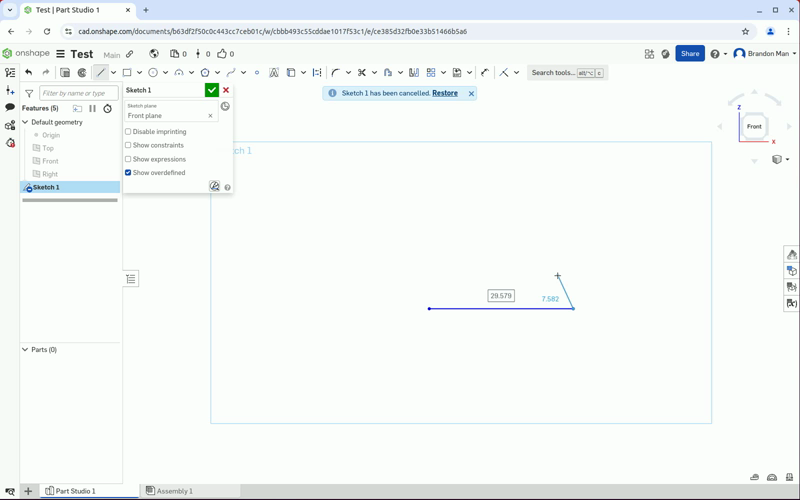
key(esc)
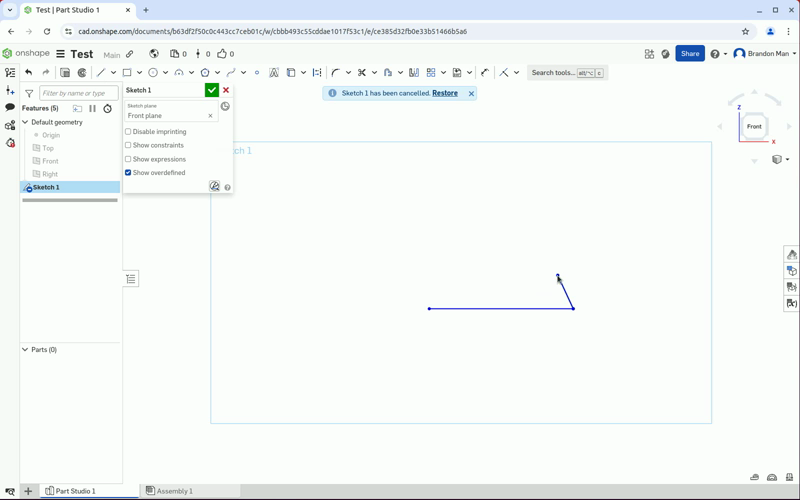
key(a)
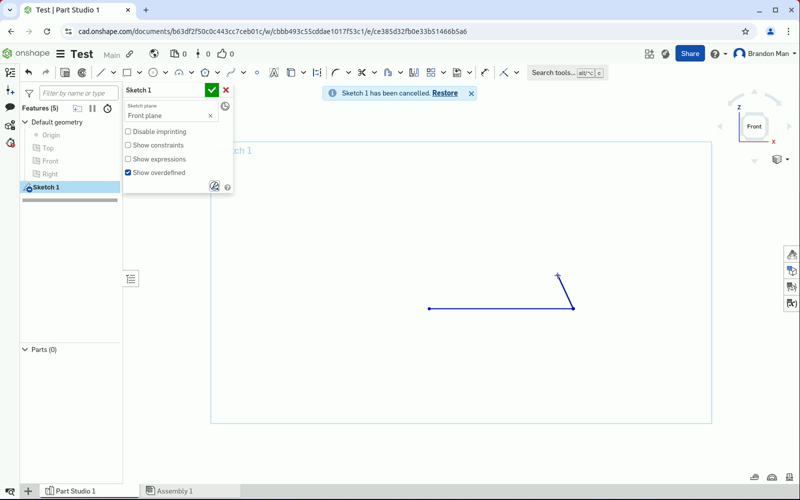
mouse_move(557, 275)
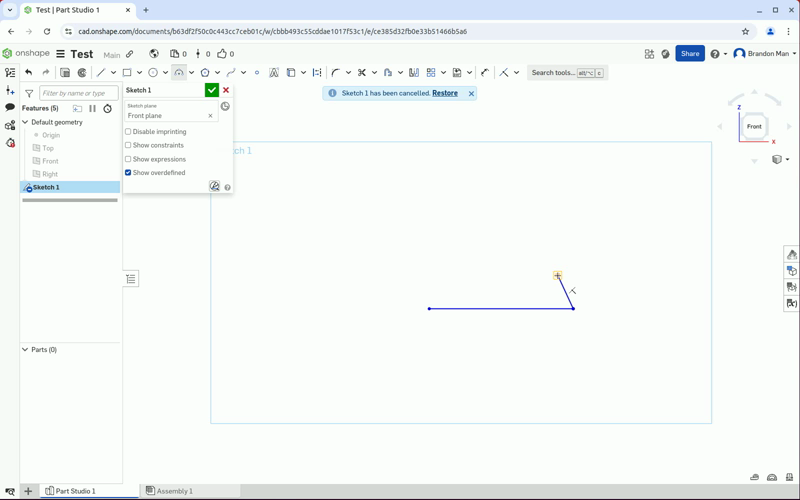
click(557, 275)
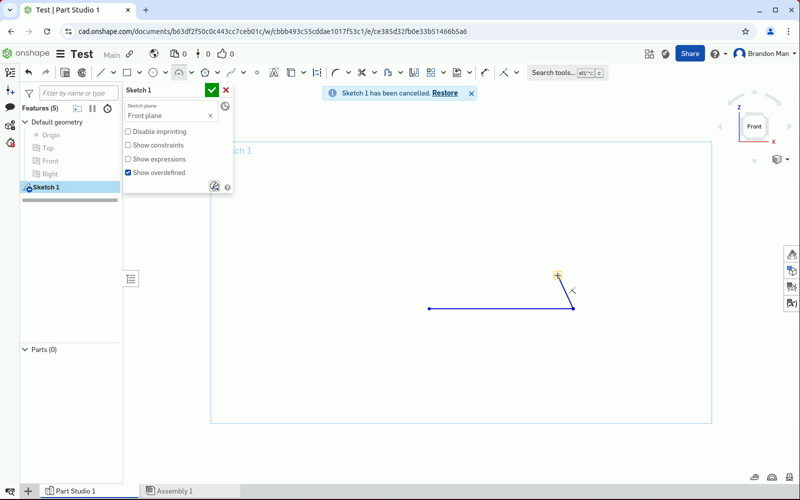
key_down(shift)
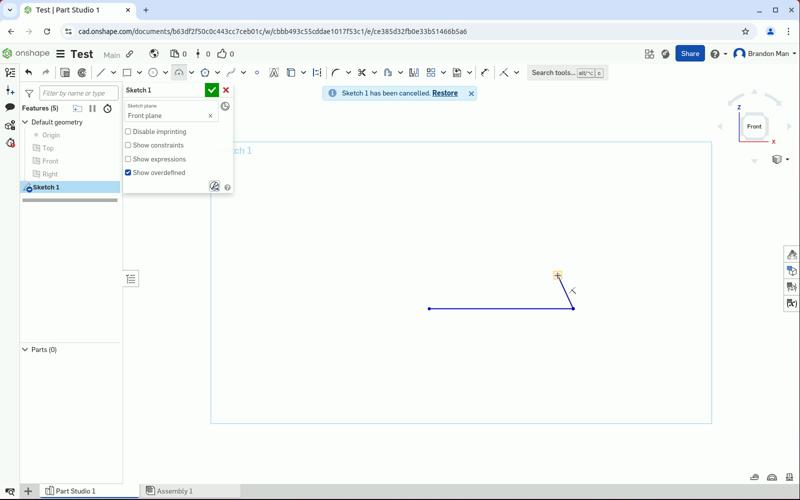
mouse_move(541, 299)
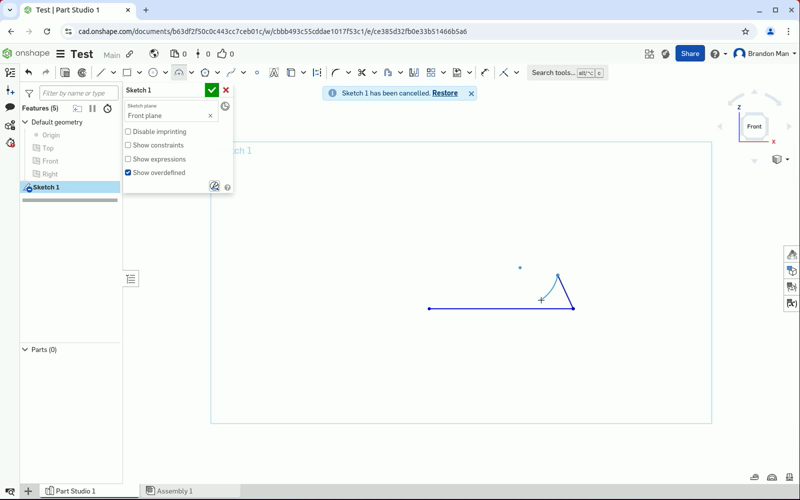
click(541, 299)
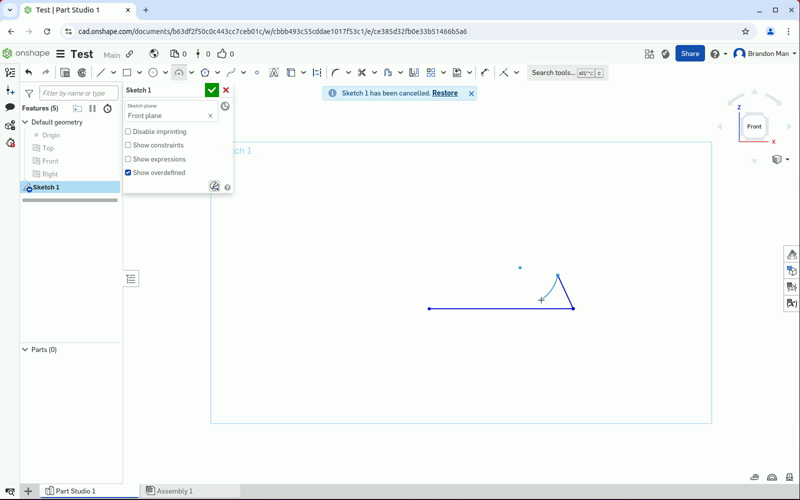
mouse_move(527, 272)
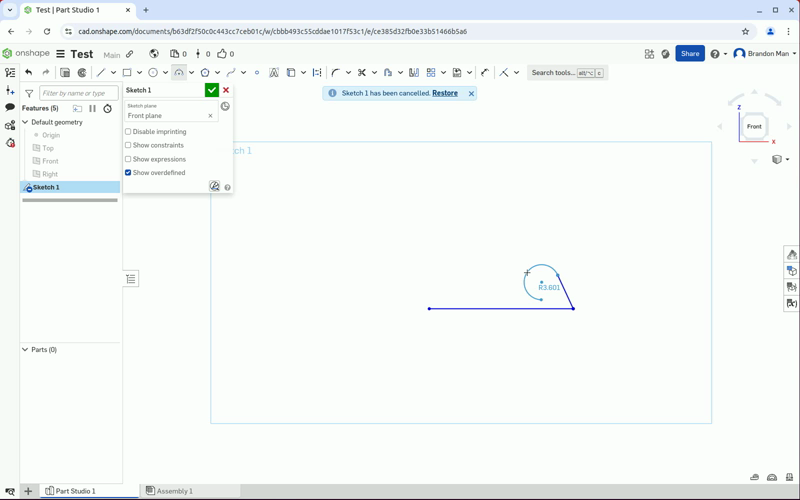
click(527, 272)
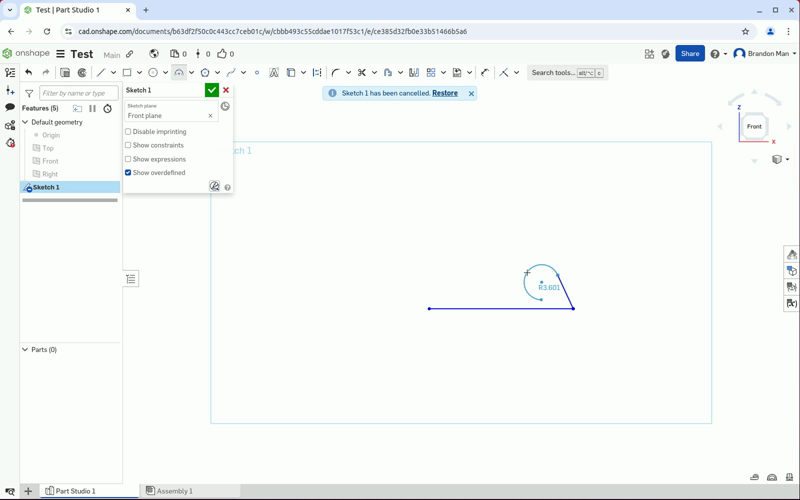
key_up(shift)
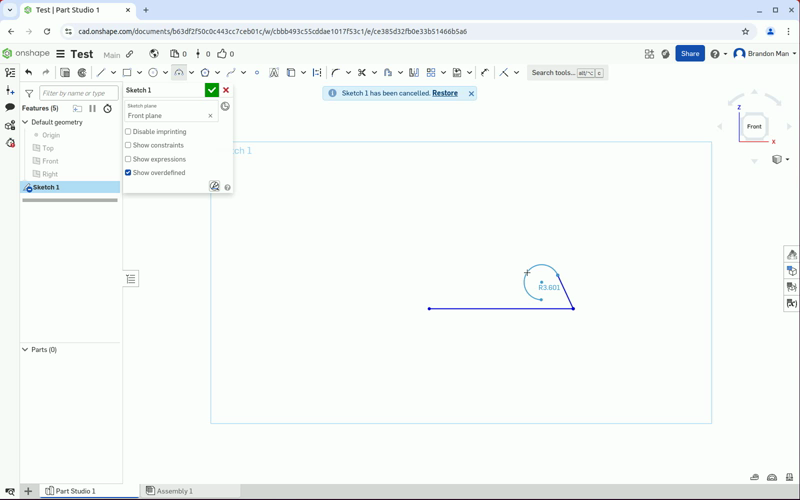
key(esc)
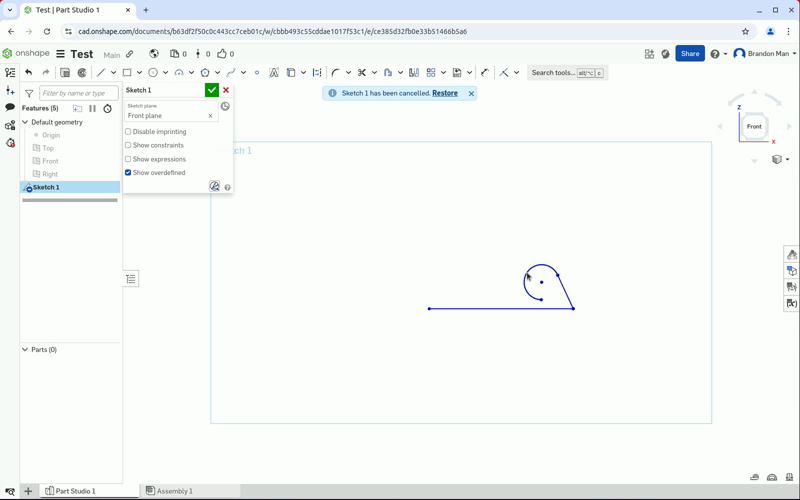
key(l)
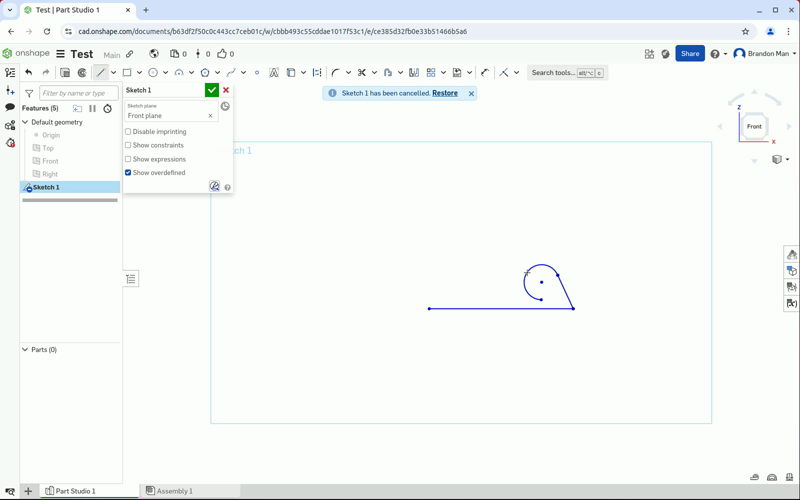
mouse_move(541, 299)
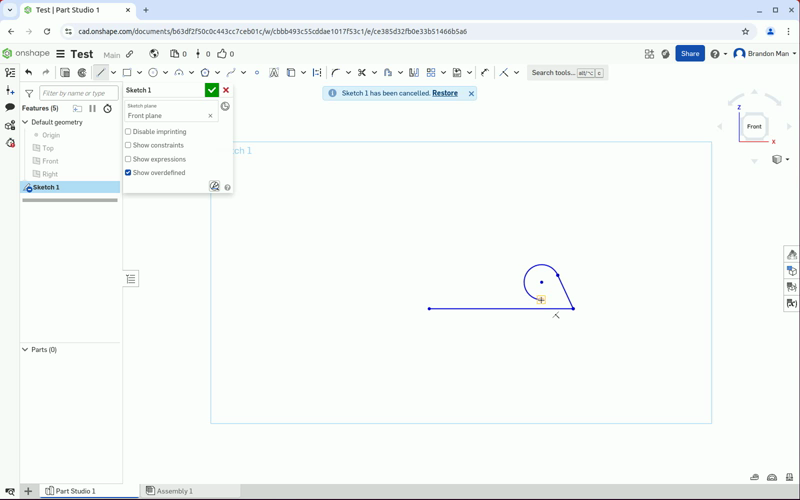
click(541, 299)
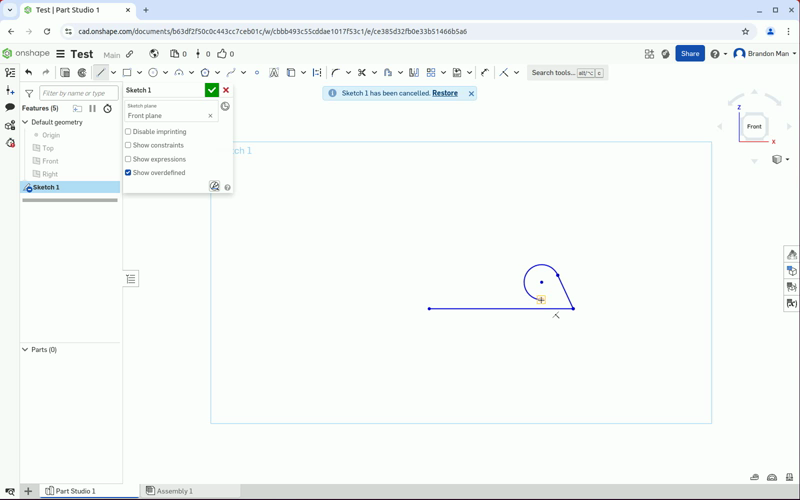
key_down(shift)
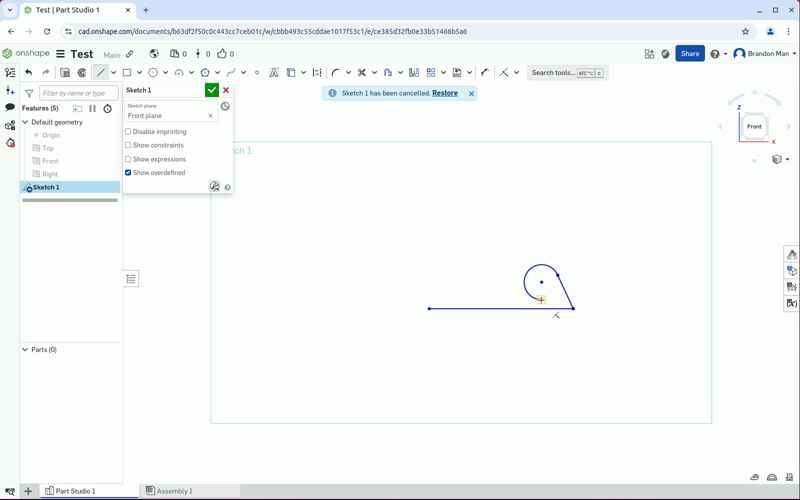
mouse_move(460, 299)
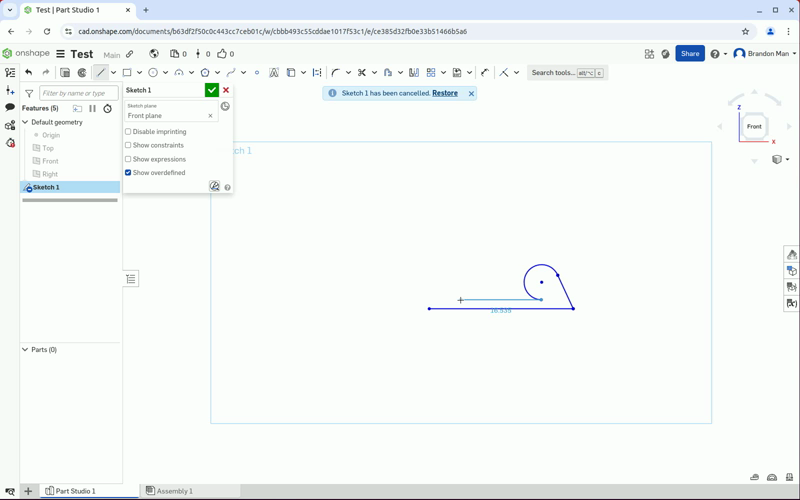
click(460, 299)
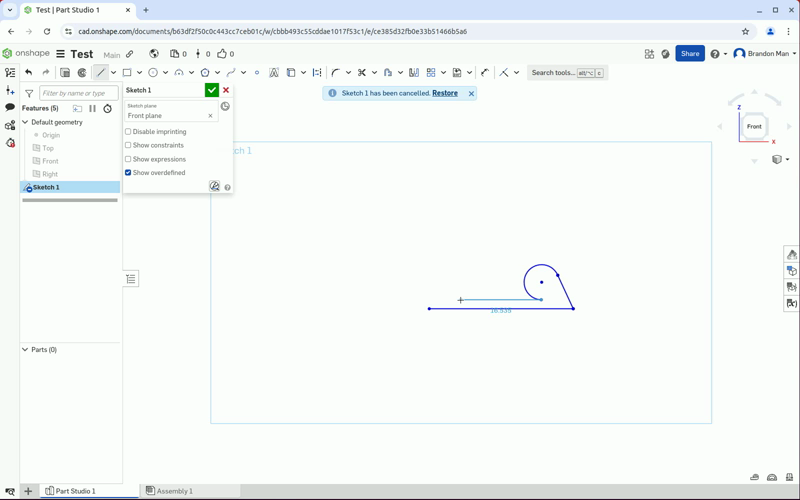
key_up(shift)
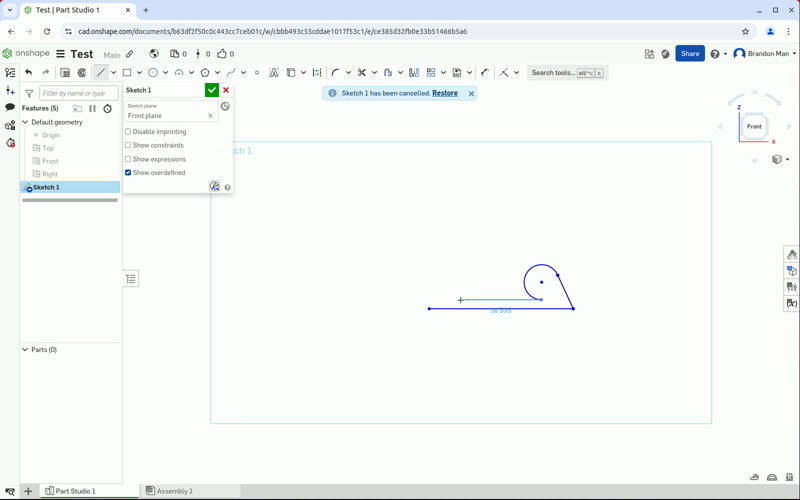
key(esc)
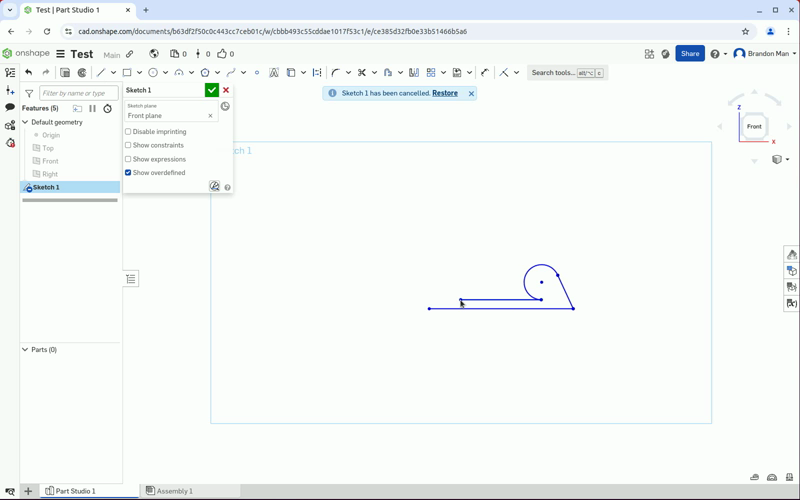
key(a)
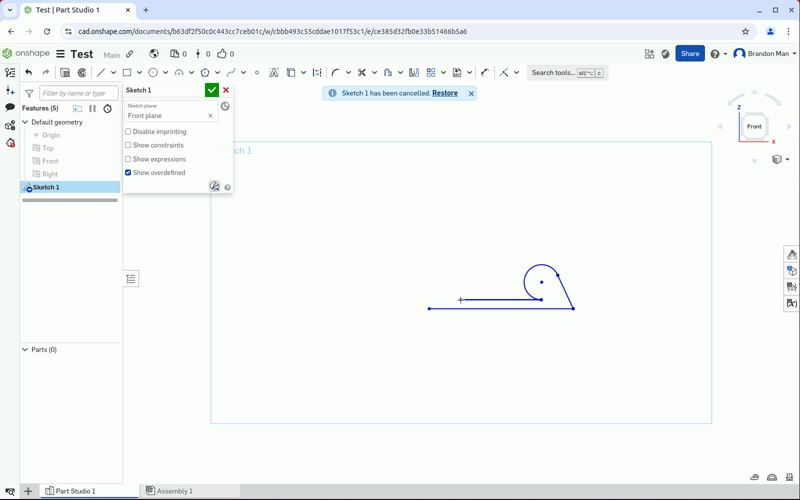
mouse_move(460, 299)
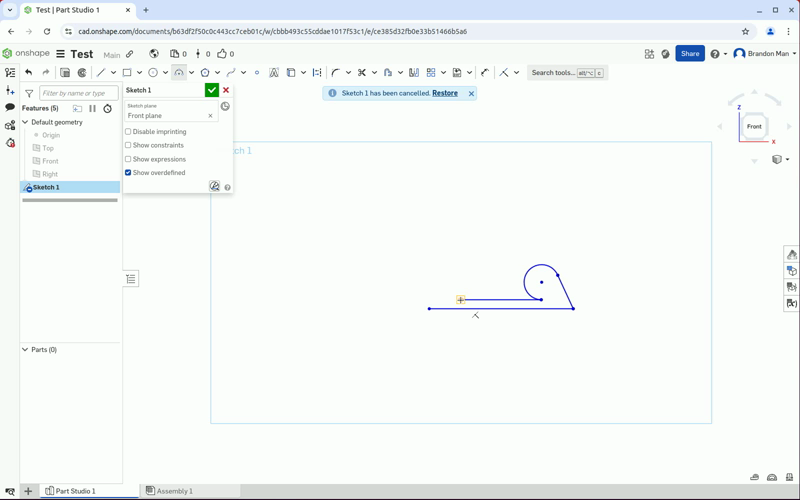
click(460, 299)
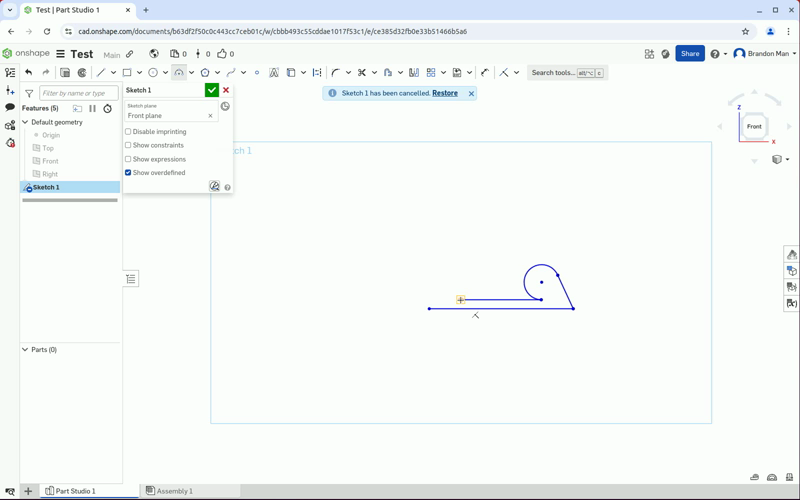
key_down(shift)
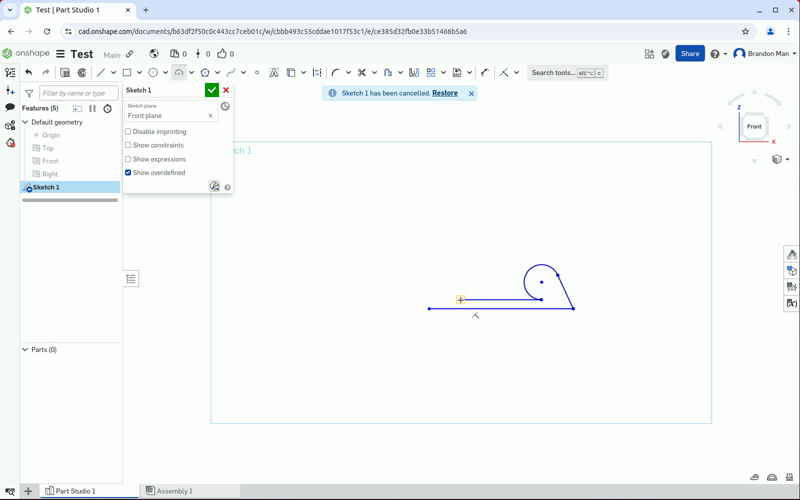
mouse_move(444, 275)
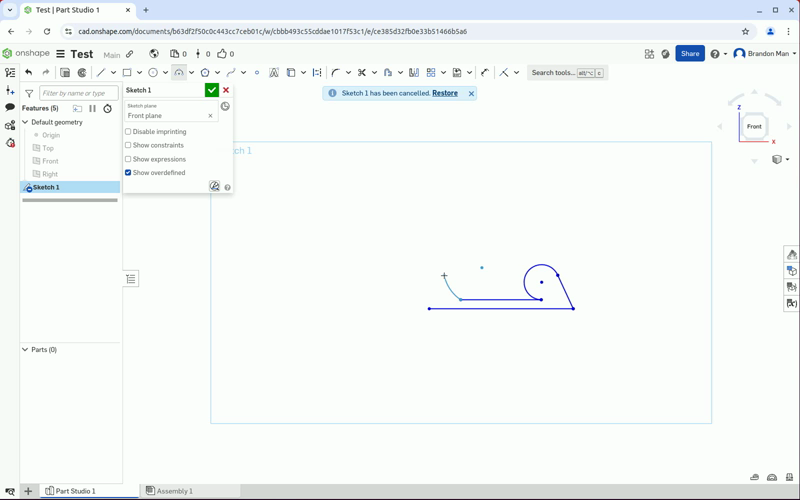
click(444, 275)
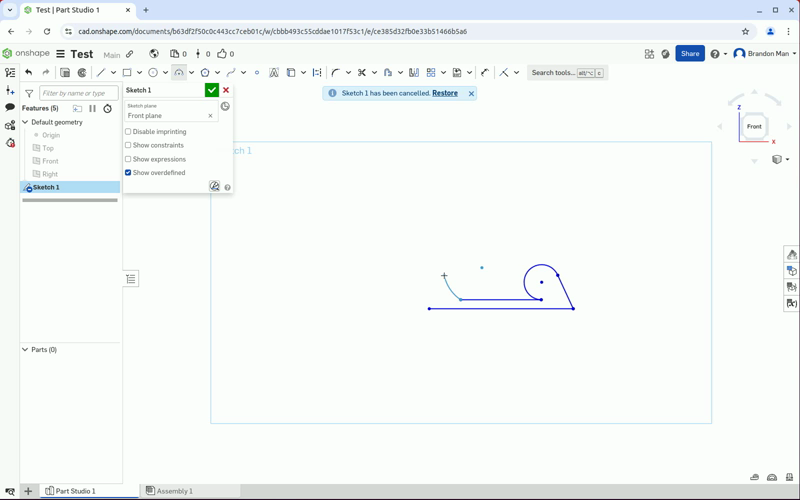
mouse_move(474, 272)
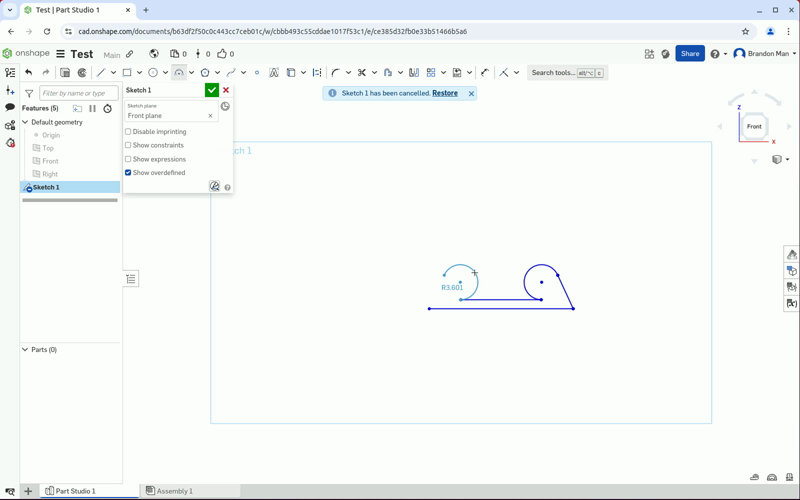
click(474, 272)
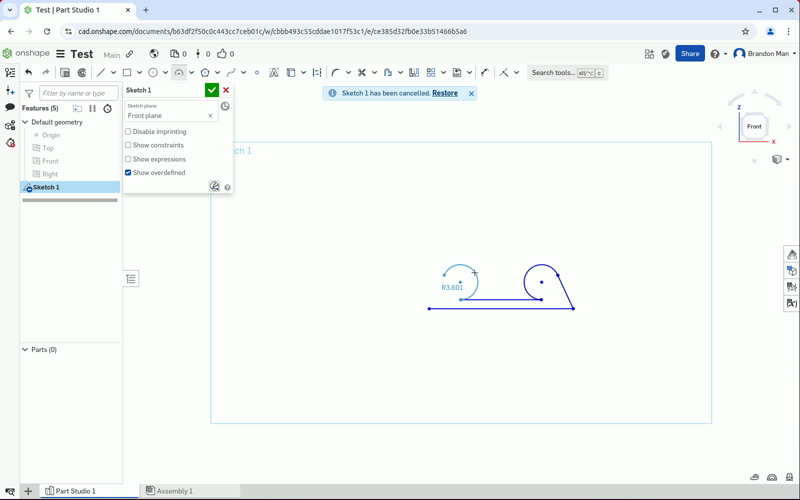
key_up(shift)
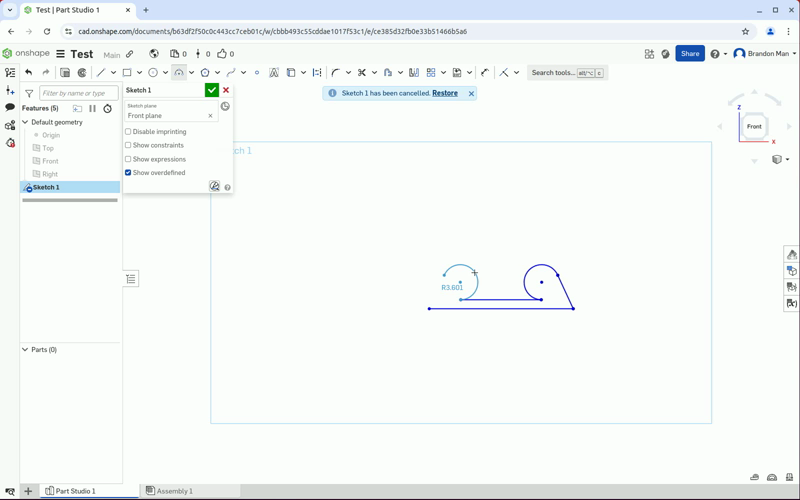
key(esc)
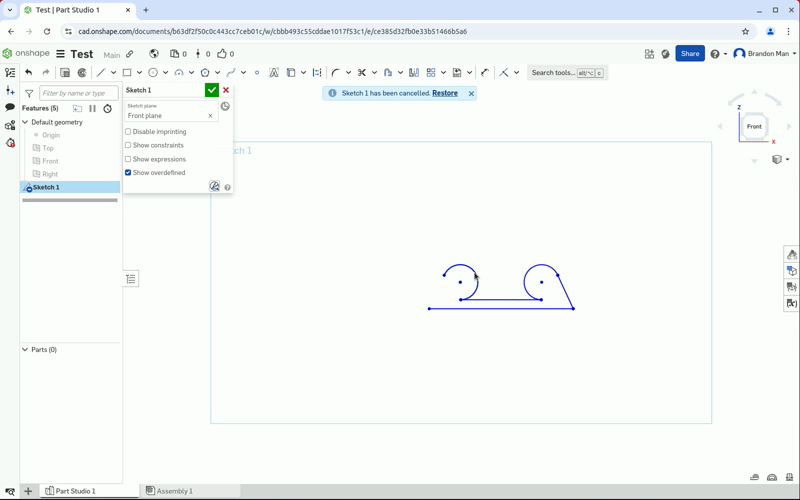
key(l)
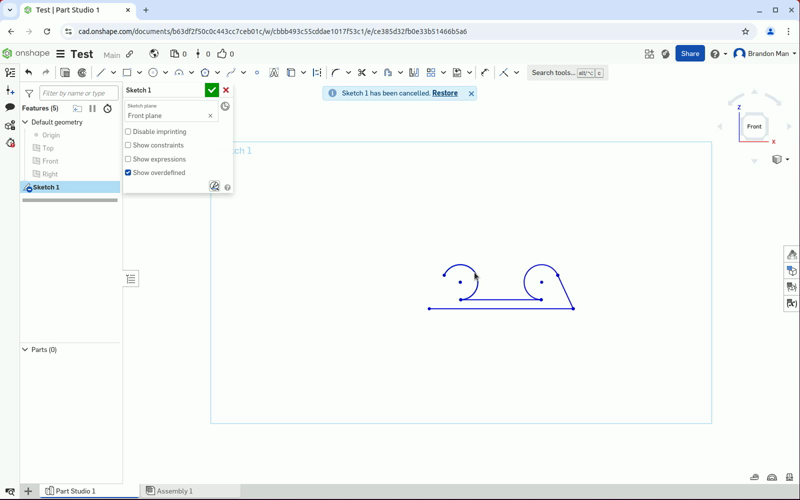
mouse_move(444, 275)
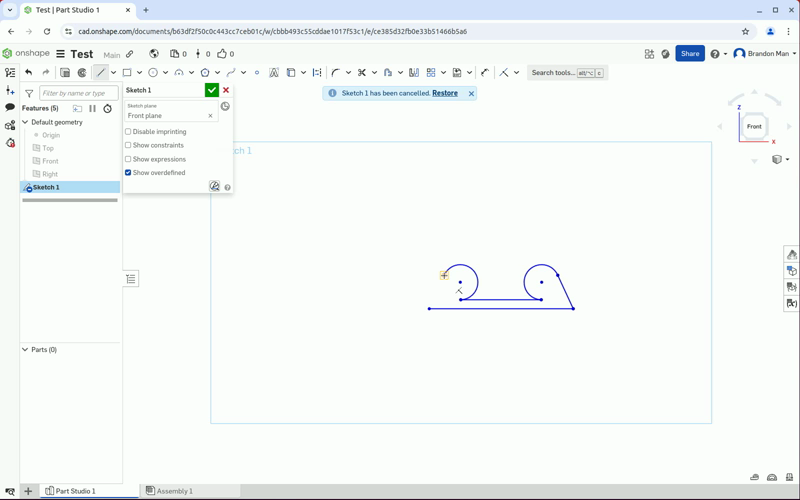
click(444, 275)
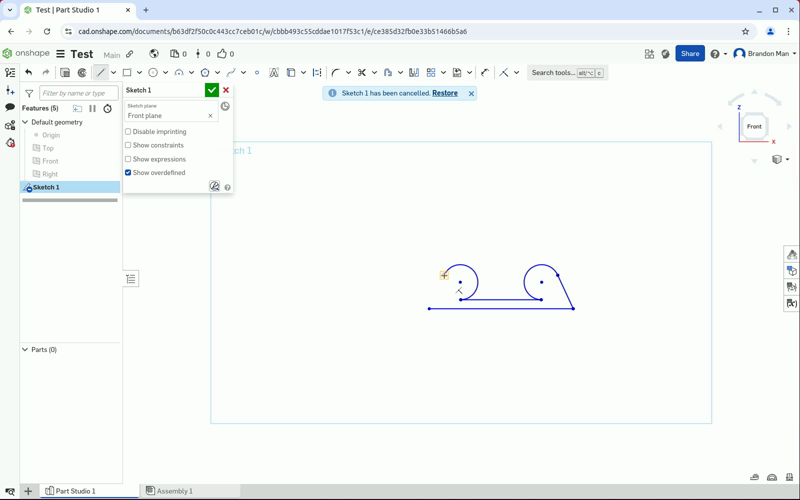
mouse_move(474, 275)
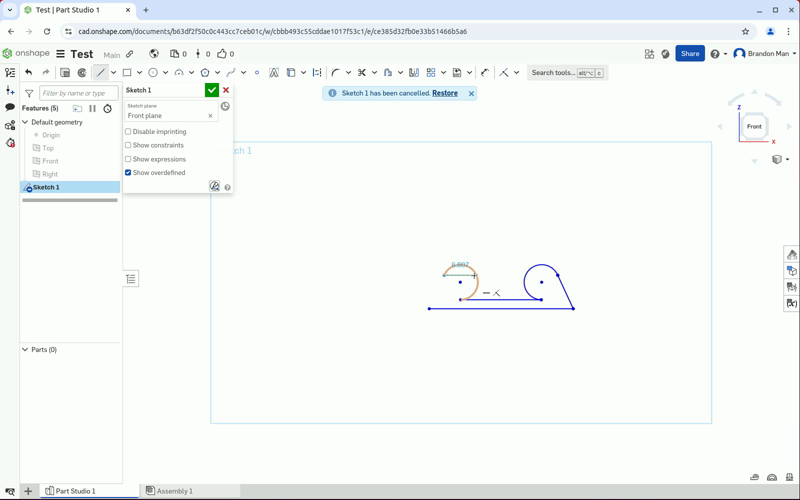
key_down(shift)
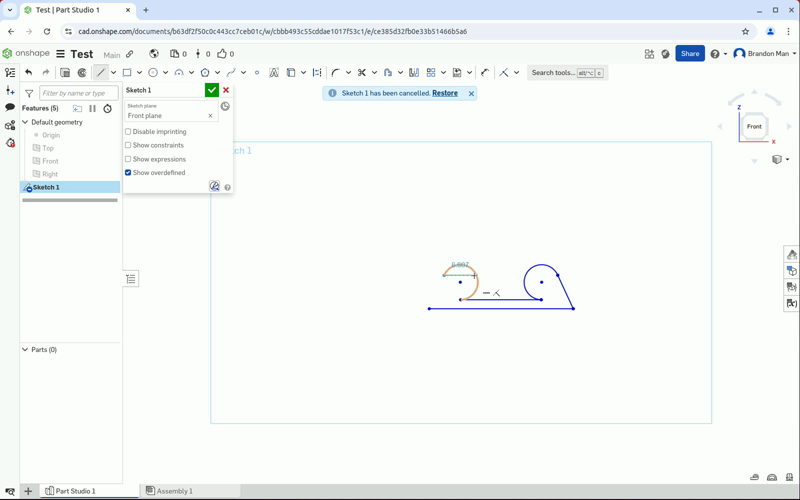
mouse_move(429, 308)
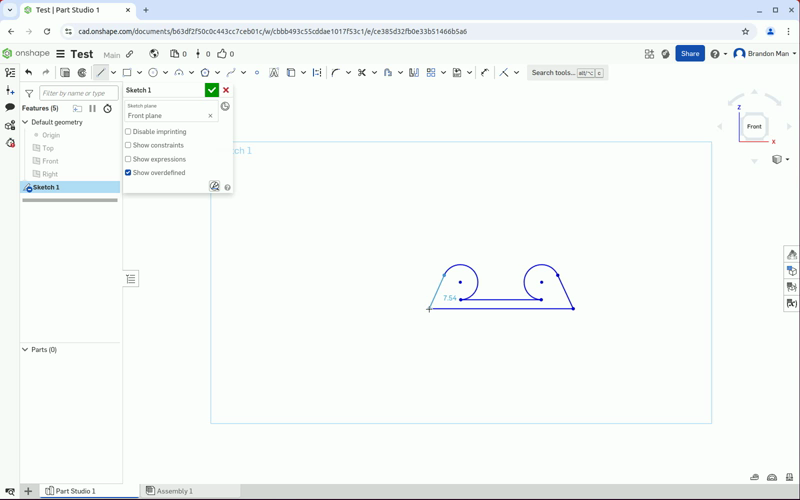
key_up(shift)
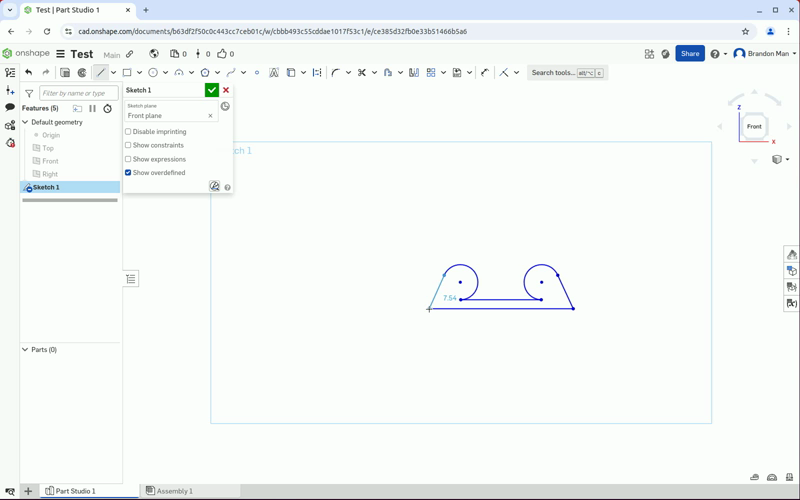
click(429, 308)
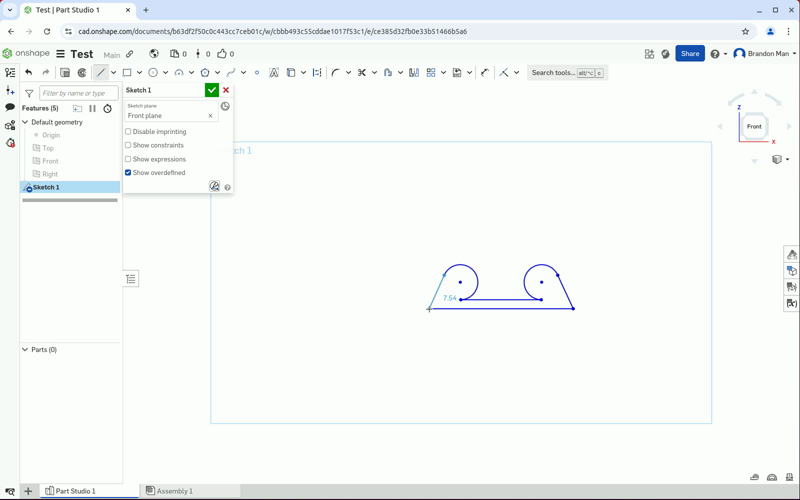
key(esc)
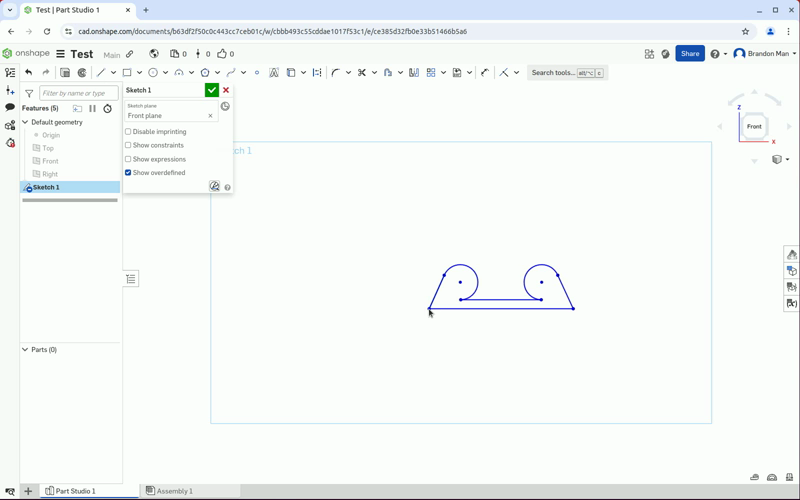
key(c)
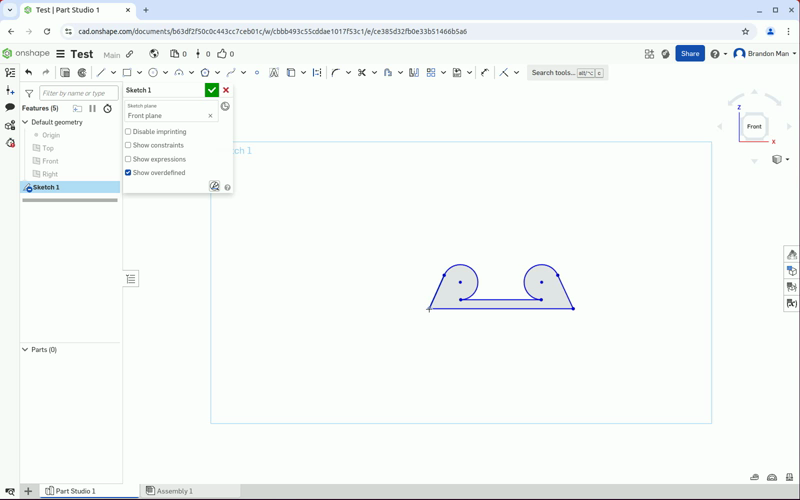
key_down(shift)
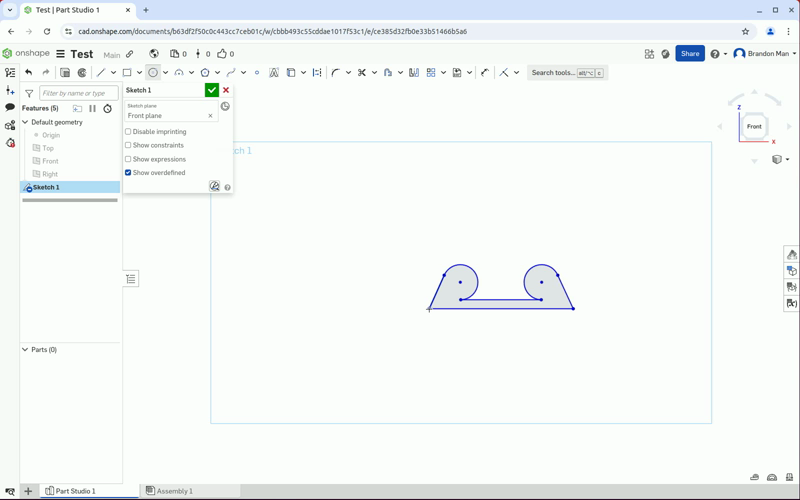
mouse_move(460, 282)
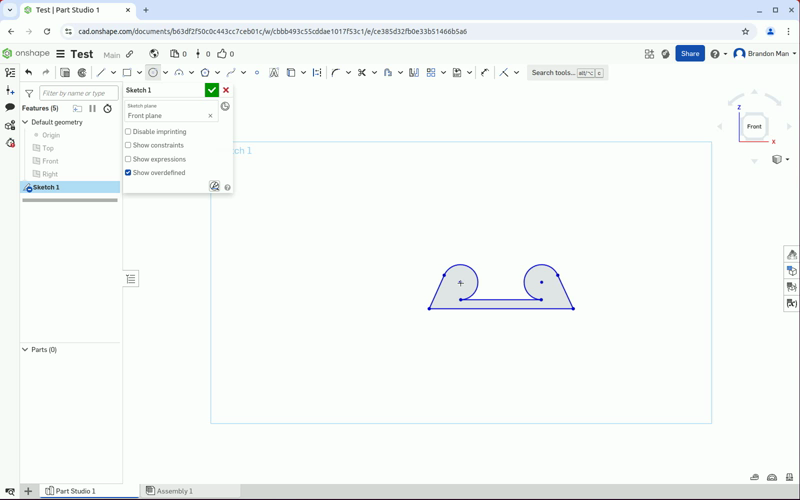
scroll(6)
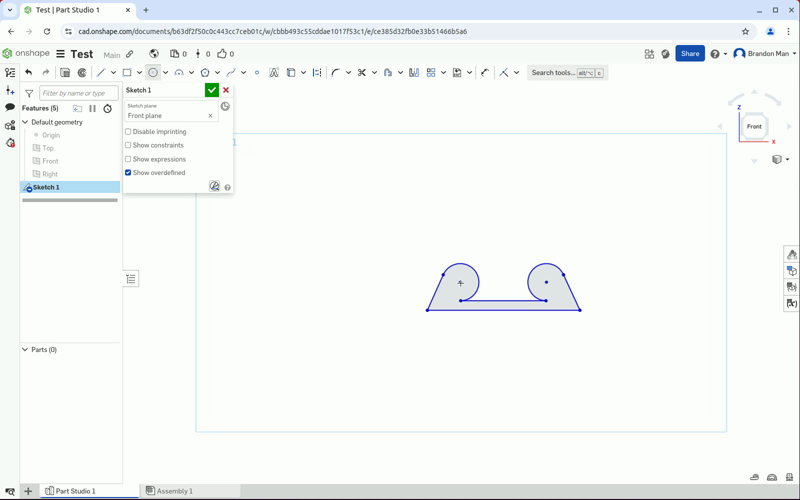
scroll(6)
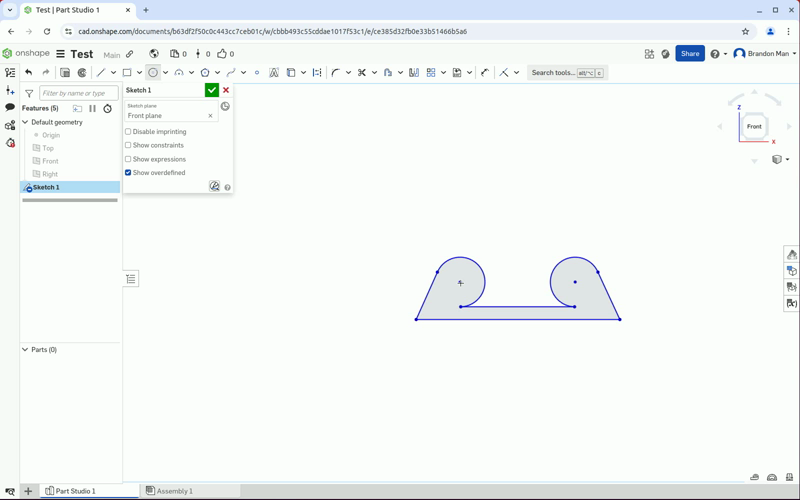
scroll(6)
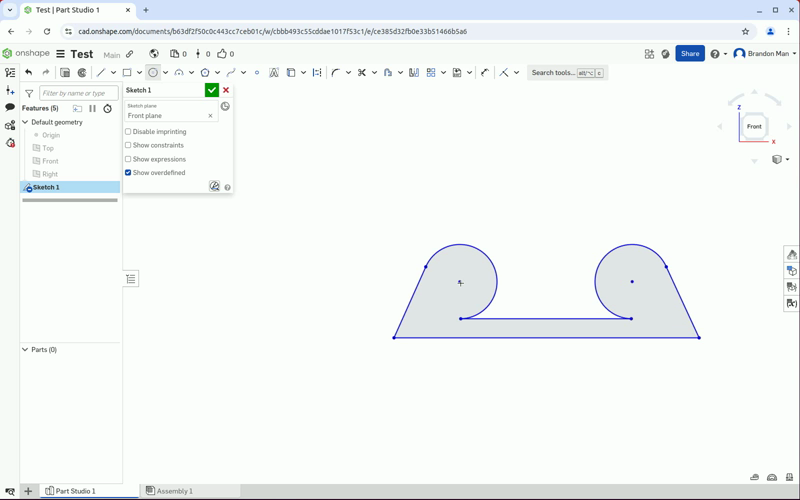
scroll(6)
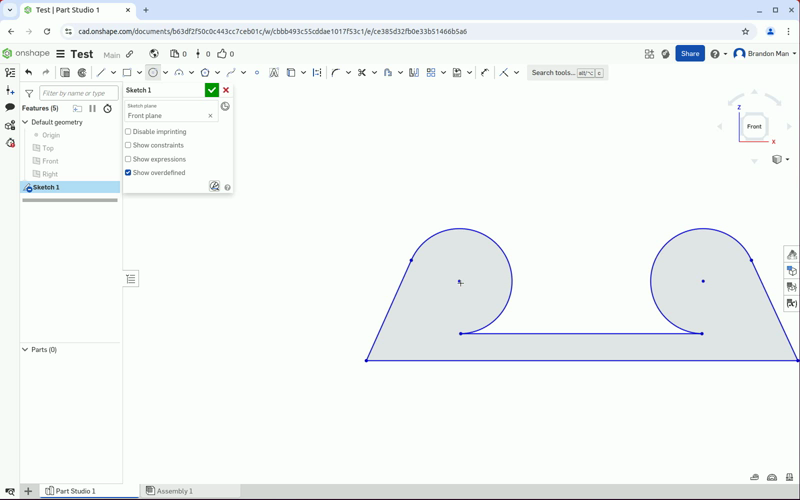
scroll(6)
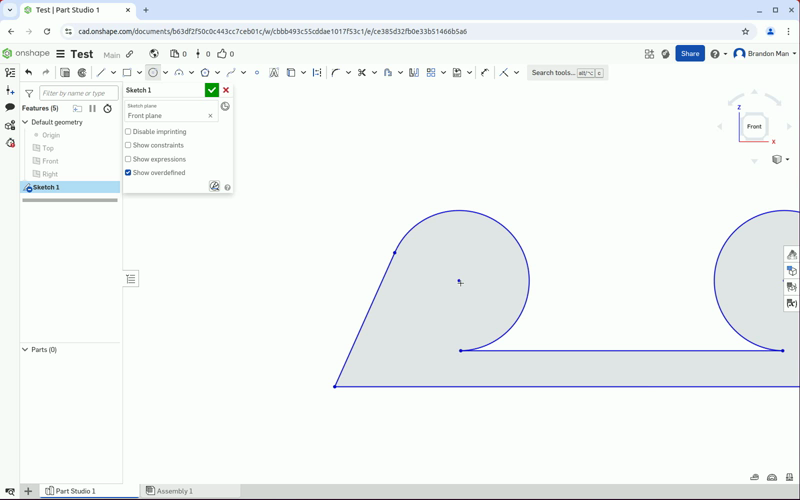
scroll(6)
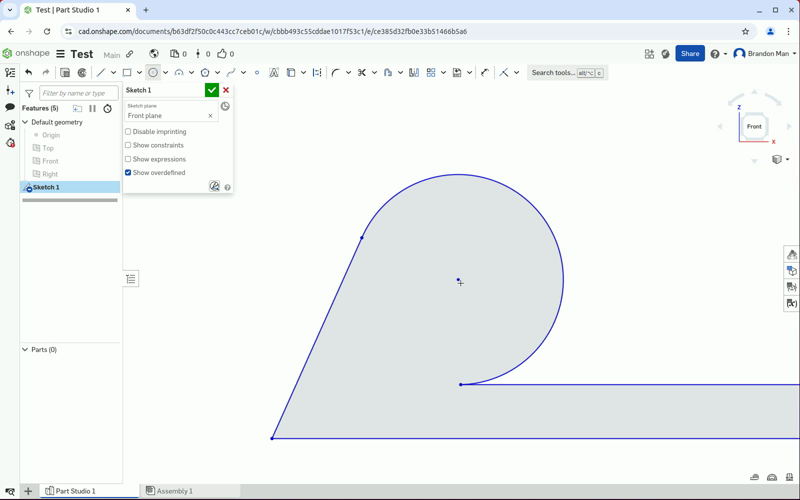
scroll(6)
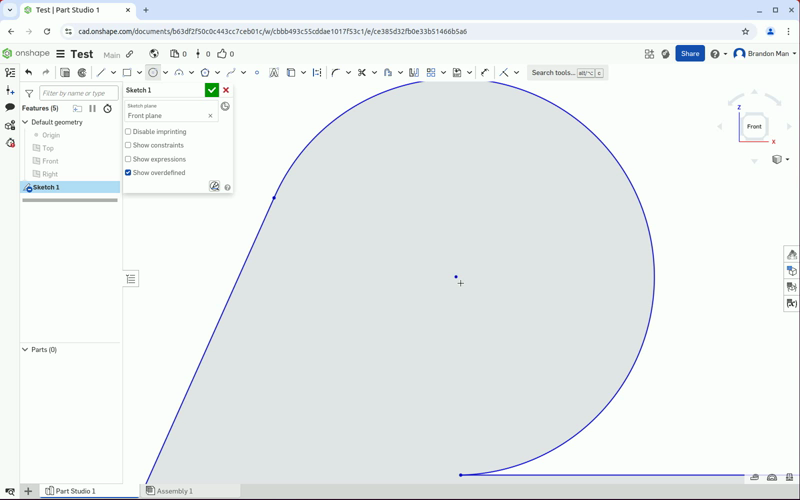
click(460, 282)
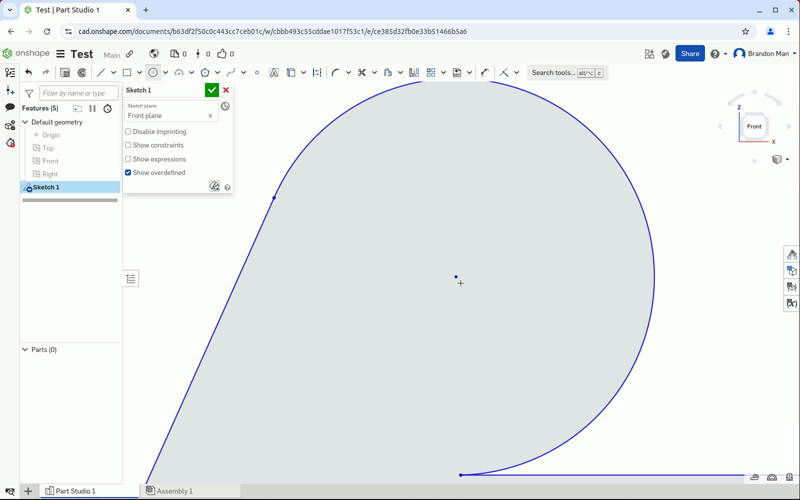
scroll(-6)
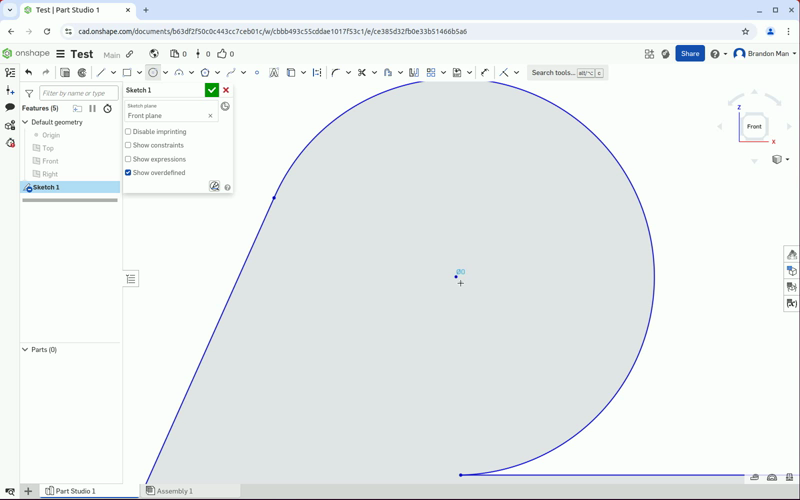
scroll(-6)
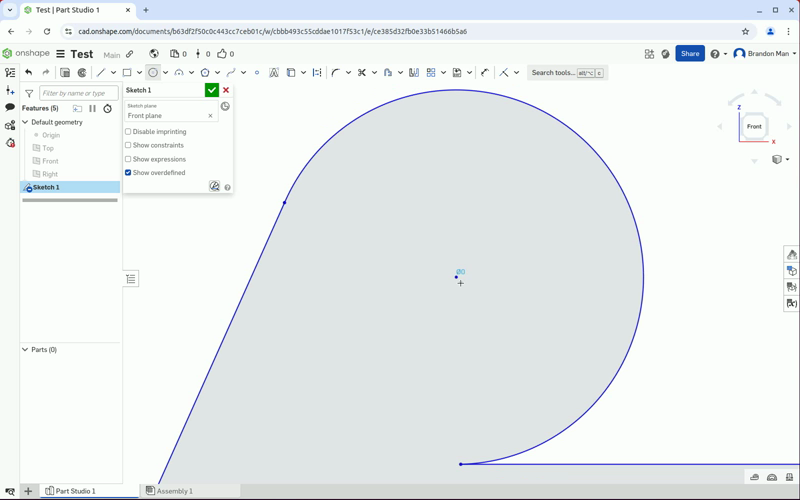
scroll(-6)
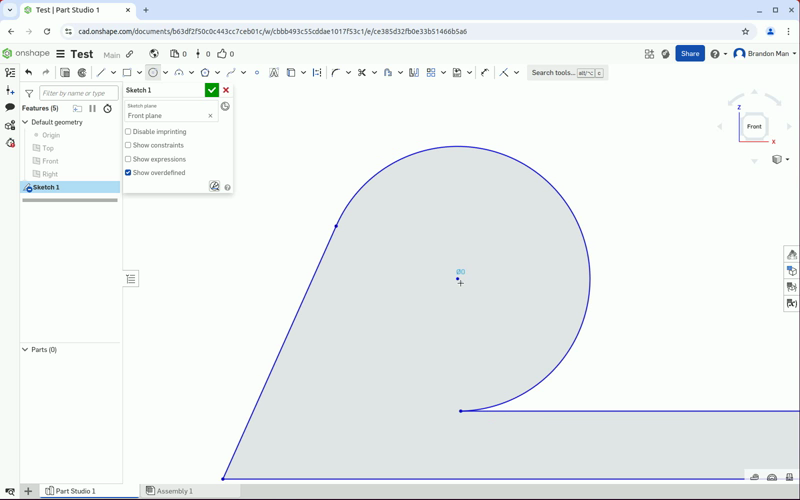
scroll(-6)
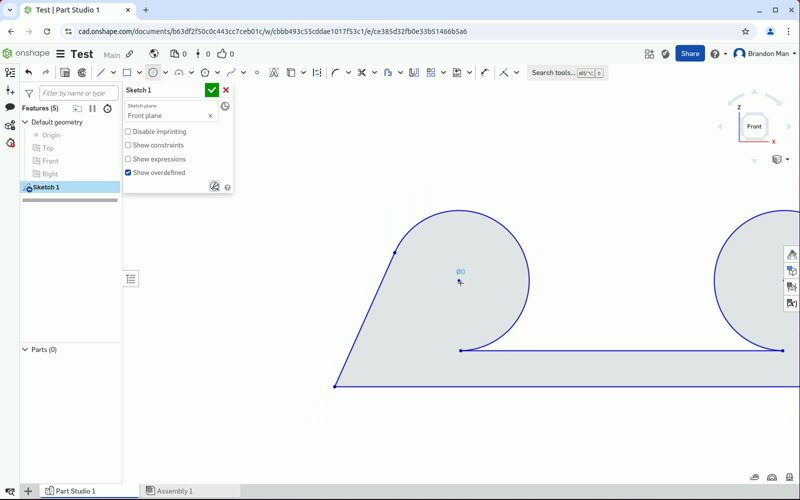
scroll(-6)
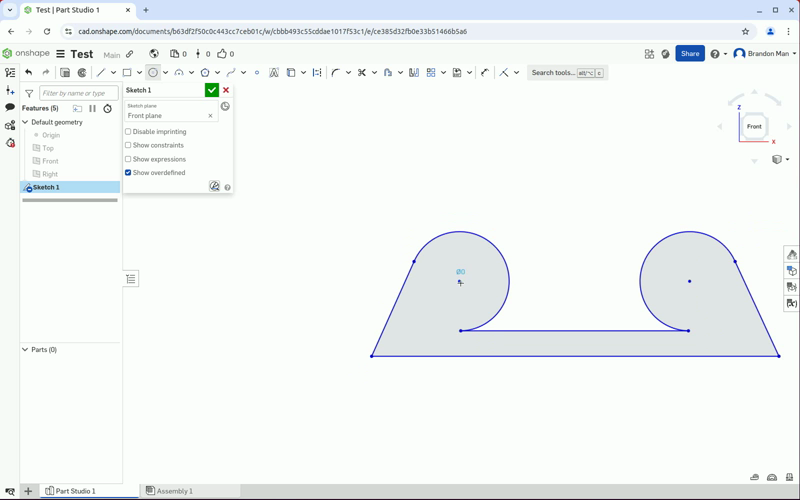
scroll(-6)
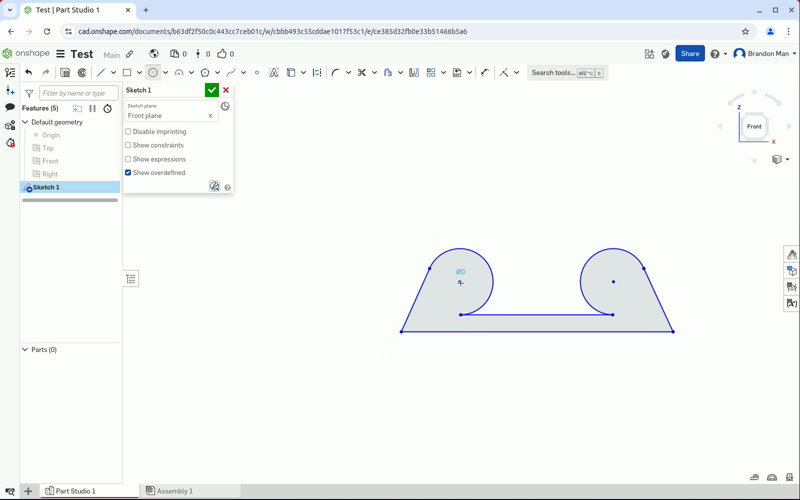
scroll(-6)
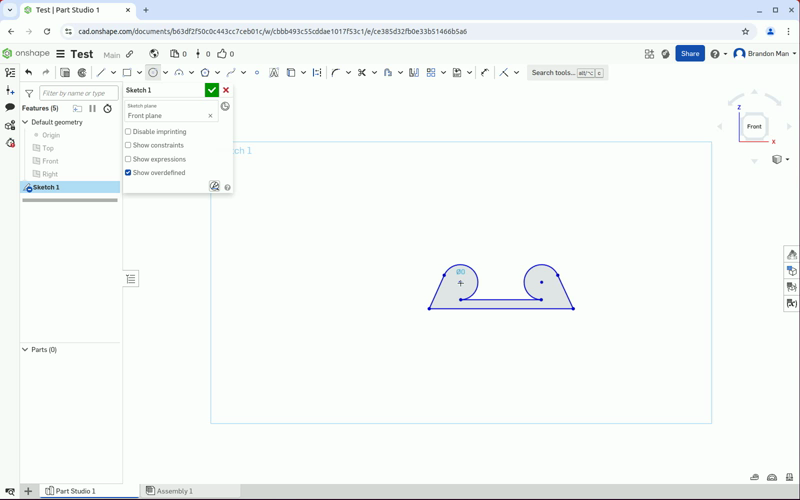
key_up(shift)
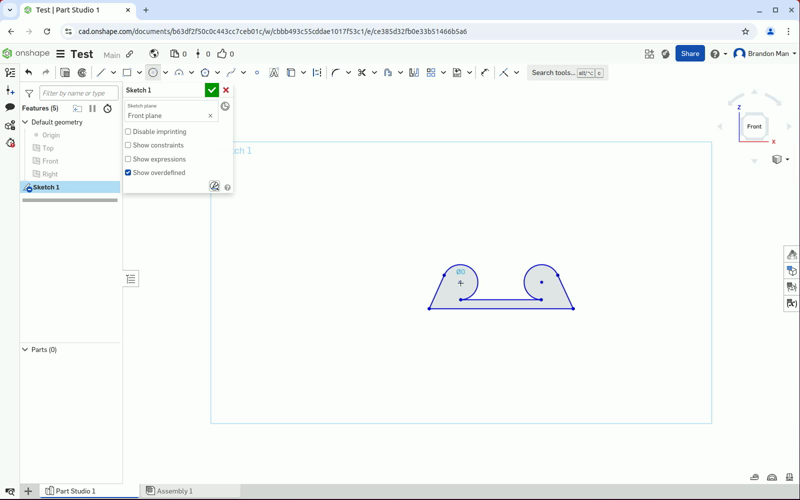
mouse_move(465, 282)
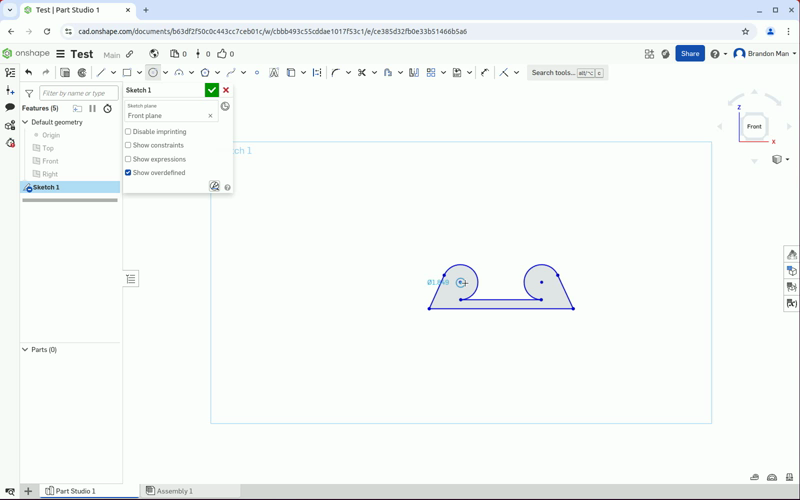
click(465, 282)
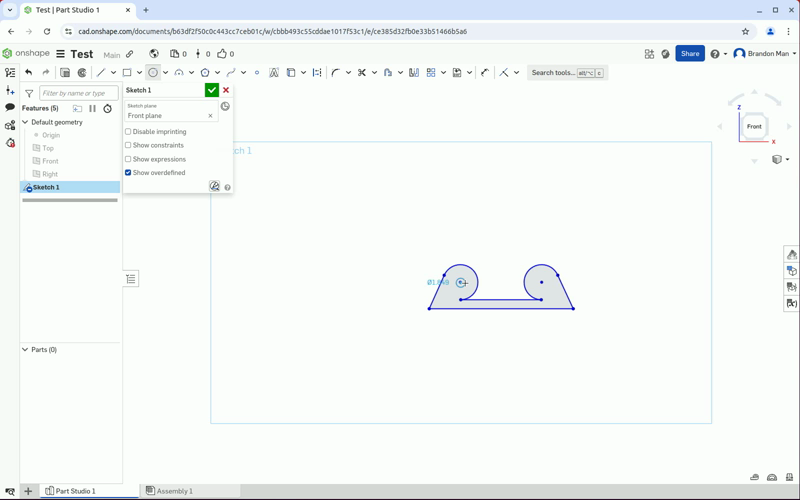
key(esc)
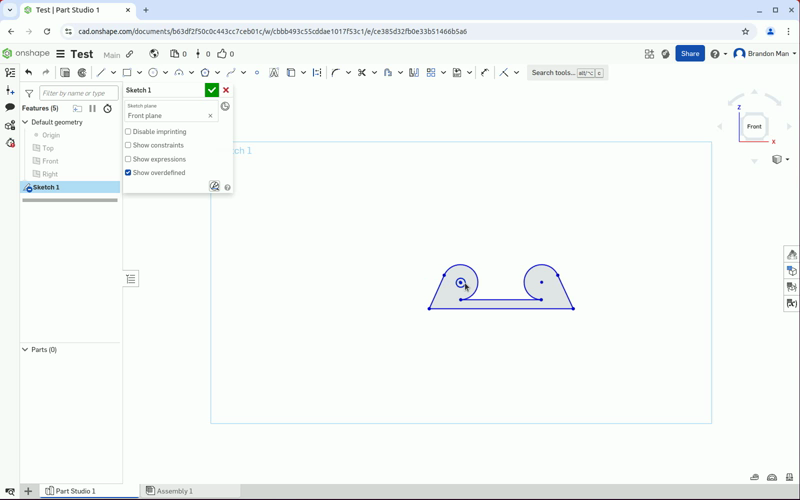
key(c)
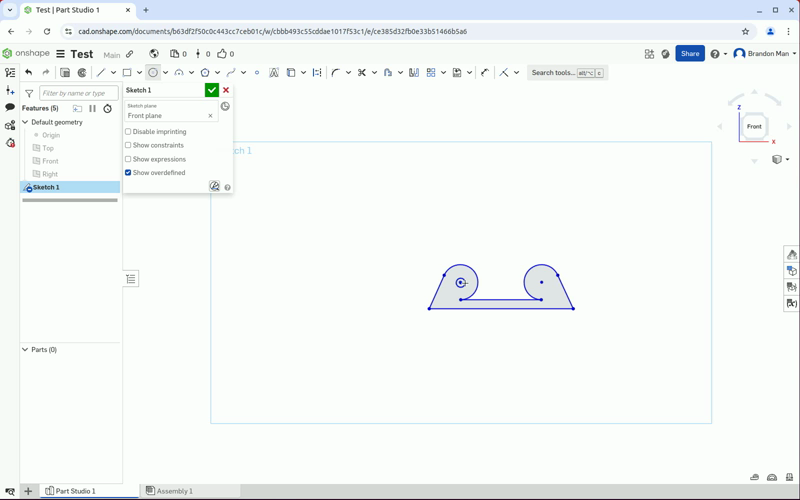
key_down(shift)
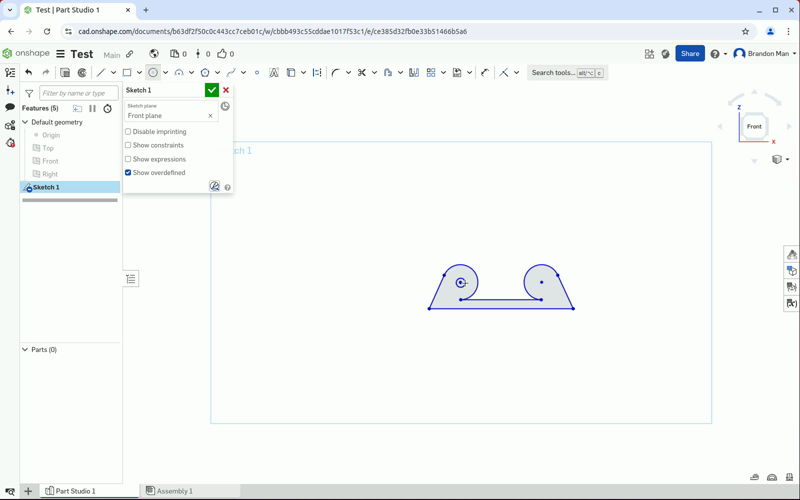
mouse_move(541, 282)
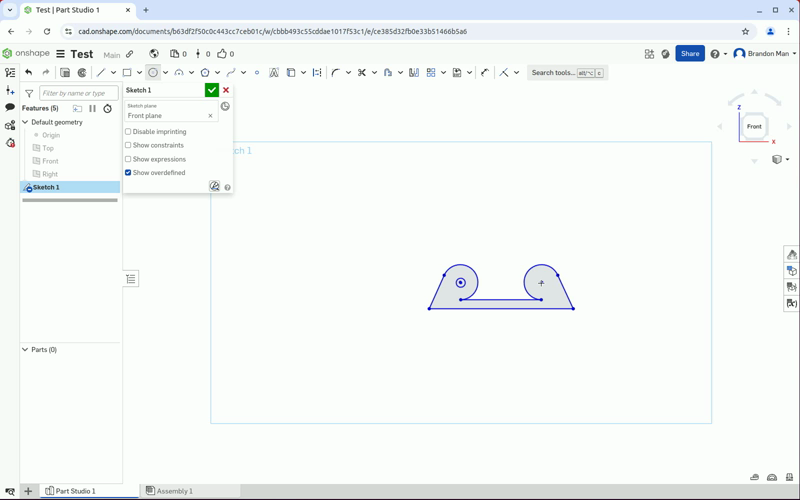
scroll(6)
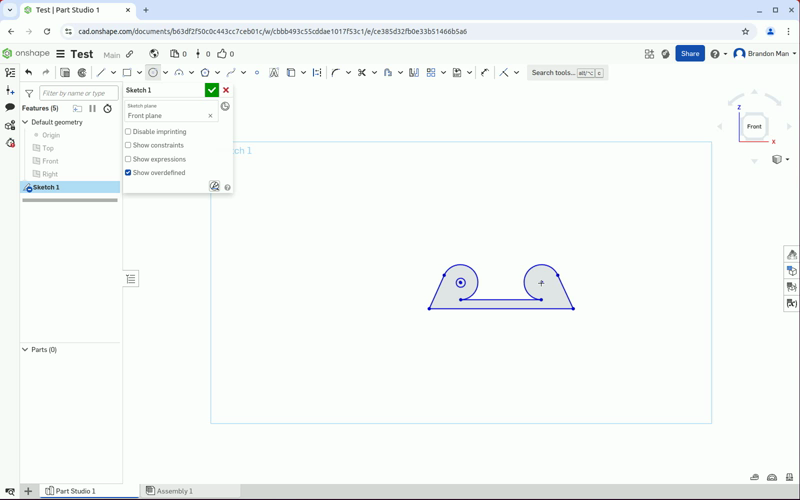
scroll(6)
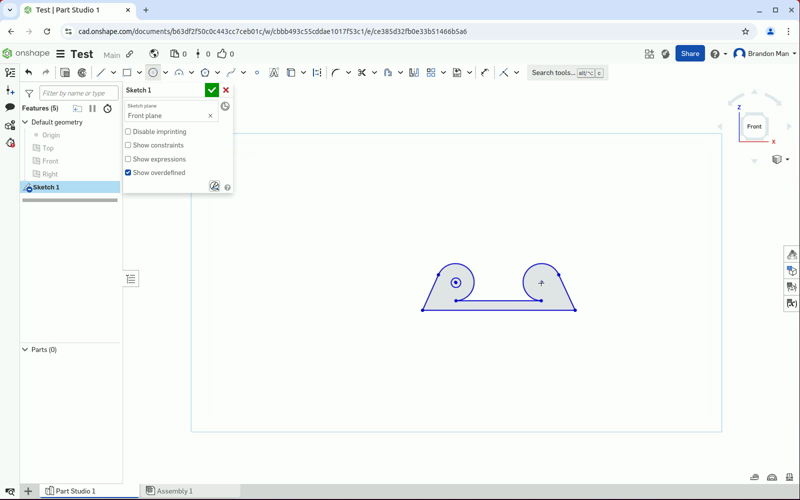
scroll(6)
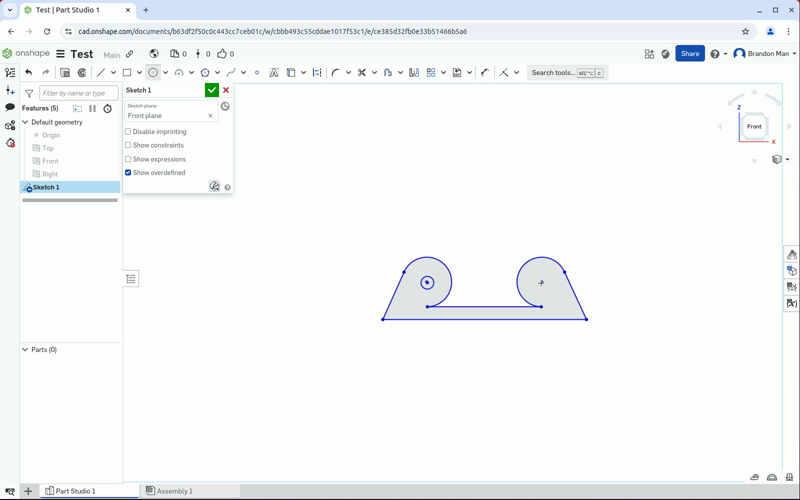
scroll(6)
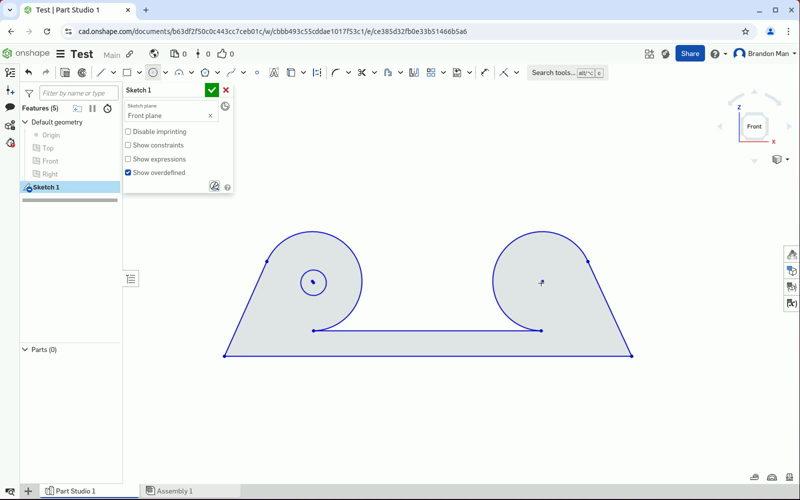
scroll(6)
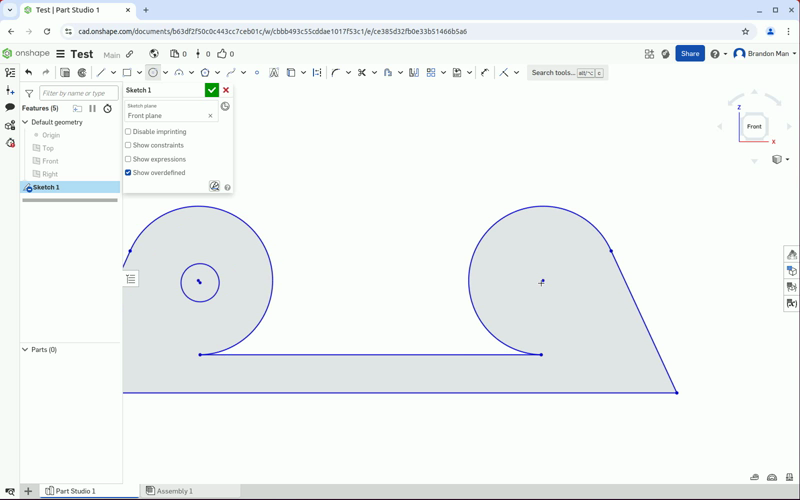
scroll(6)
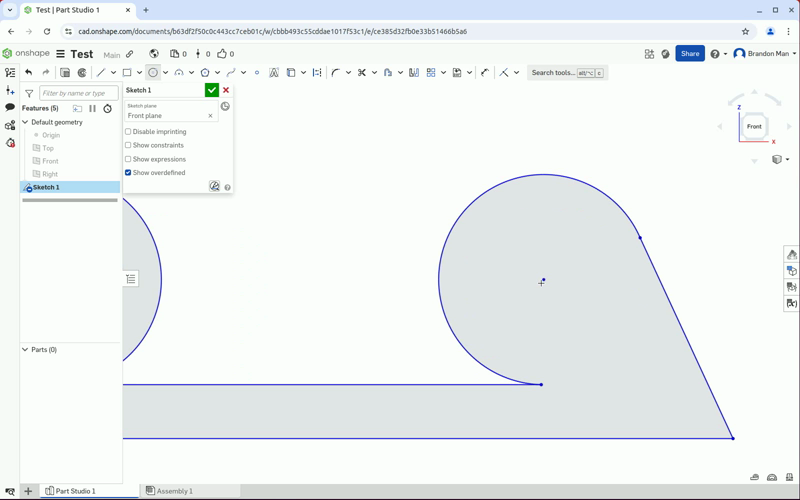
scroll(6)
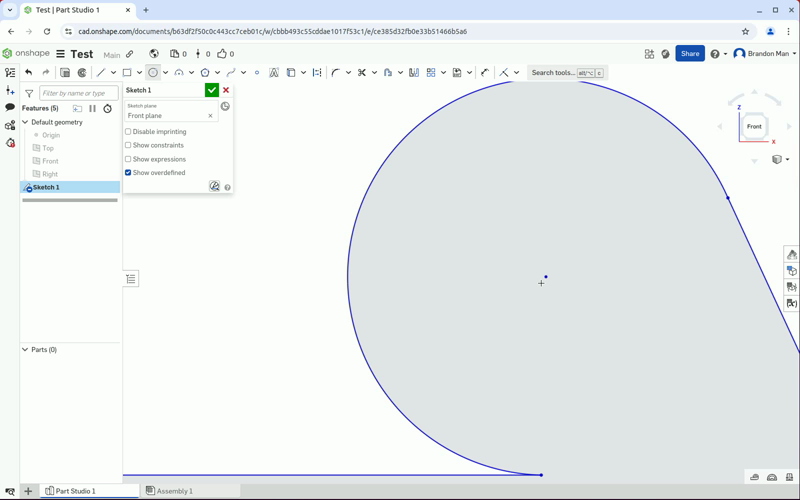
click(541, 282)
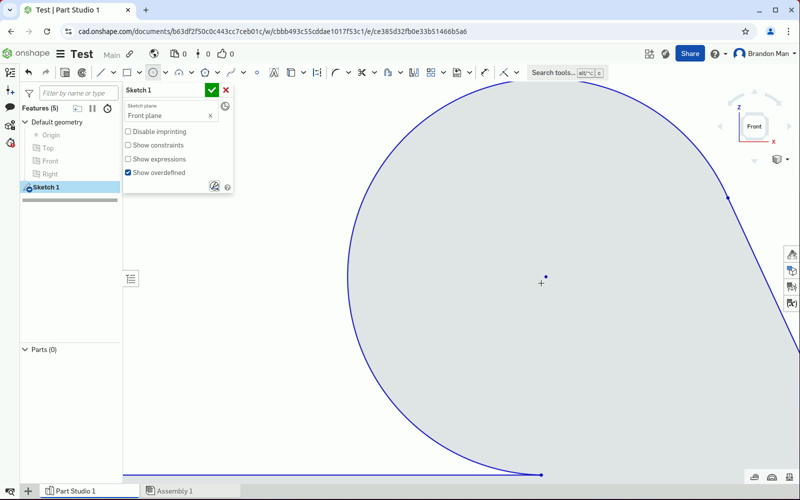
scroll(-6)
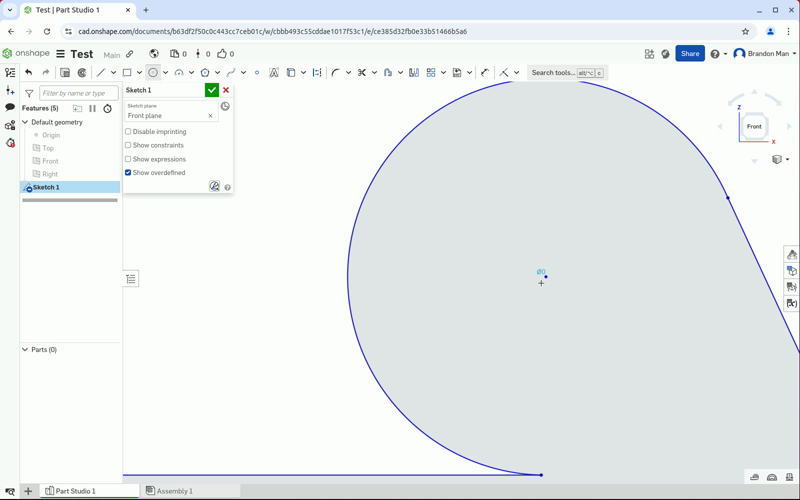
scroll(-6)
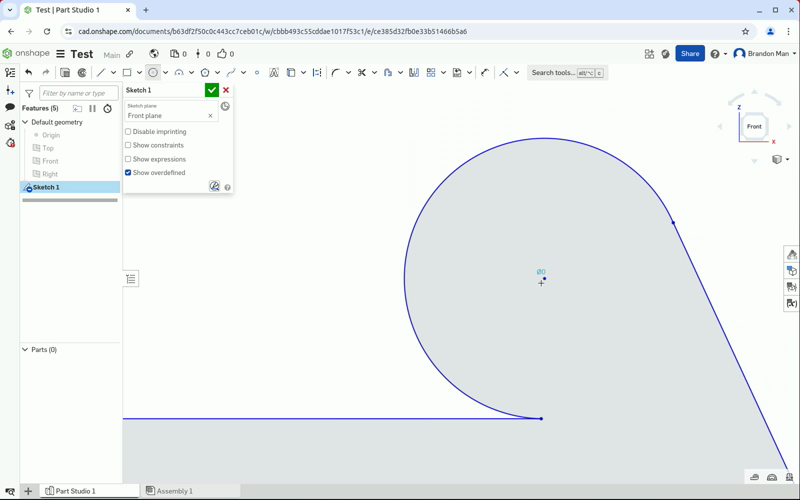
scroll(-6)
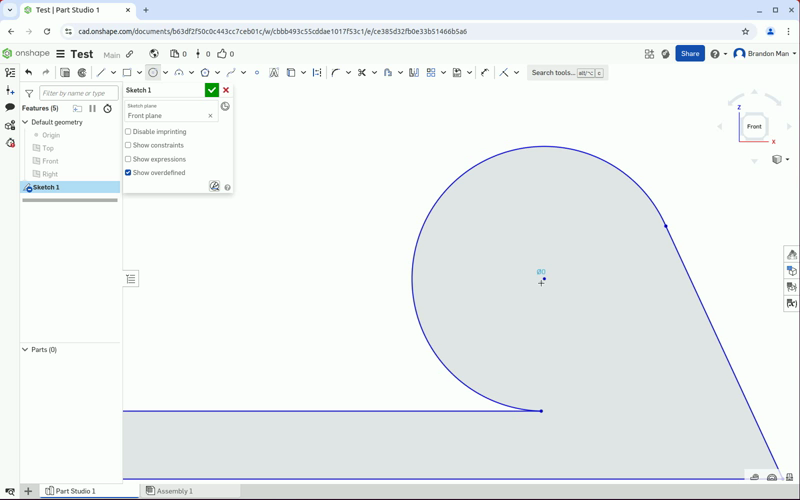
scroll(-6)
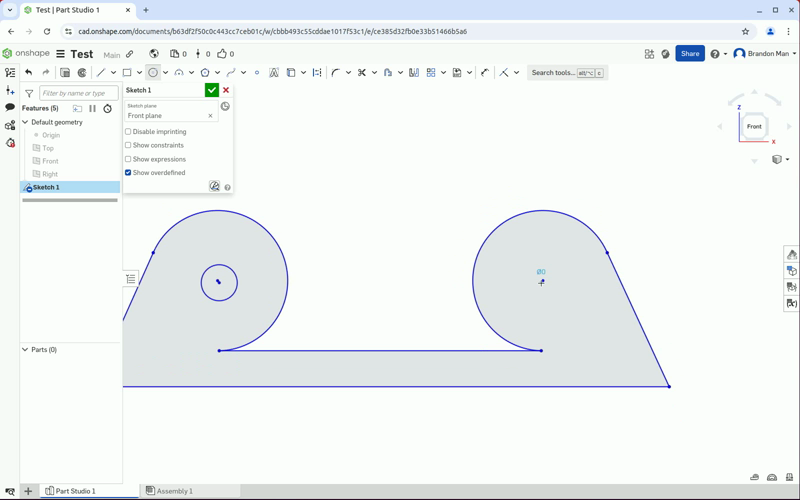
scroll(-6)
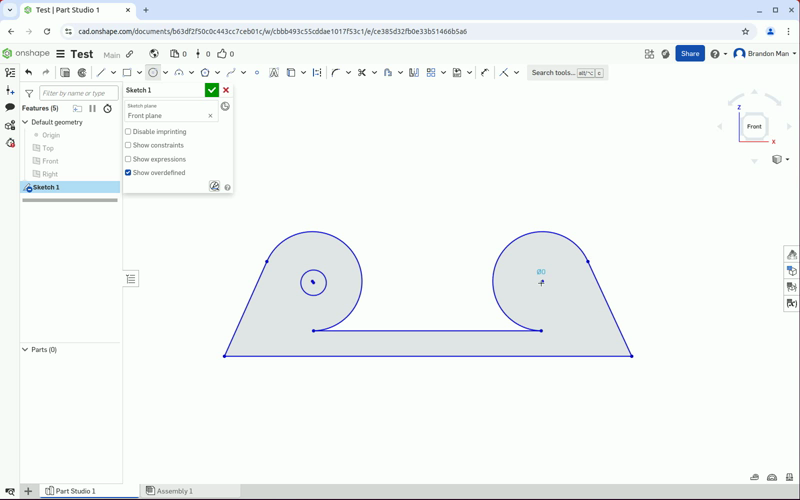
scroll(-6)
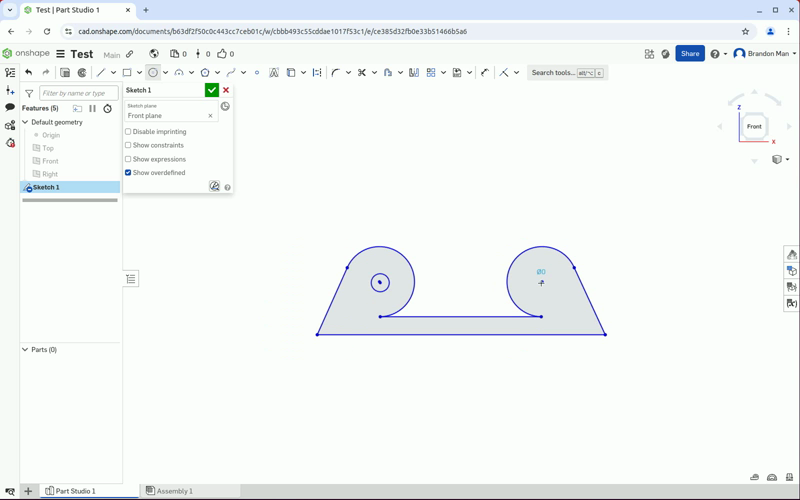
scroll(-6)
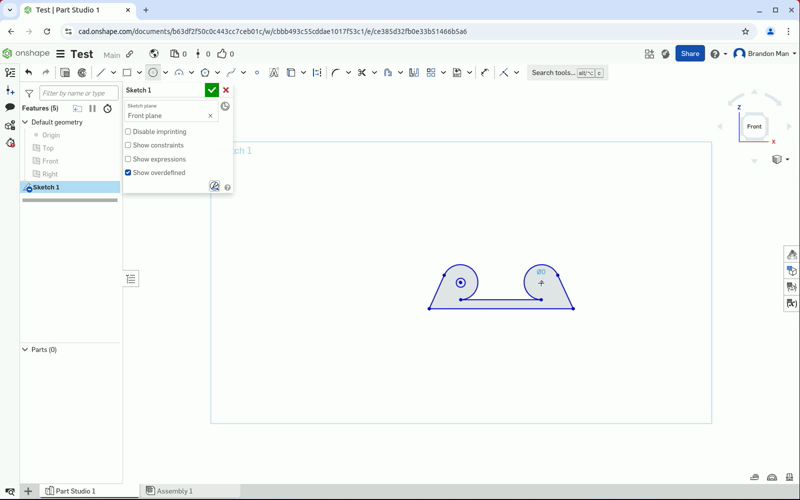
key_up(shift)
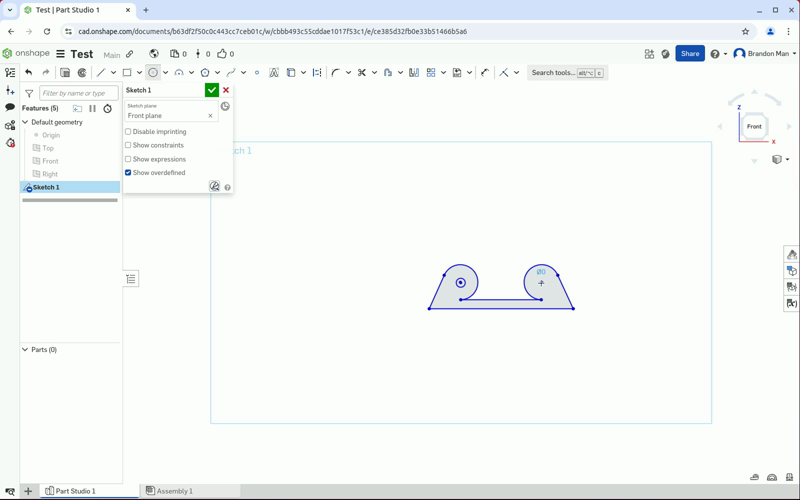
mouse_move(545, 282)
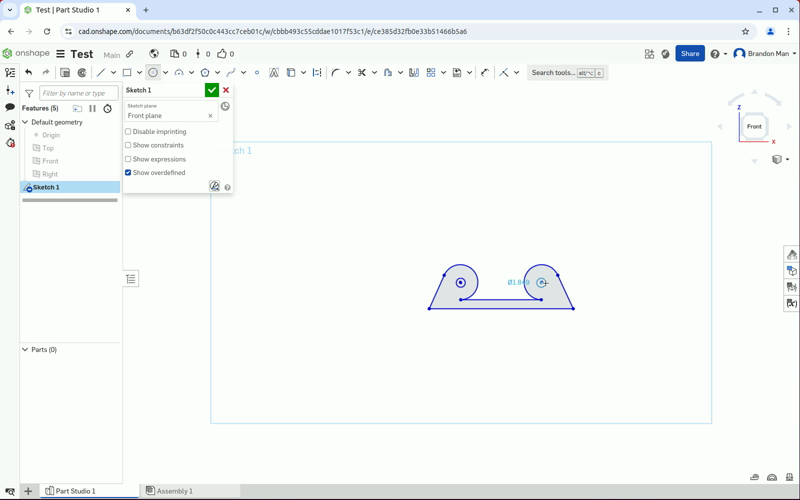
scroll(6)
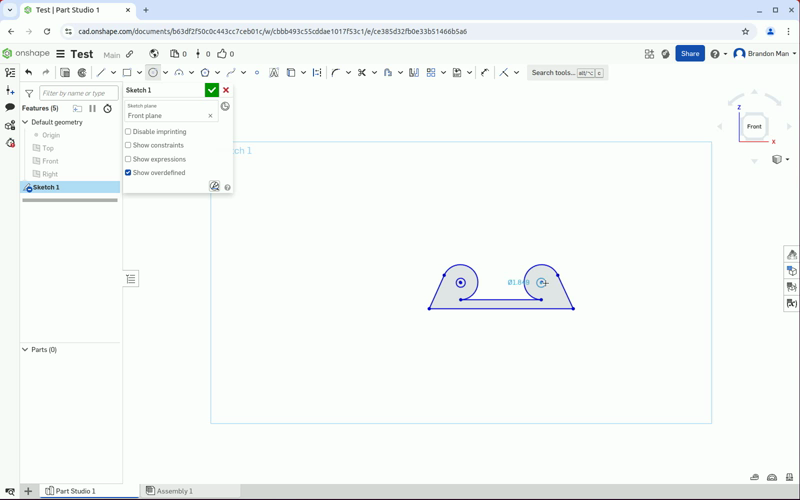
scroll(6)
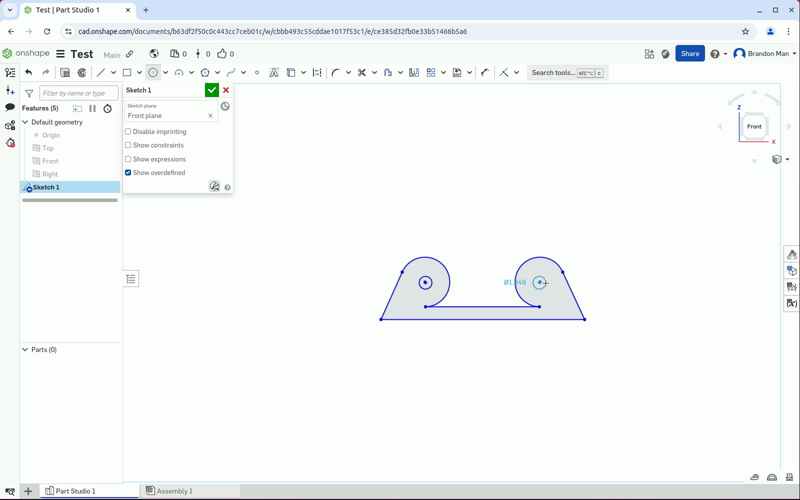
scroll(6)
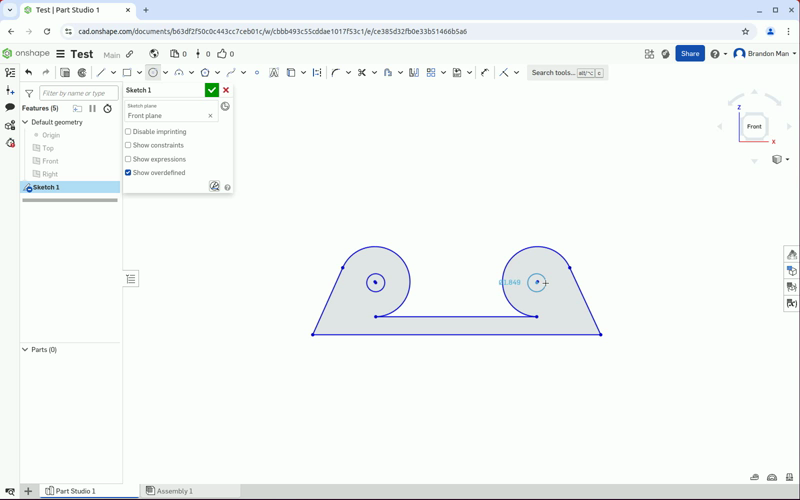
scroll(6)
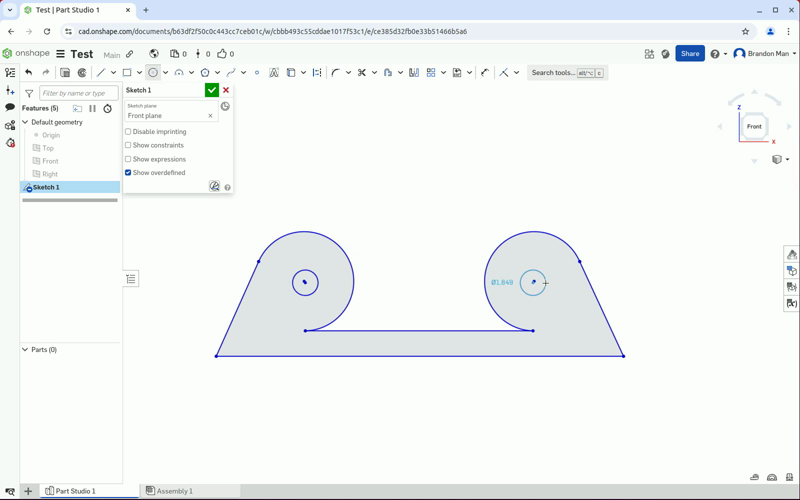
scroll(6)
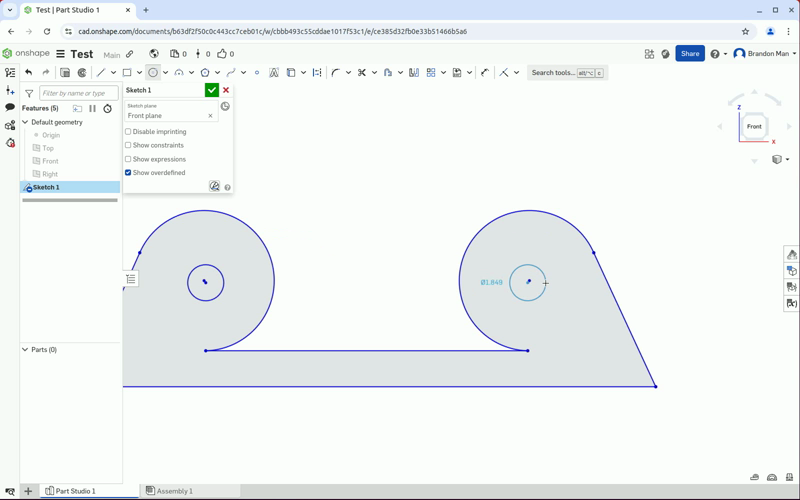
scroll(6)
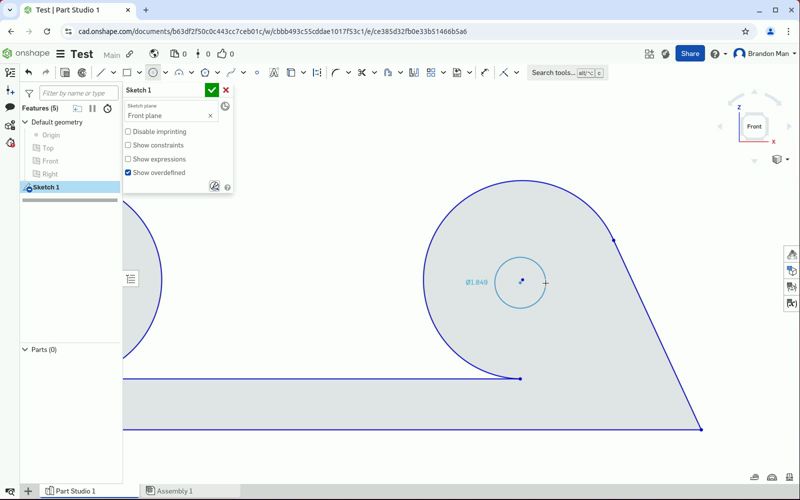
scroll(6)
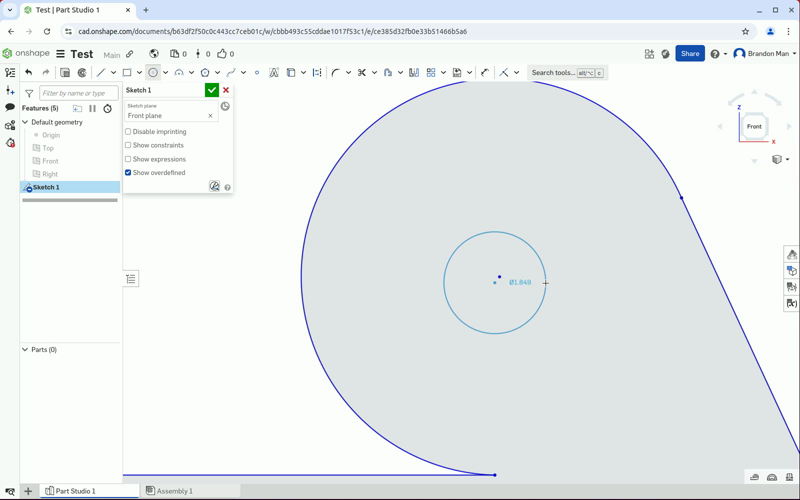
click(545, 282)
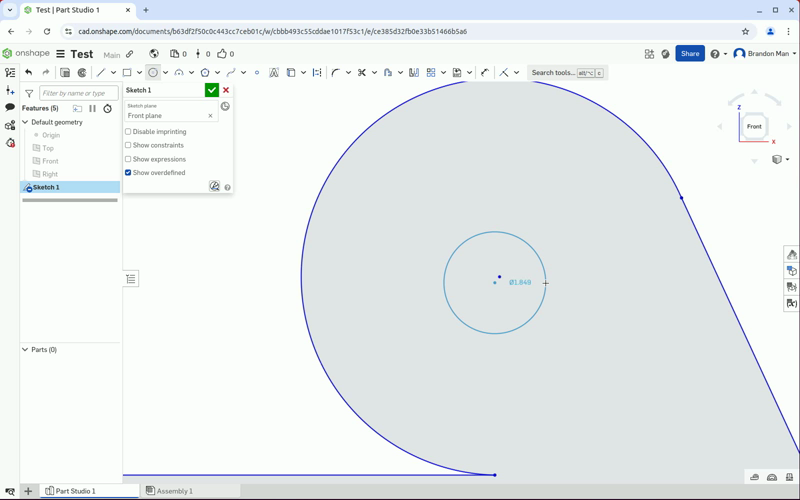
scroll(-6)
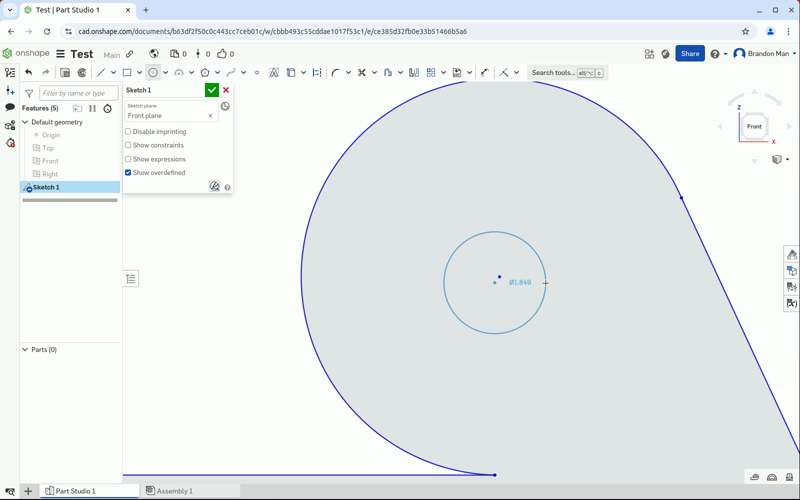
scroll(-6)
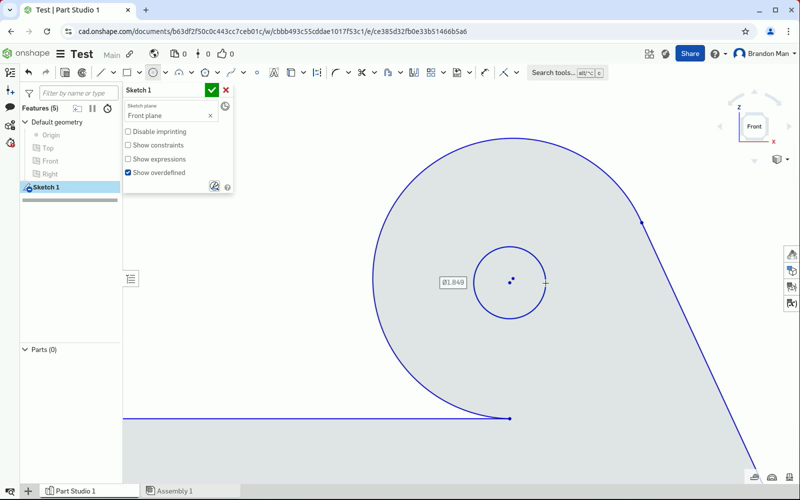
scroll(-6)
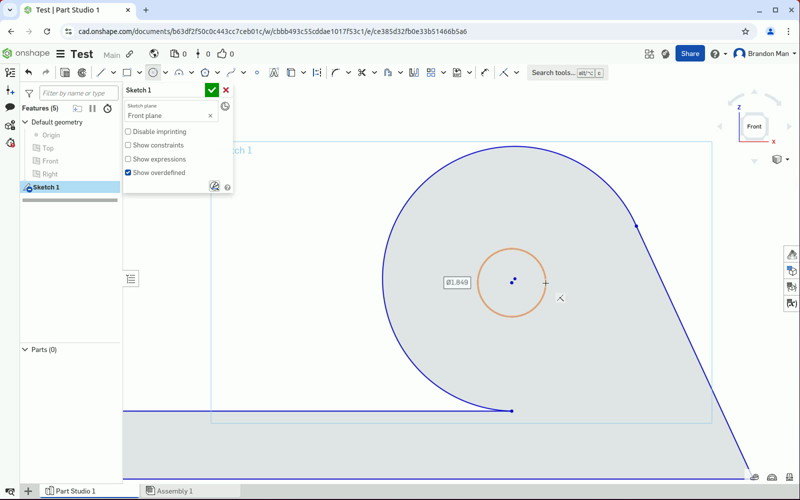
scroll(-6)
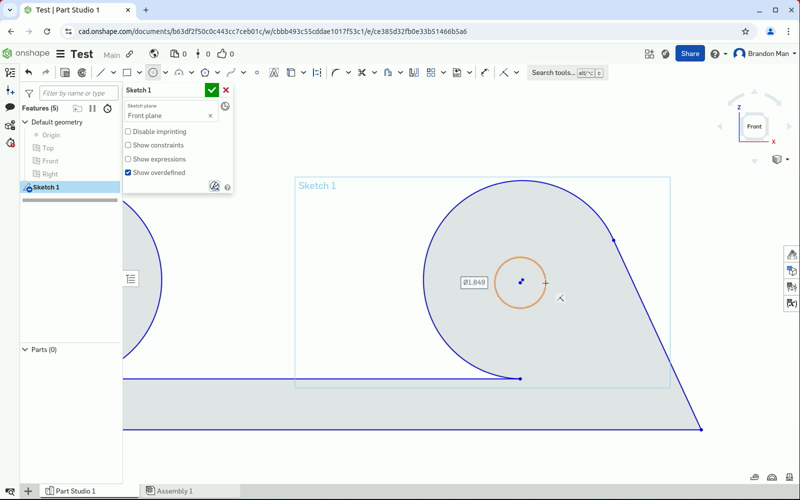
scroll(-6)
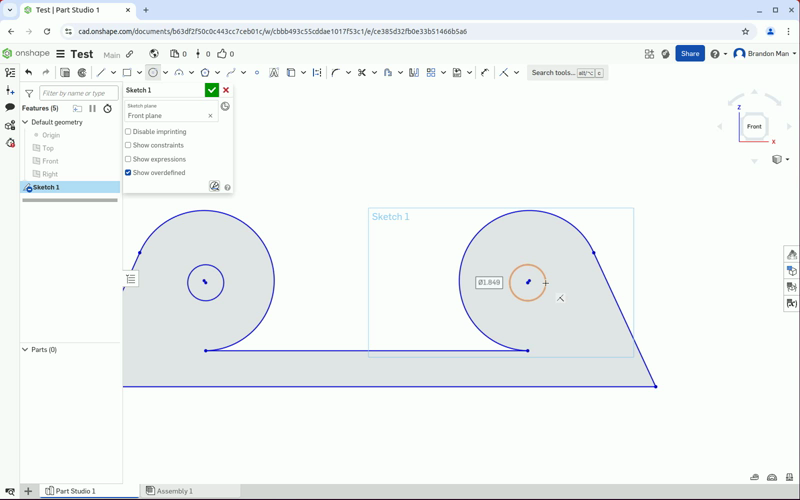
scroll(-6)
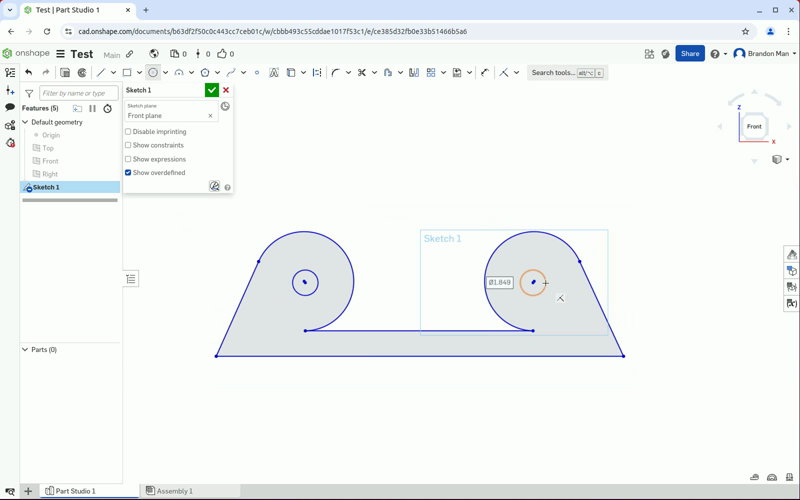
scroll(-6)
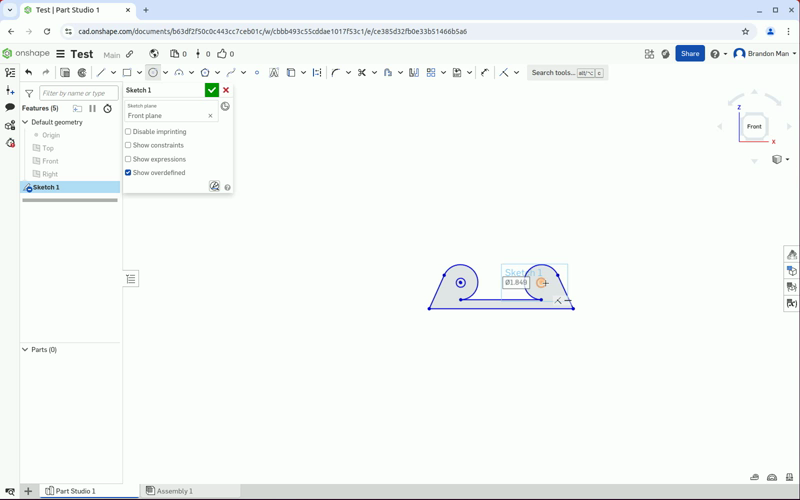
key(esc)
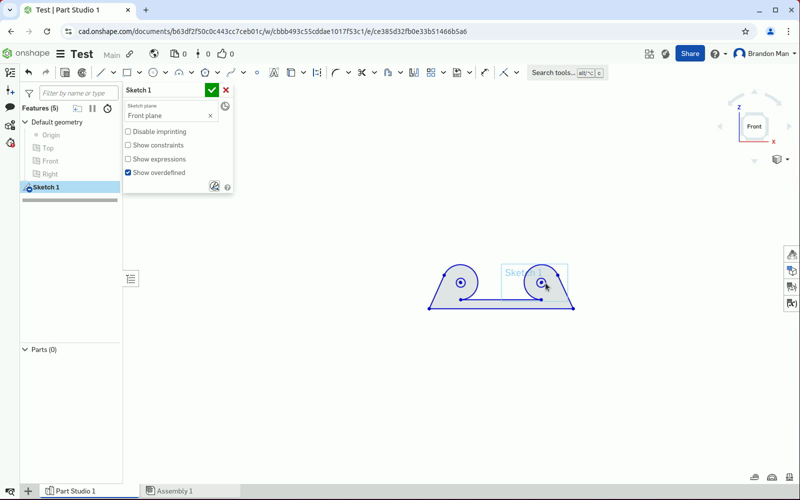
mouse_move(446, 278)
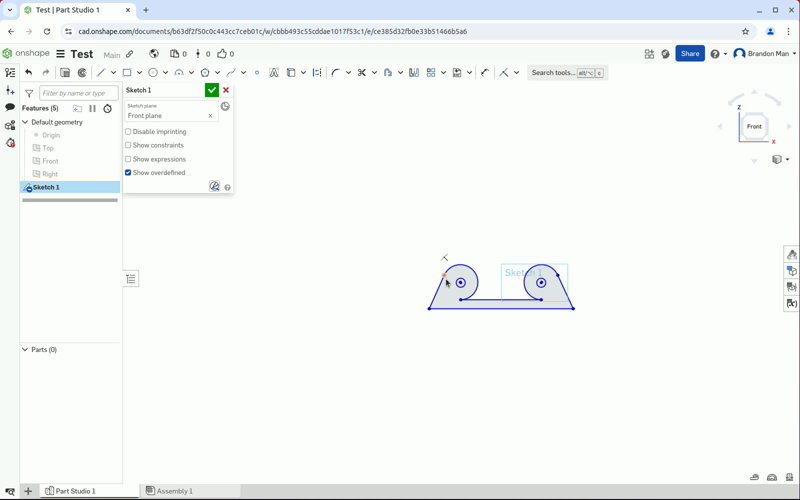
click(446, 278)
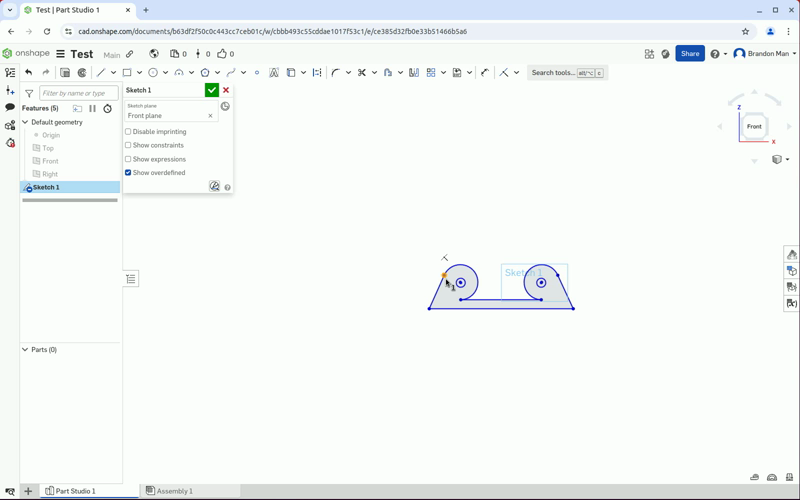
mouse_move(73, 352)
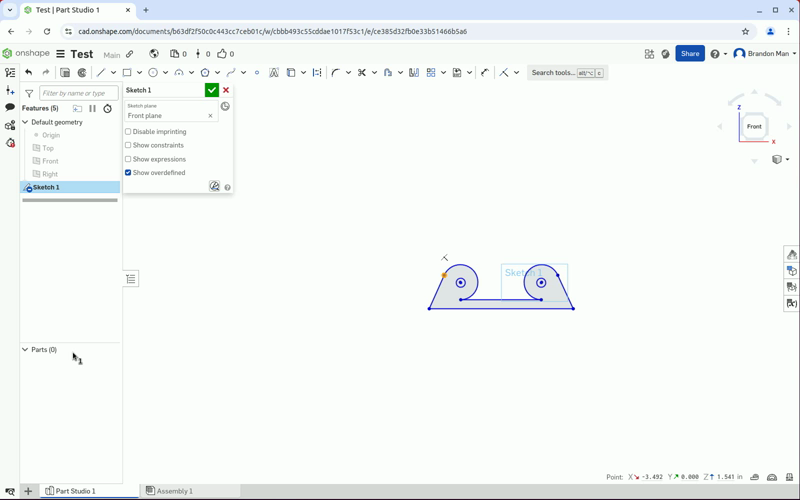
key(shift+y)
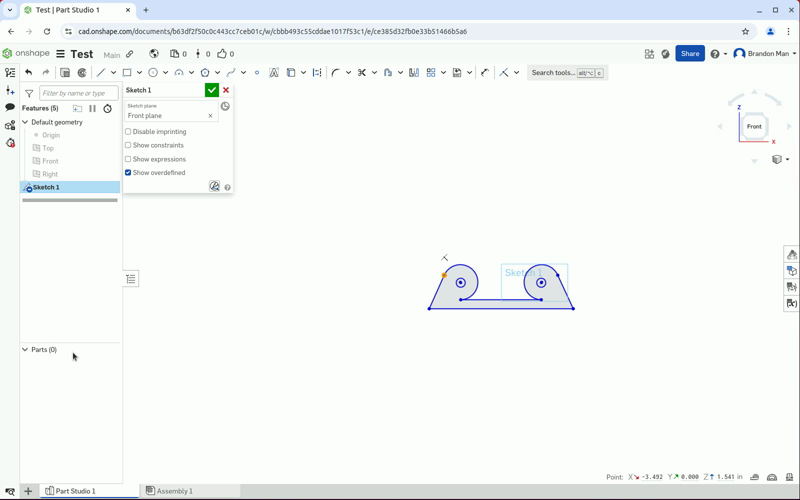
key(shift+e)
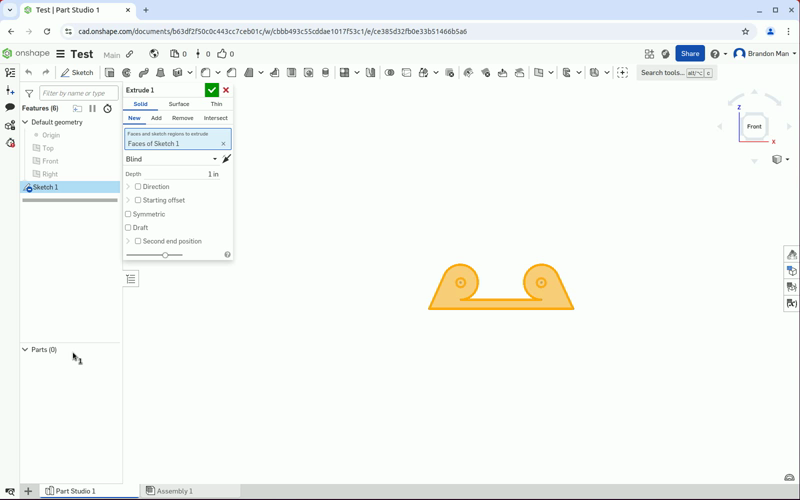
mouse_move(143, 106)
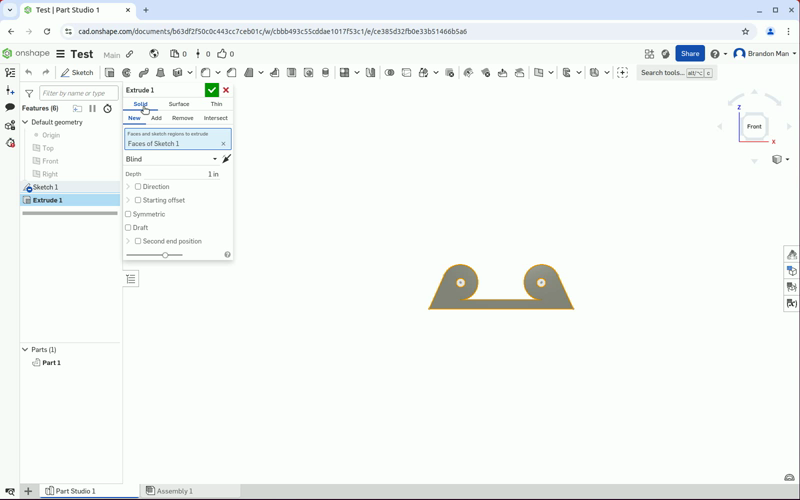
click(143, 106)
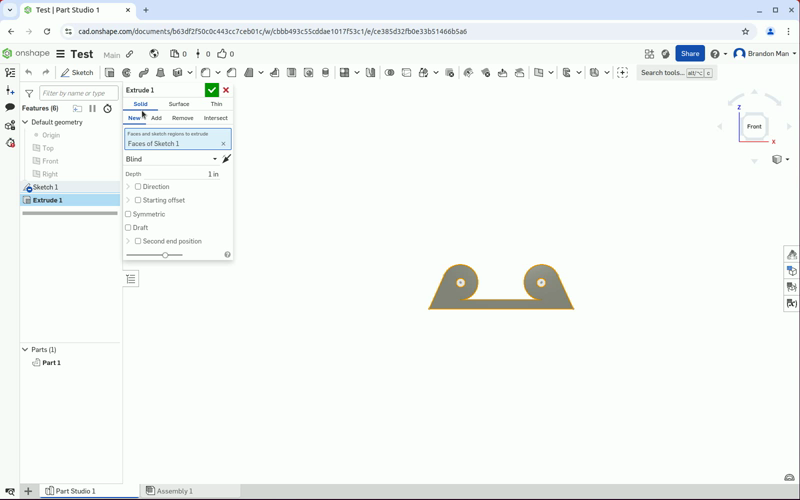
mouse_move(137, 120)
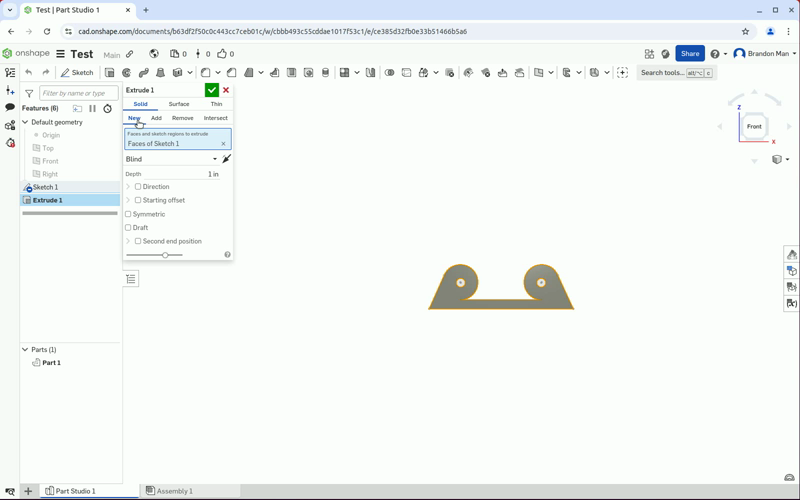
click(137, 120)
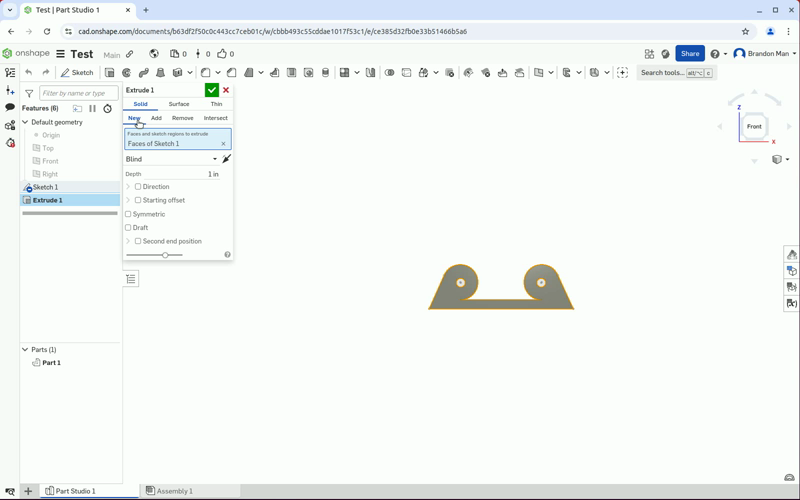
key(tab, 4)
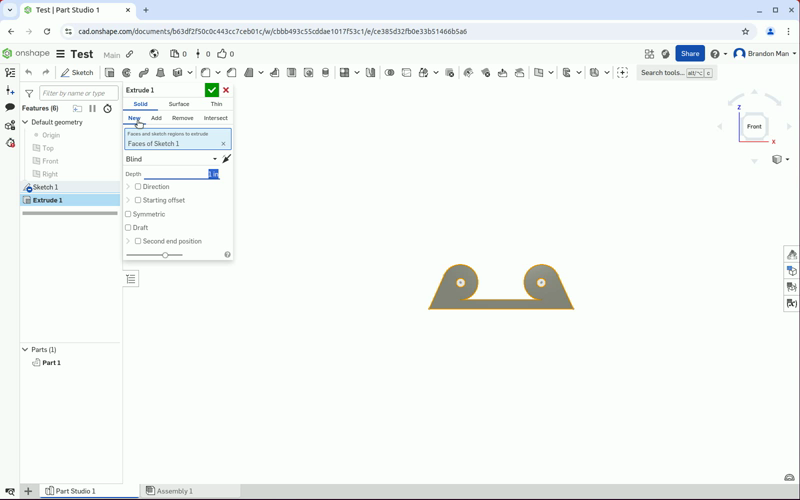
text(4.333)
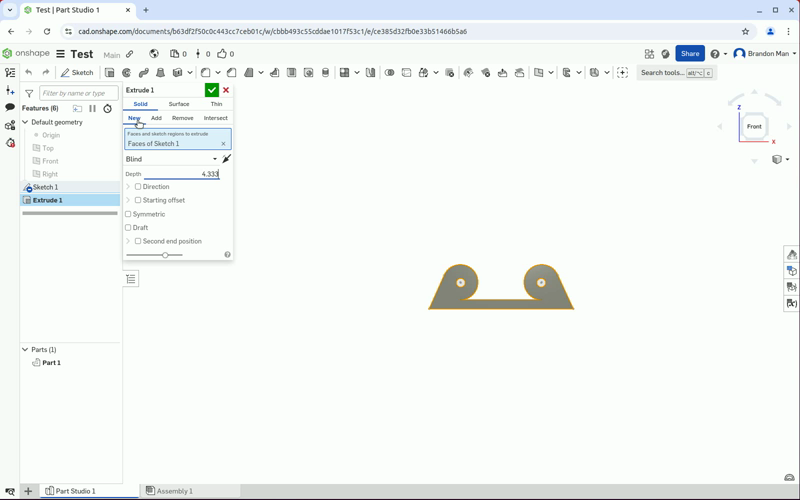
key(enter)
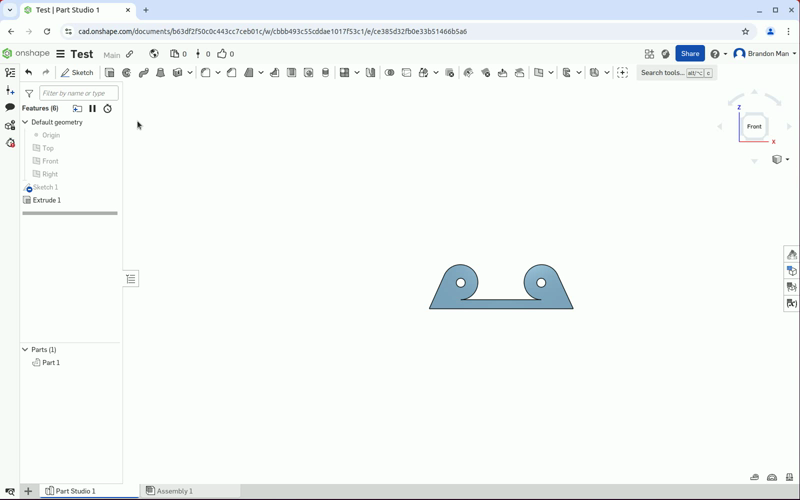
key(shift+h)
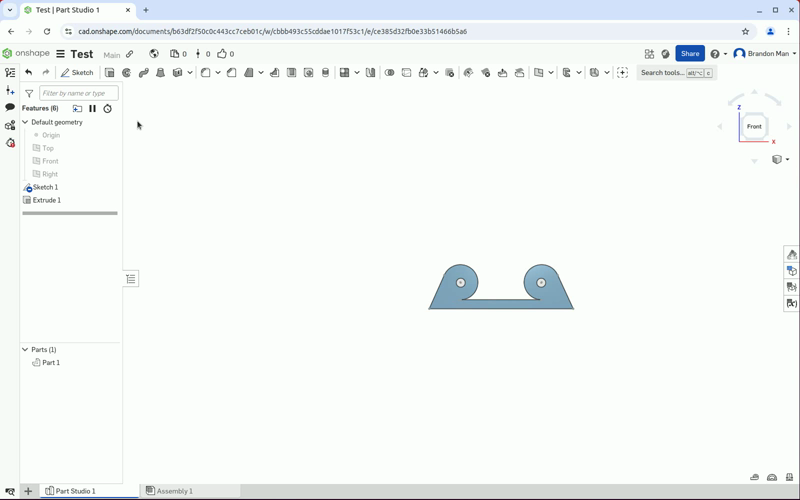
key(shift+h)
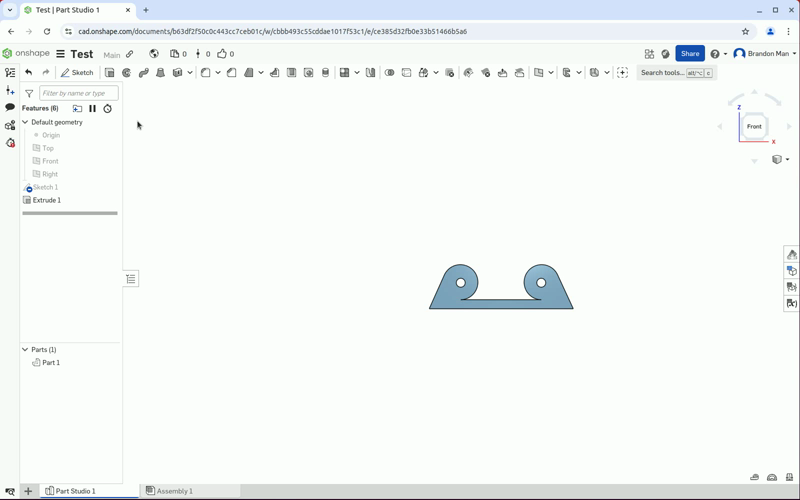
mouse_move(73, 189)
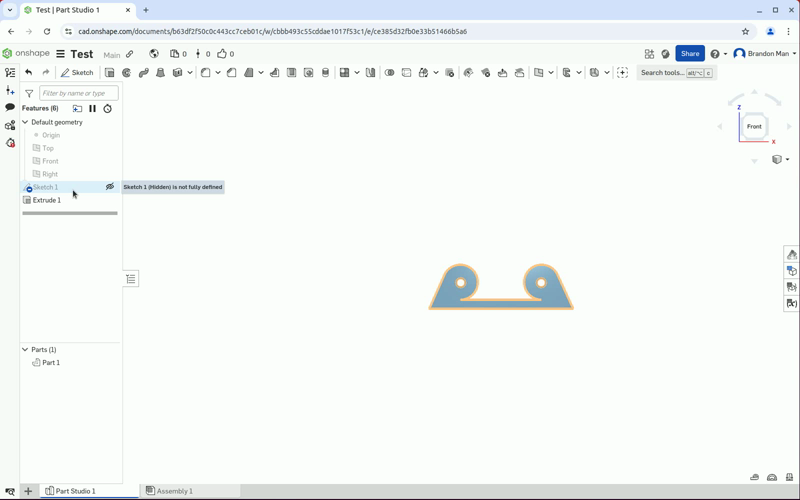
click(73, 189)
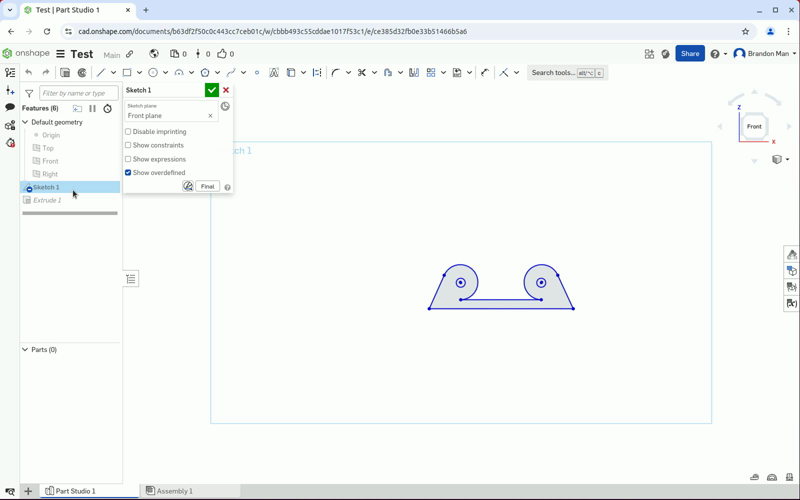
mouse_move(229, 92)
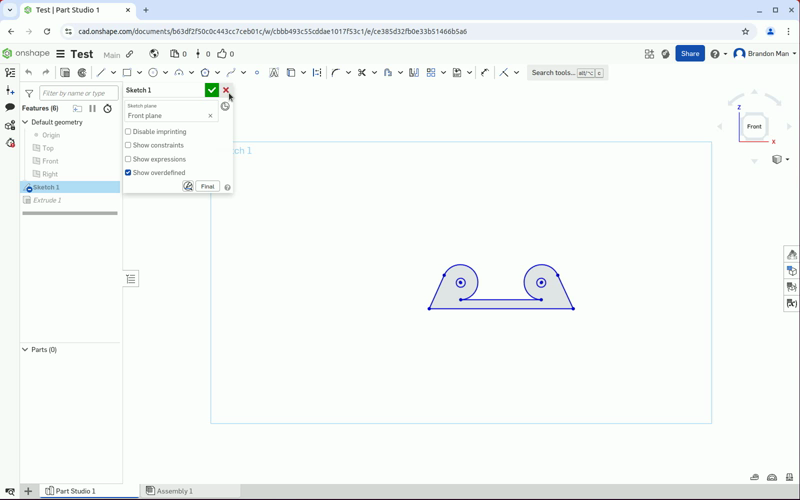
click(229, 92)
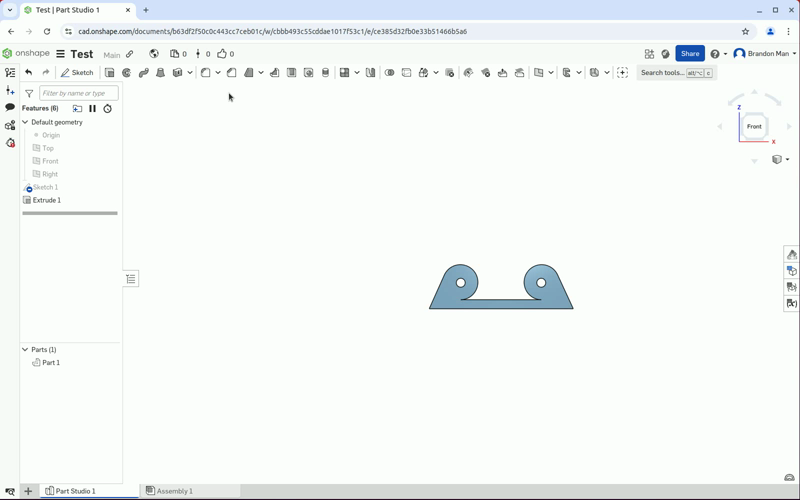
mouse_move(73, 352)
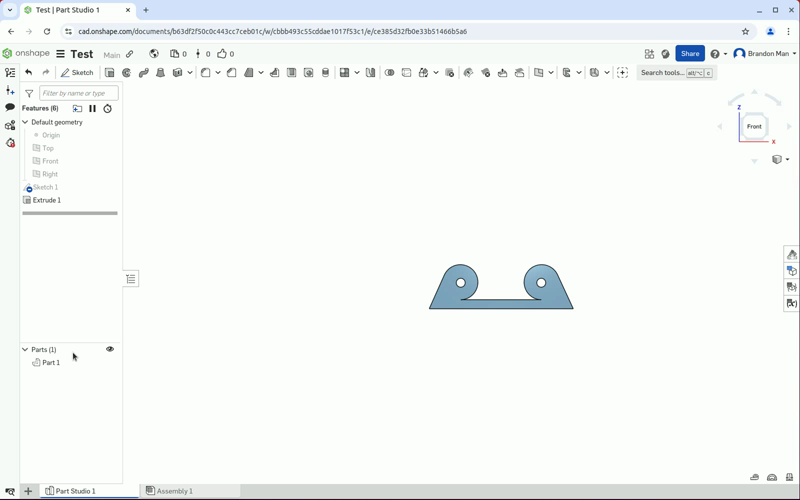
key(y)
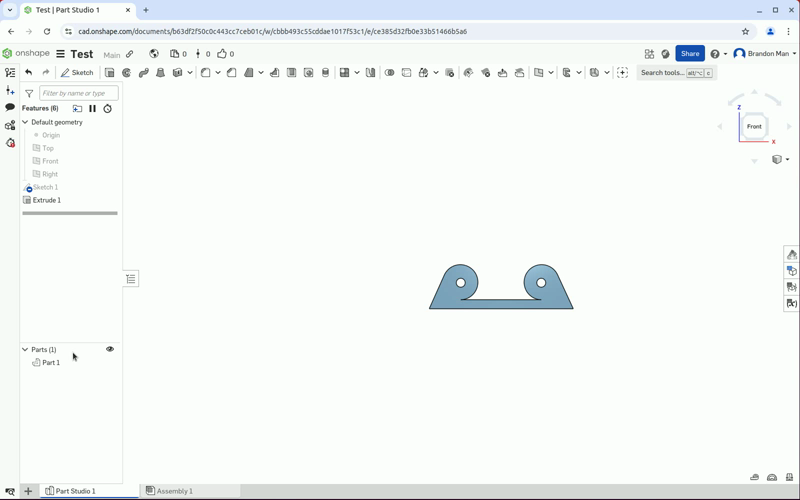
key(shift+p)
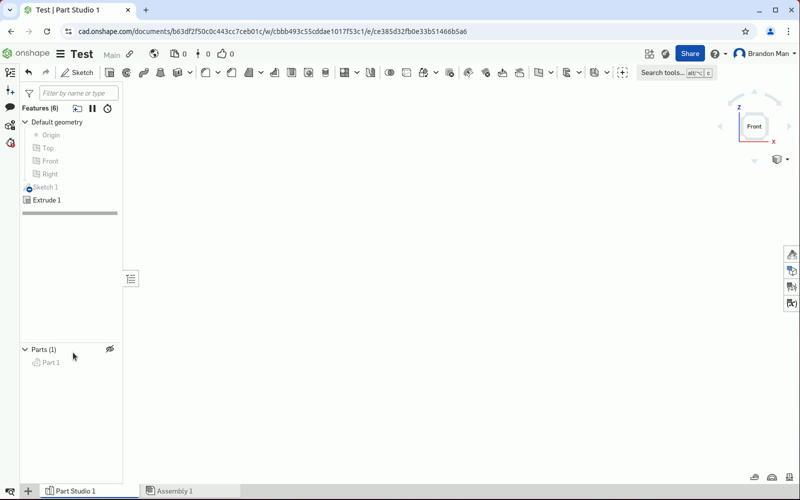
key(space)
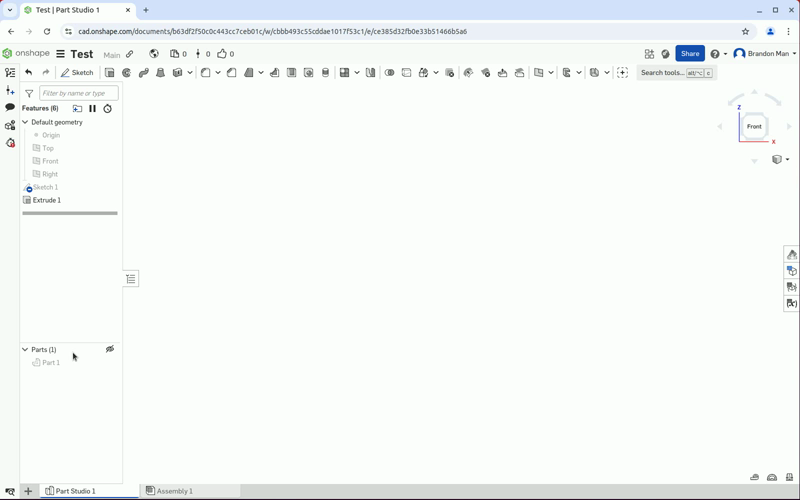
key_down(shift)
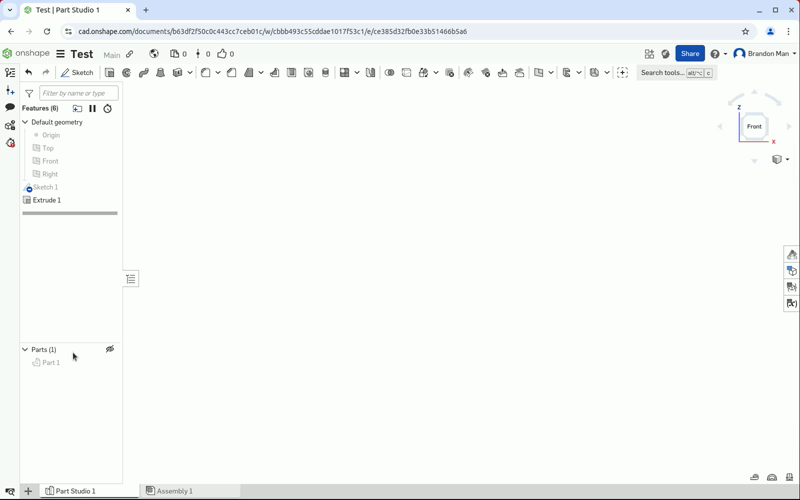
key(left)
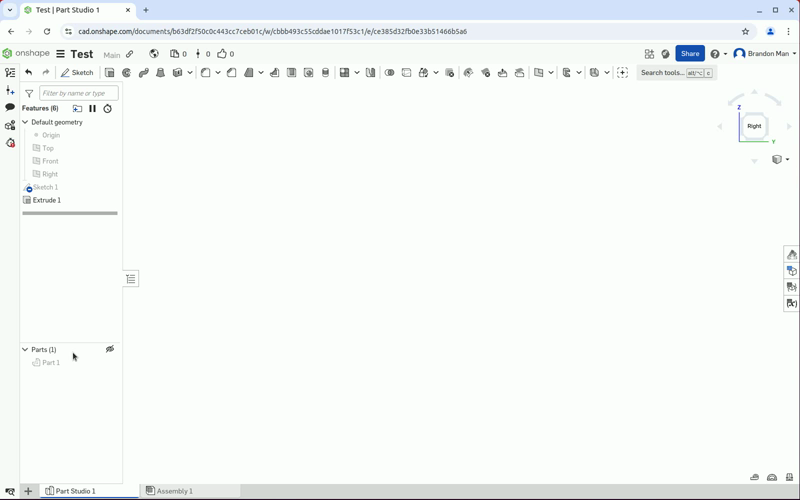
key_up(shift)
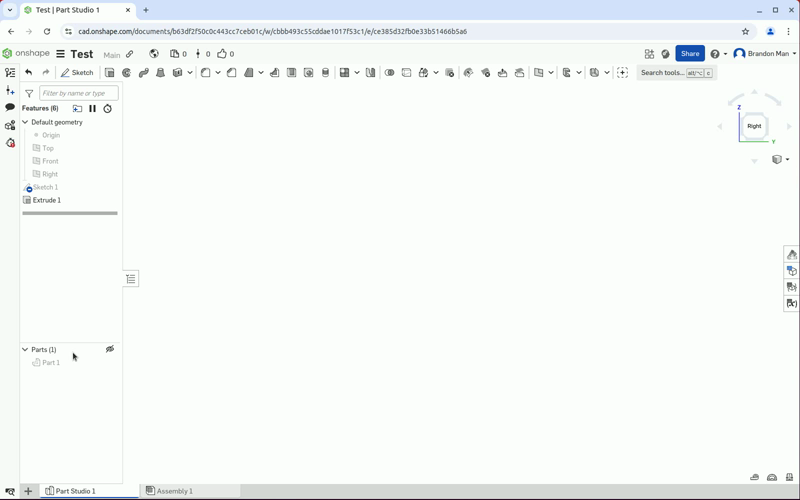
mouse_move(73, 352)
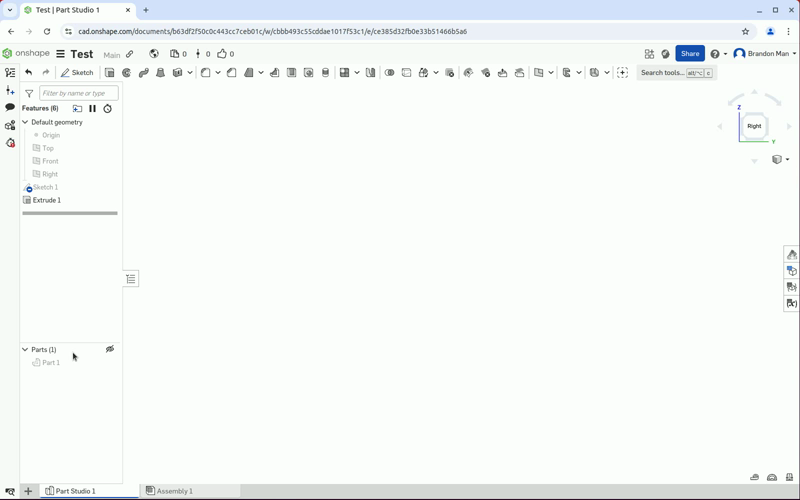
key(shift+y)
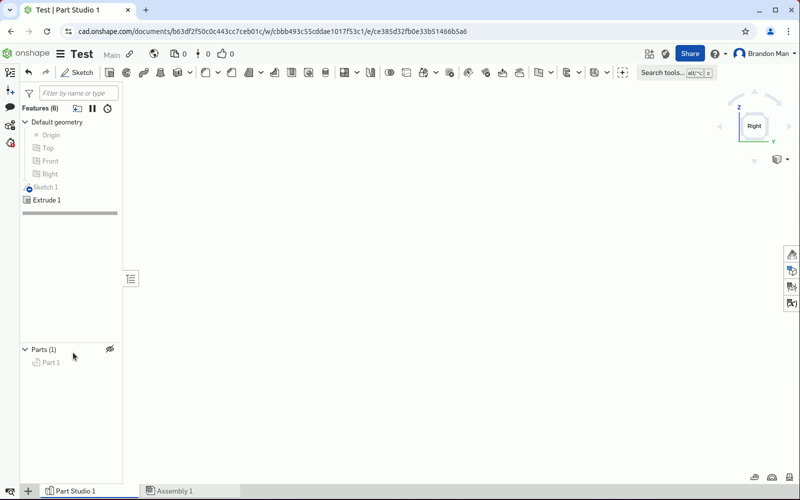
key(shift+s)
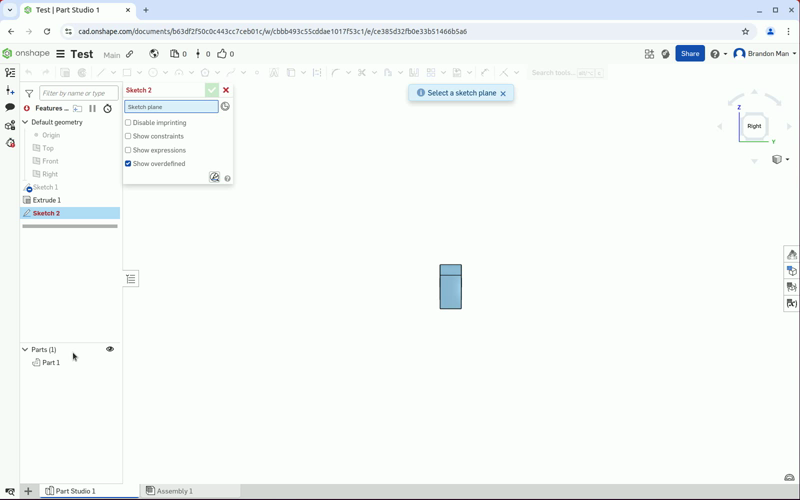
mouse_move(73, 176)
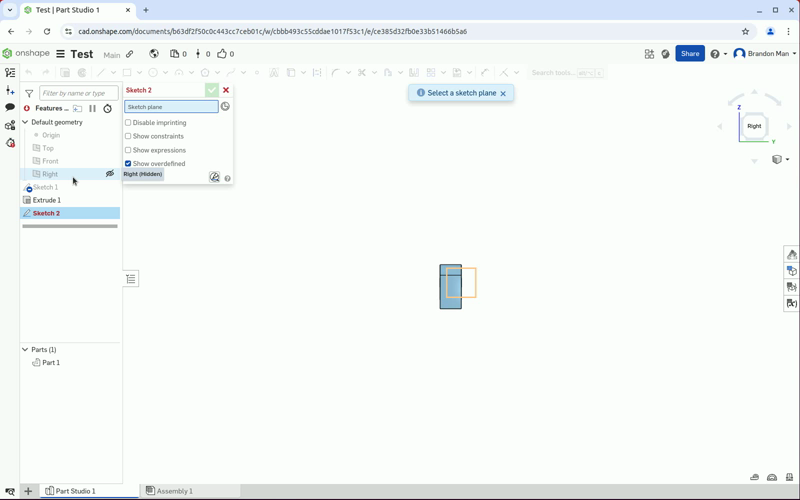
click(73, 176)
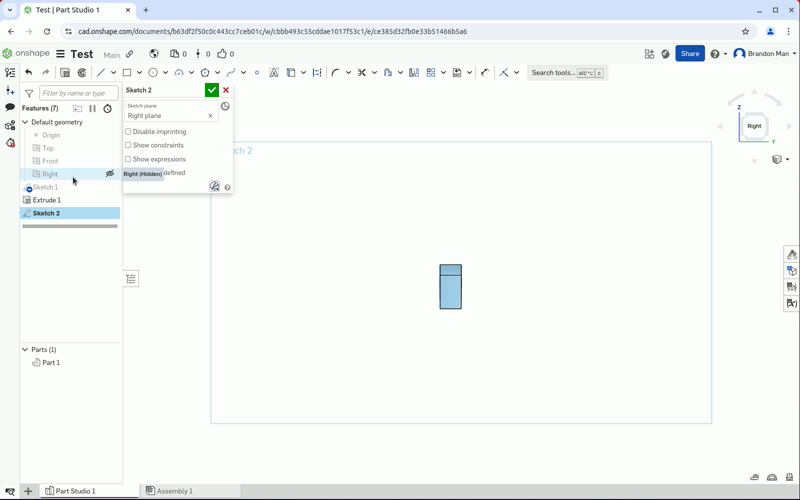
mouse_move(73, 352)
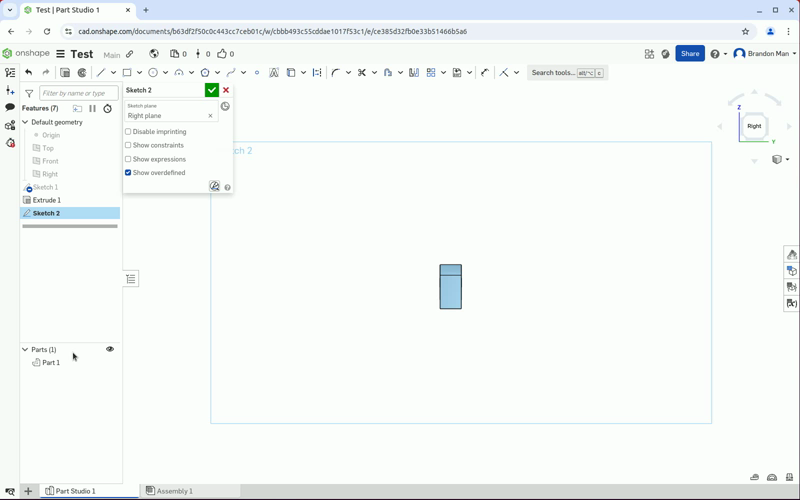
key(y)
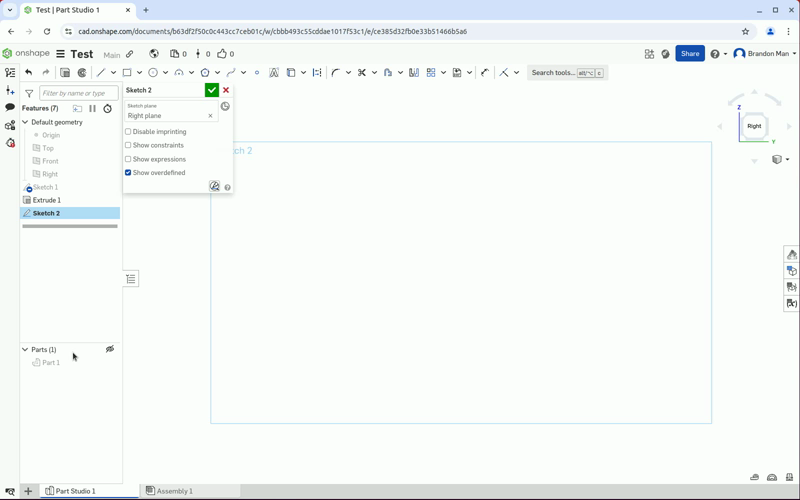
key(l)
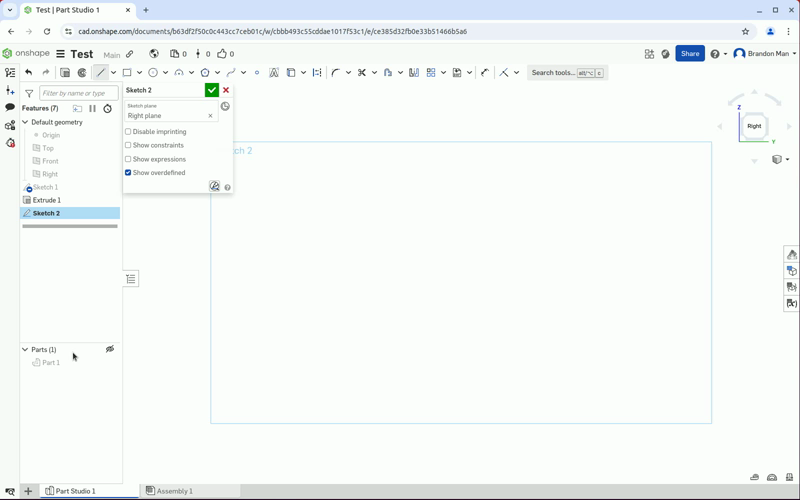
key_down(shift)
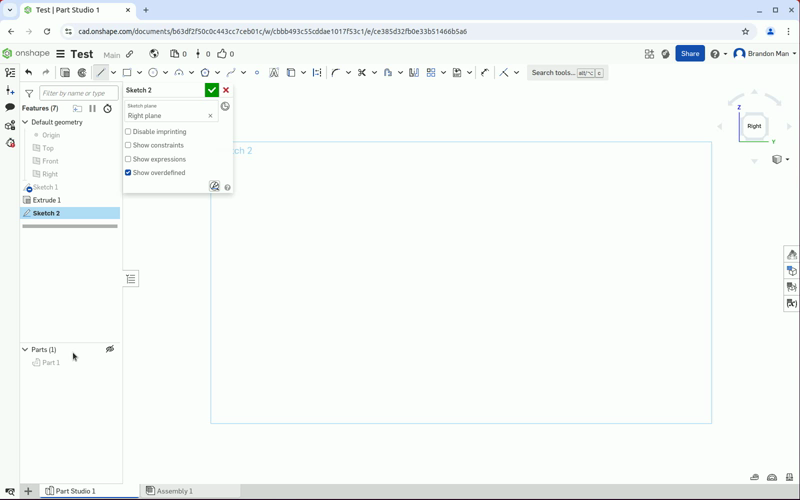
mouse_move(445, 300)
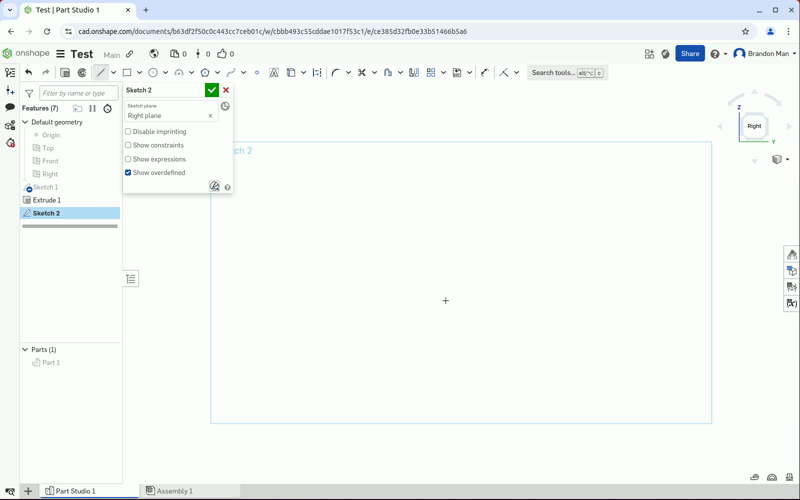
click(445, 300)
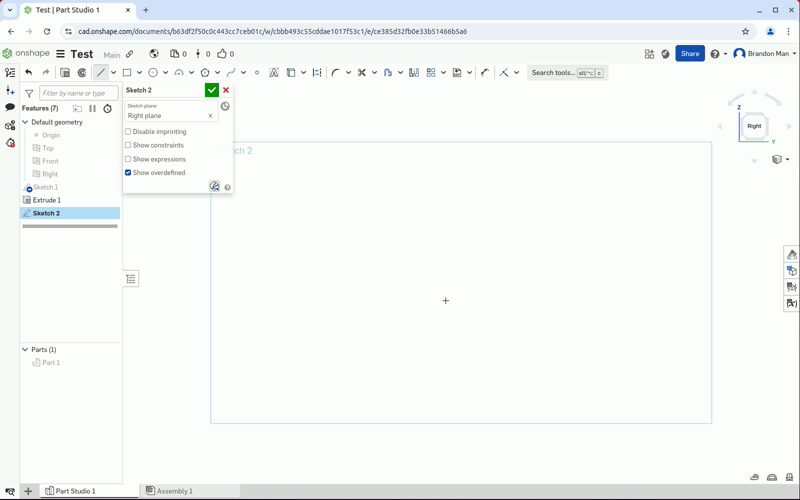
key_up(shift)
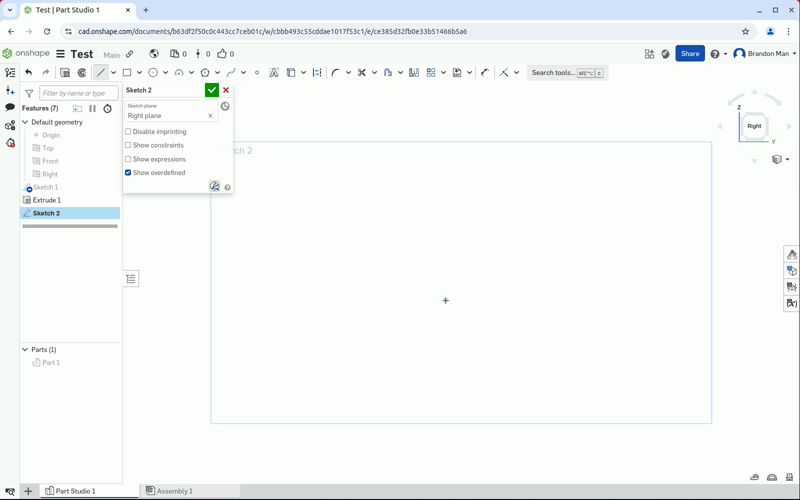
key_down(shift)
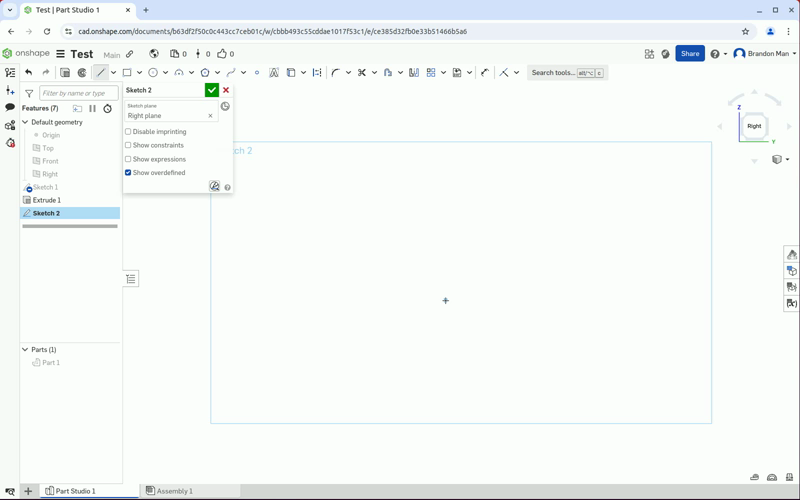
mouse_move(475, 300)
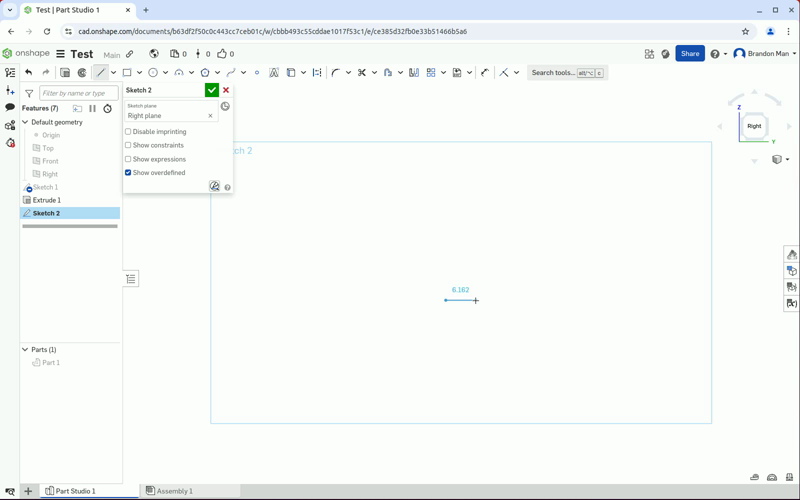
mouse_move(454, 300)
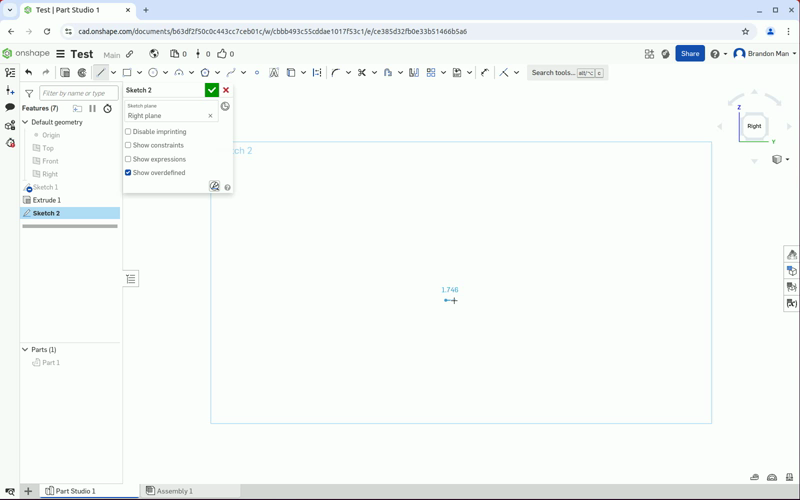
click(454, 300)
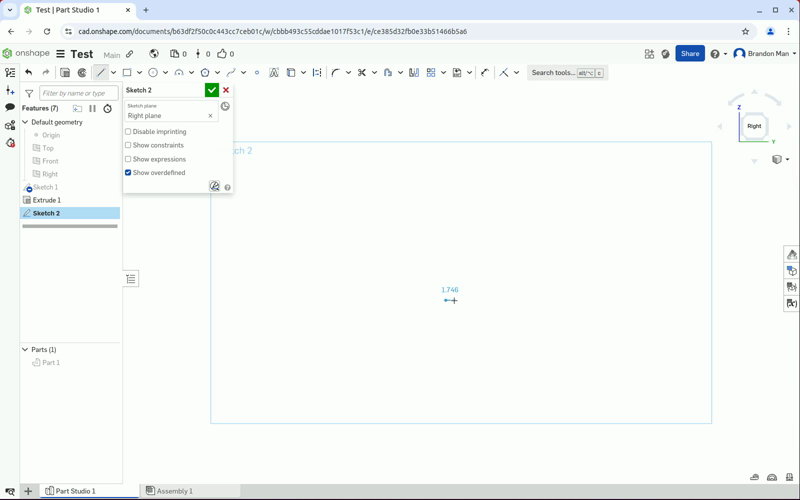
key_up(shift)
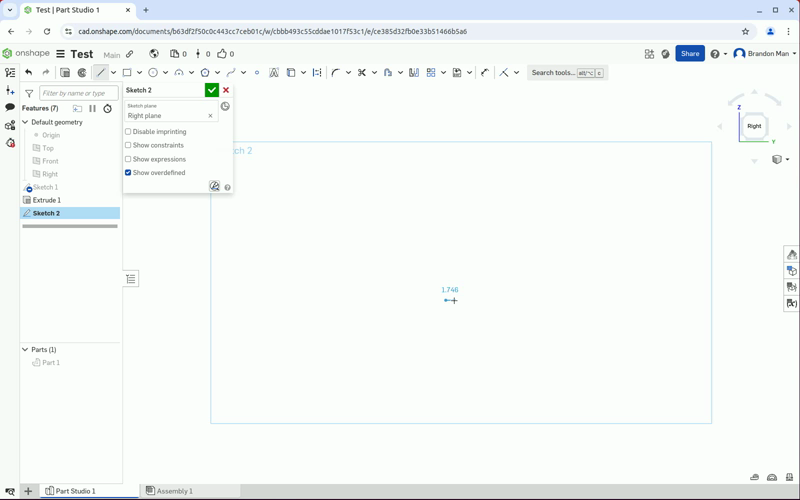
key_down(shift)
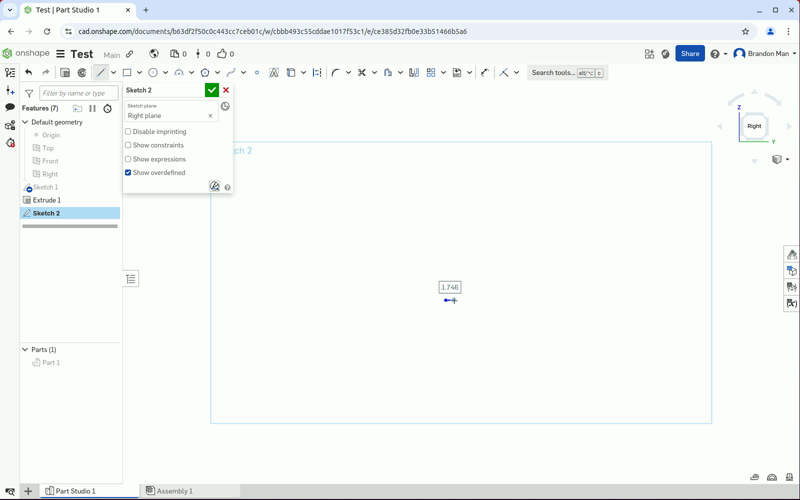
mouse_move(454, 236)
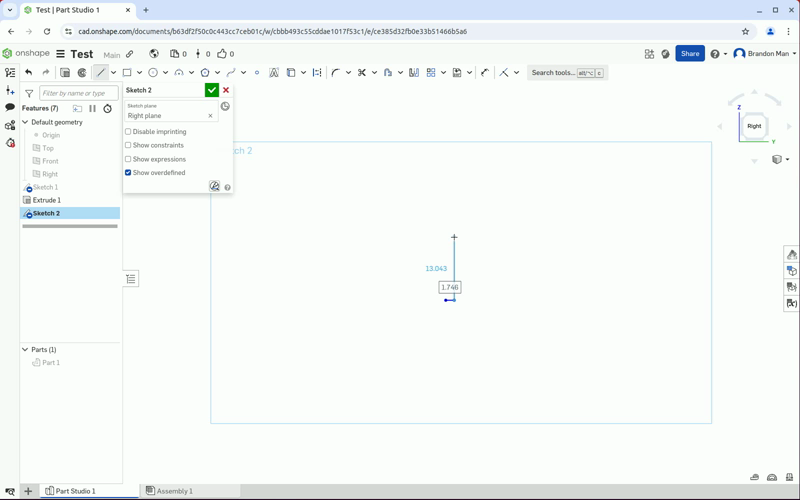
click(454, 236)
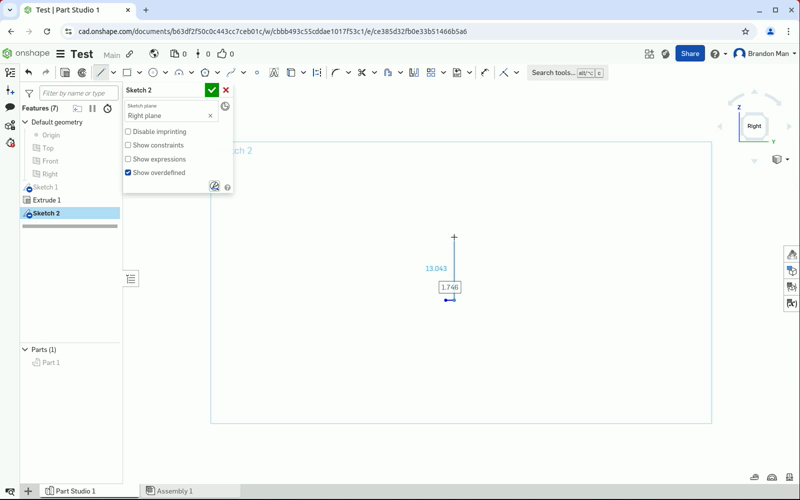
key_up(shift)
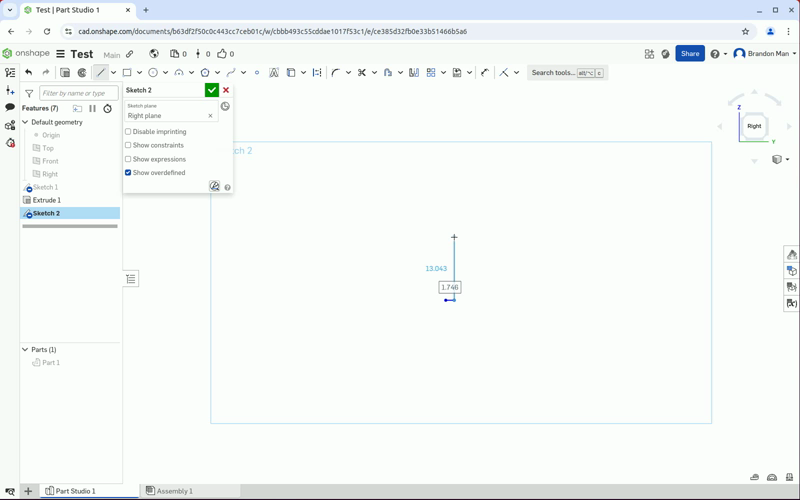
key_down(shift)
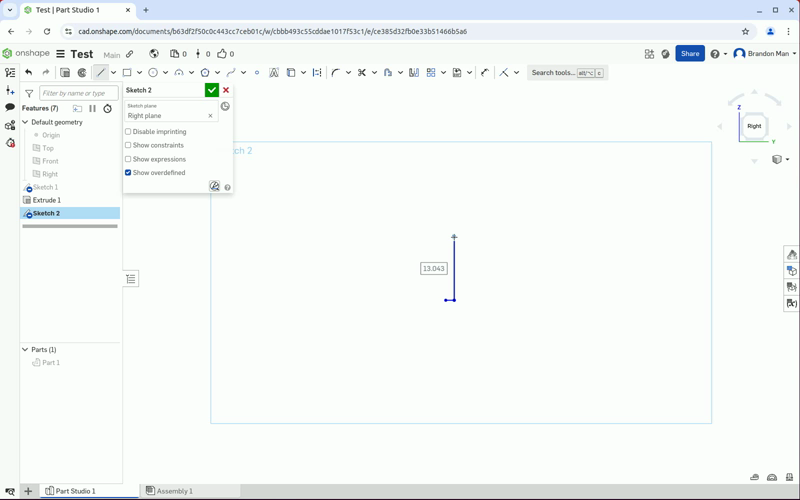
mouse_move(484, 236)
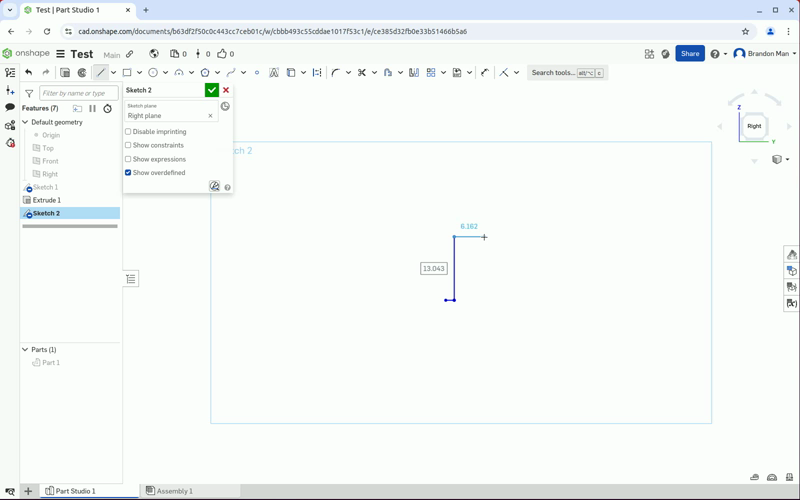
mouse_move(445, 236)
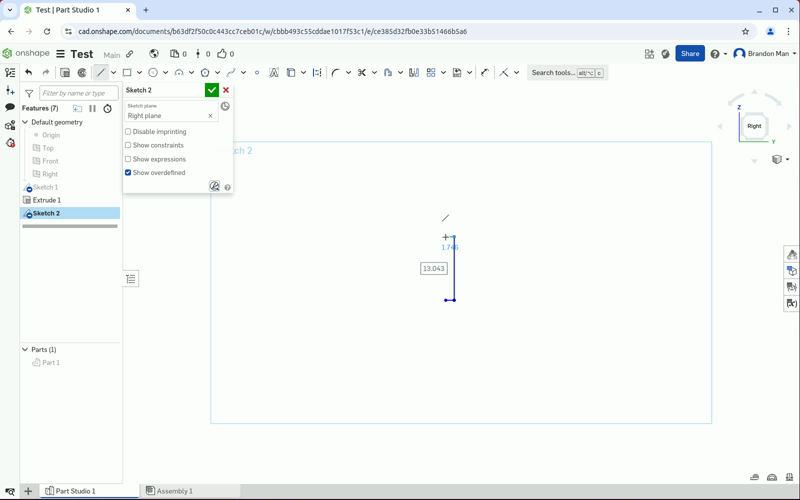
click(445, 236)
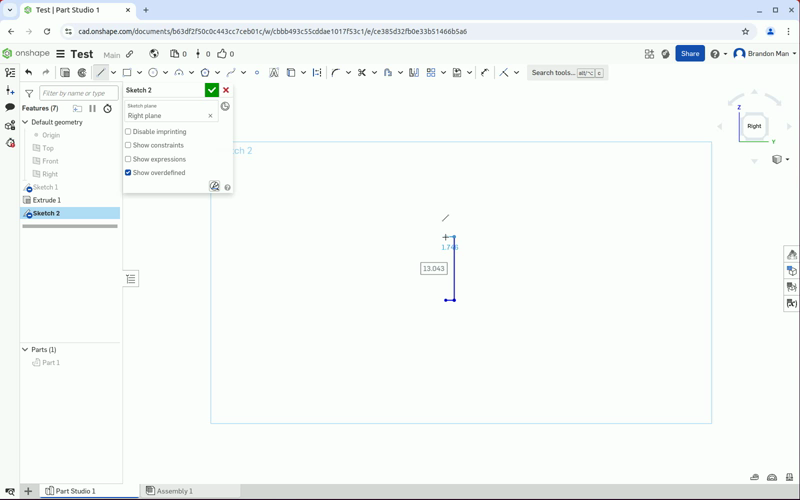
key_up(shift)
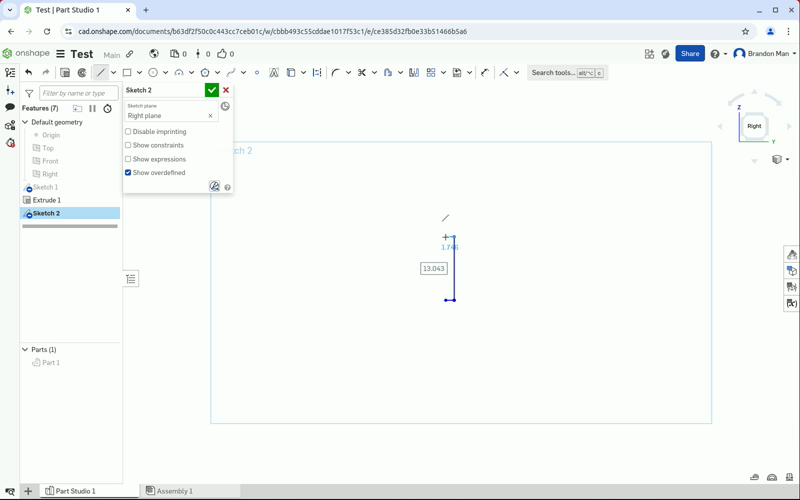
key_down(shift)
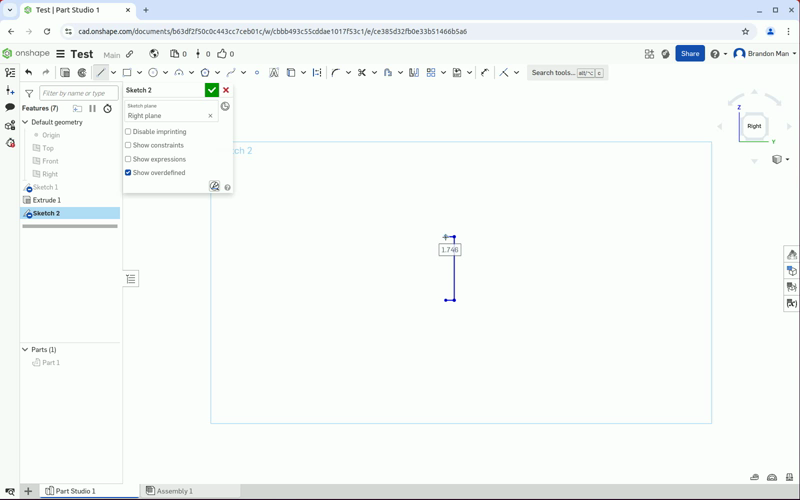
mouse_move(445, 300)
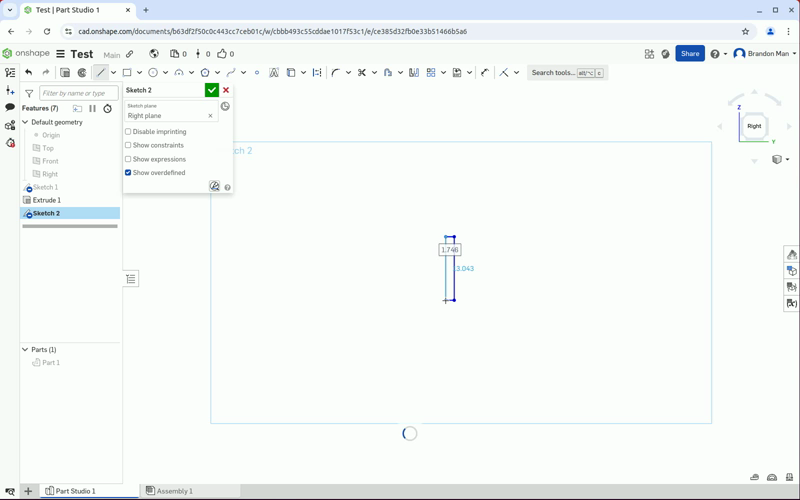
key_up(shift)
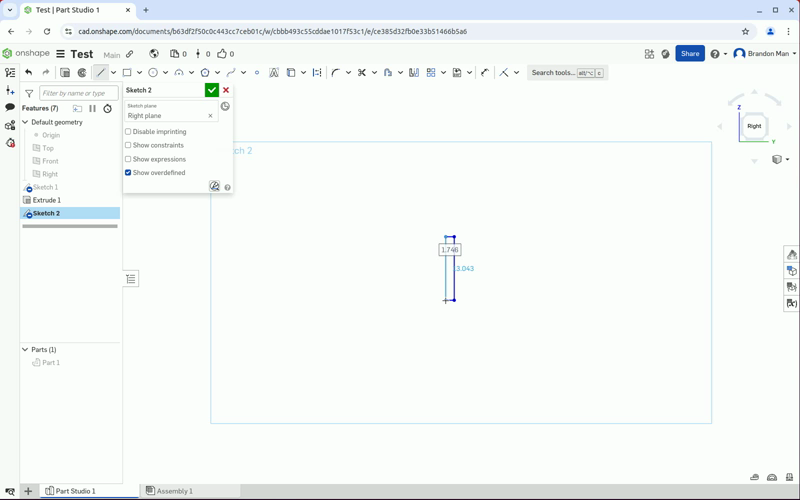
click(445, 300)
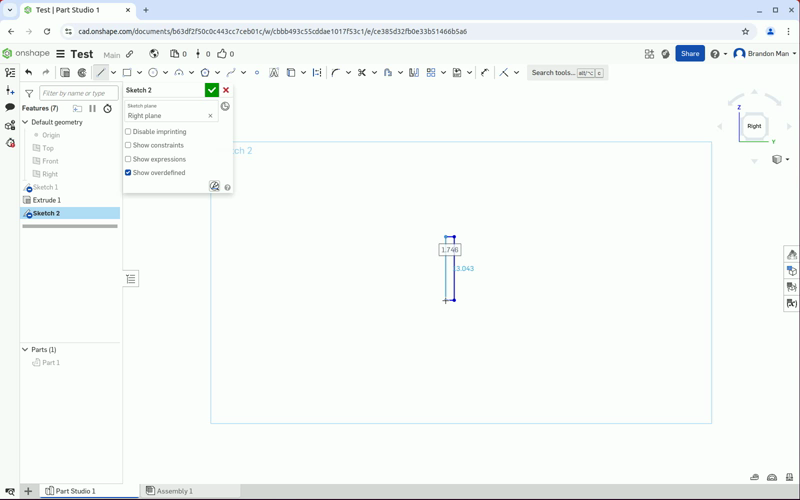
key(esc)
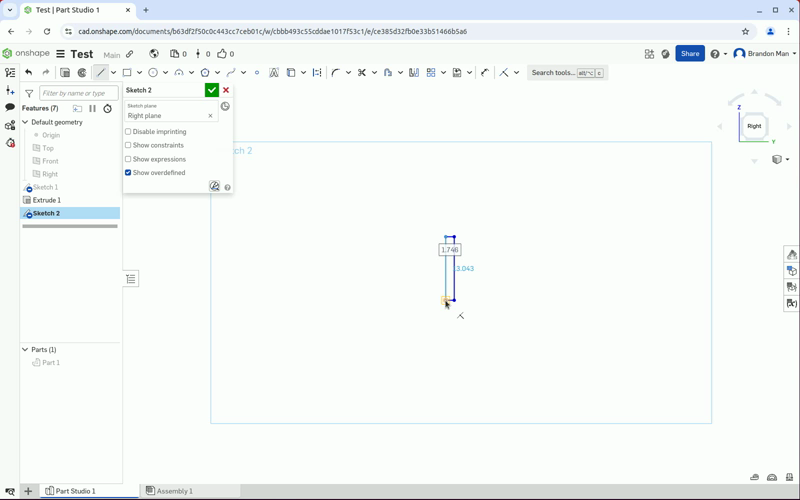
mouse_move(447, 283)
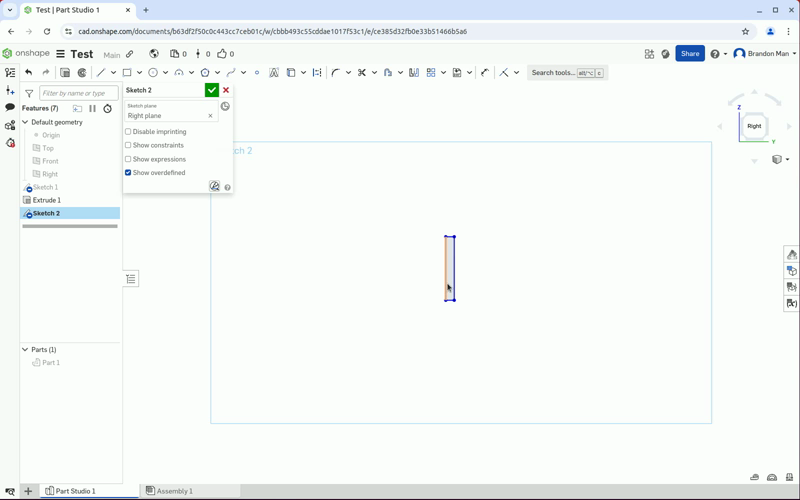
scroll(6)
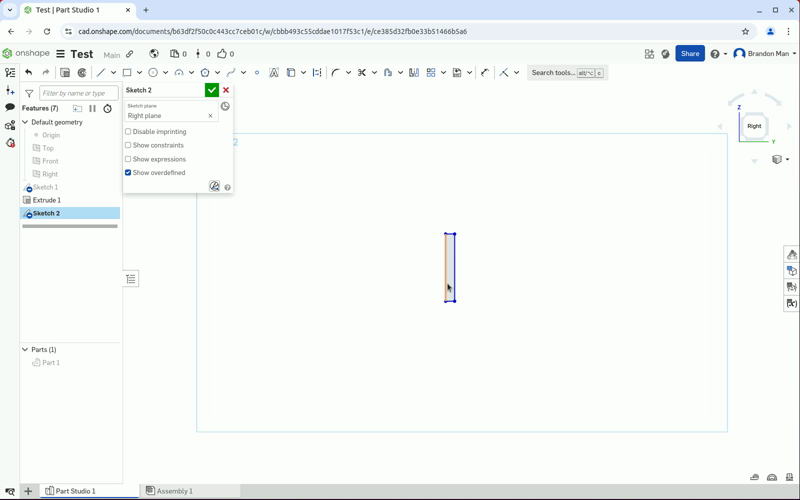
scroll(6)
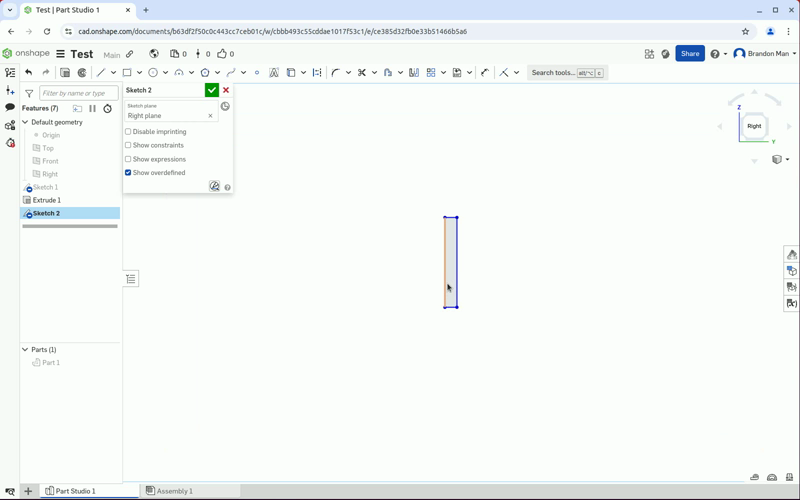
scroll(6)
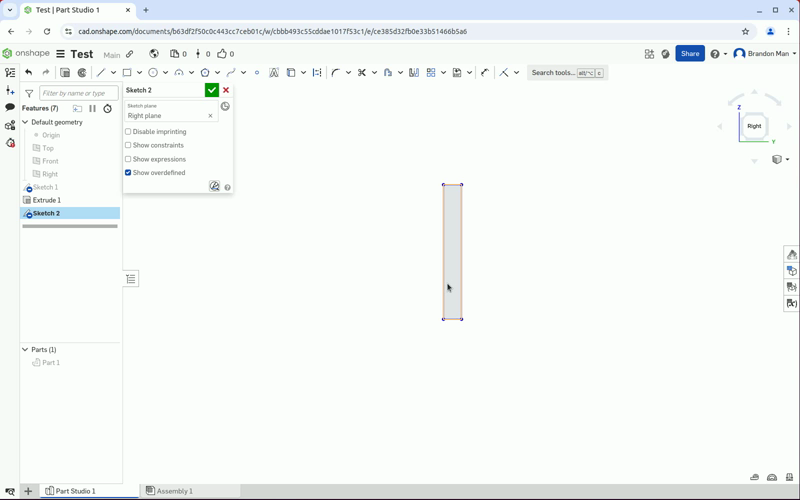
scroll(6)
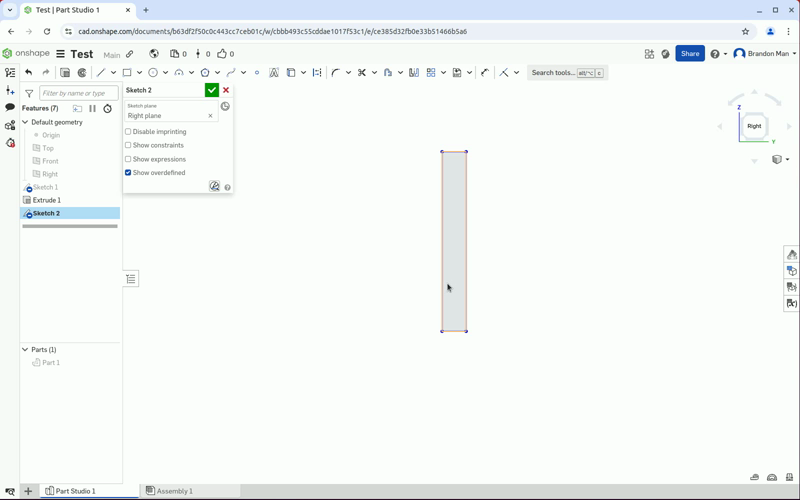
scroll(6)
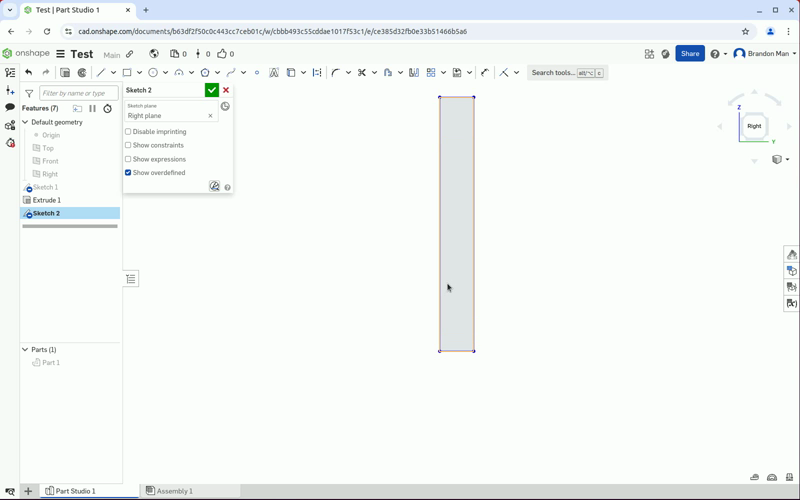
scroll(6)
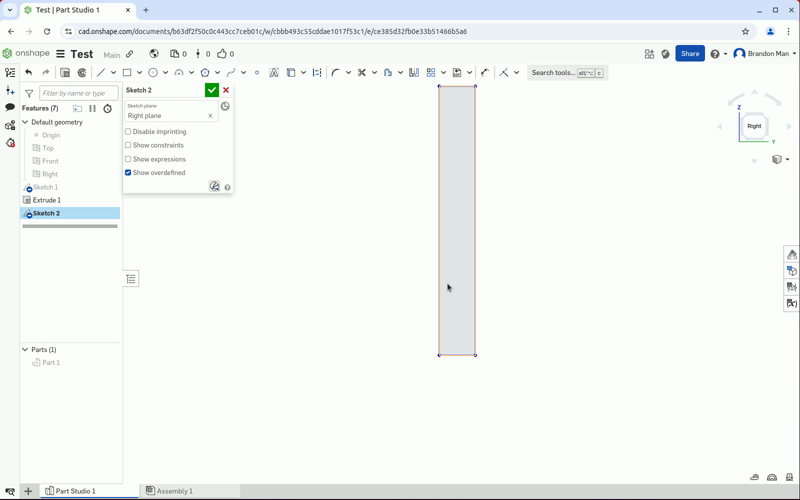
scroll(6)
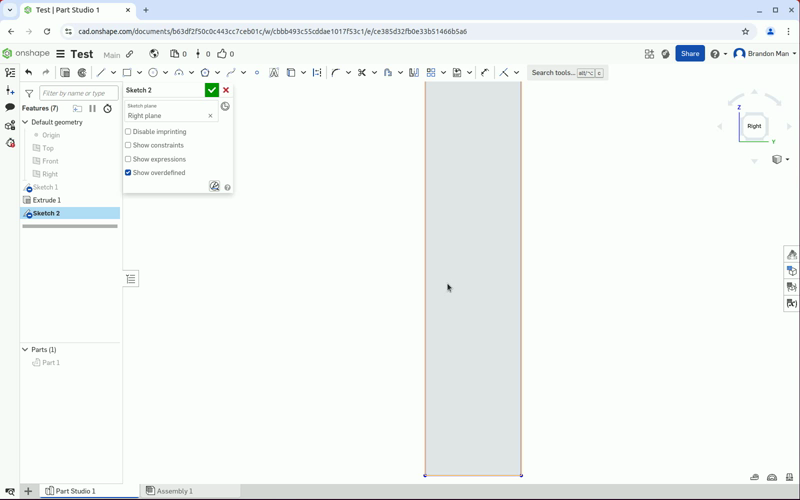
click(447, 283)
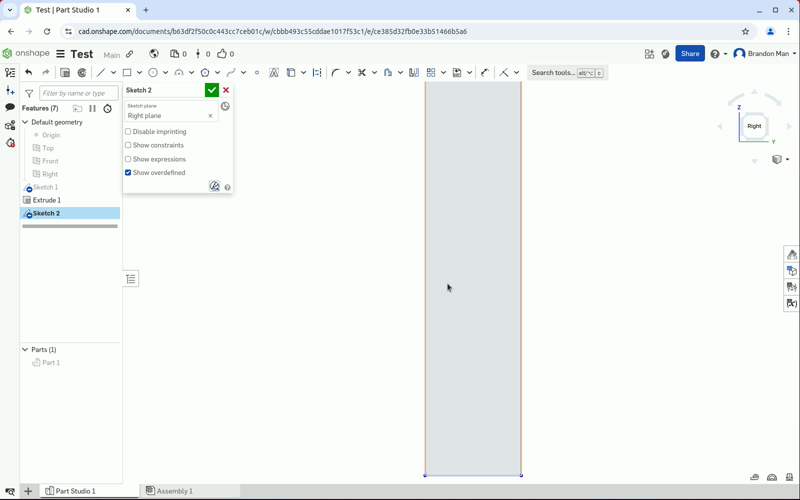
scroll(-6)
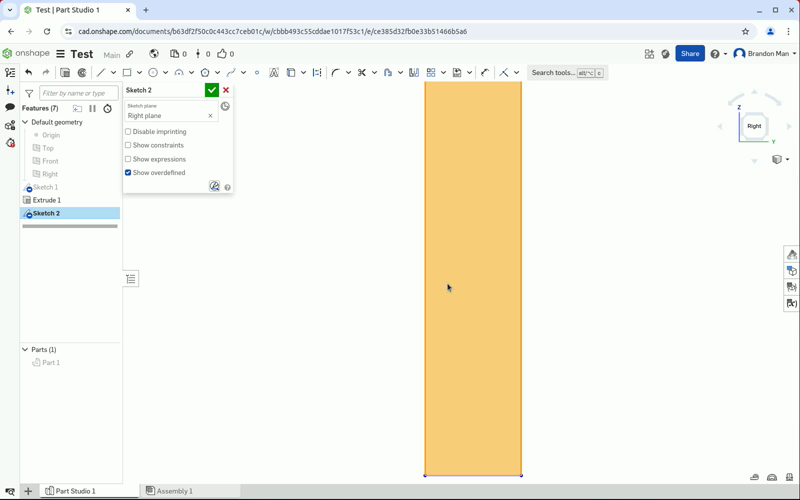
scroll(-6)
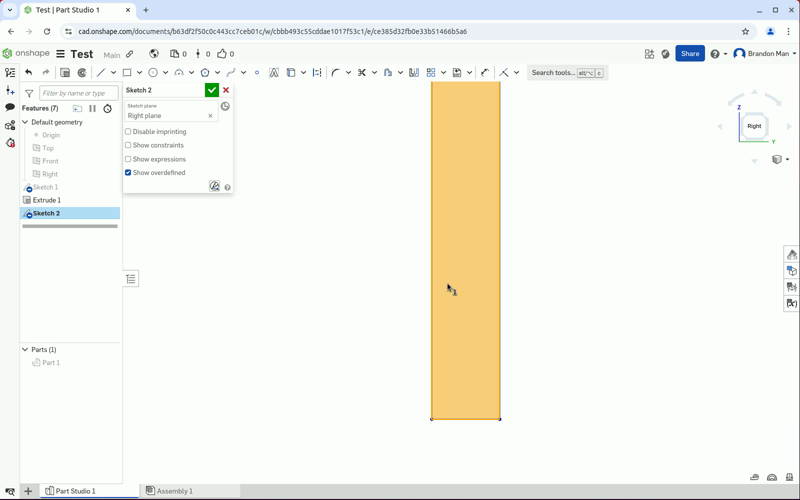
scroll(-6)
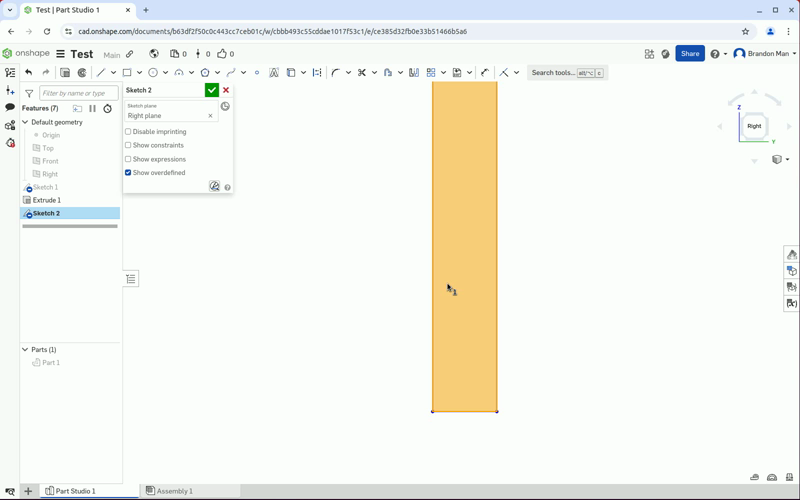
scroll(-6)
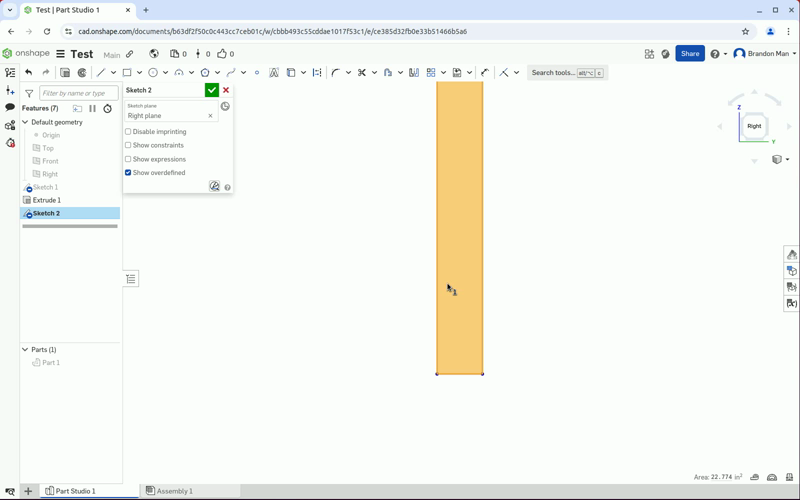
scroll(-6)
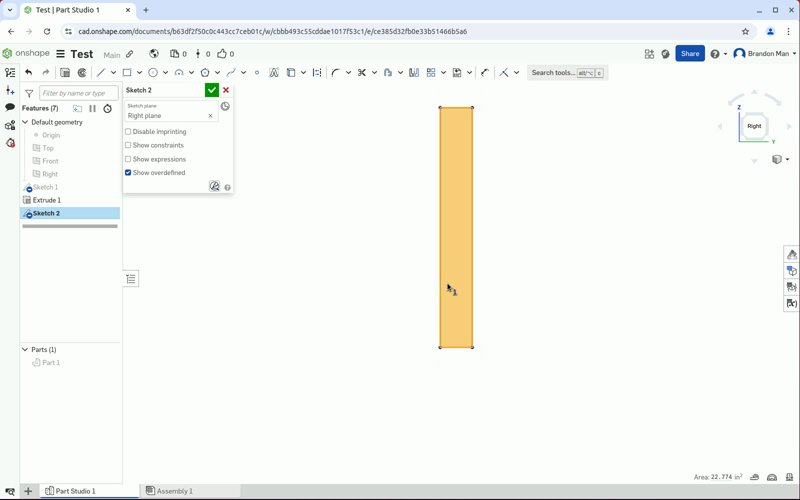
scroll(-6)
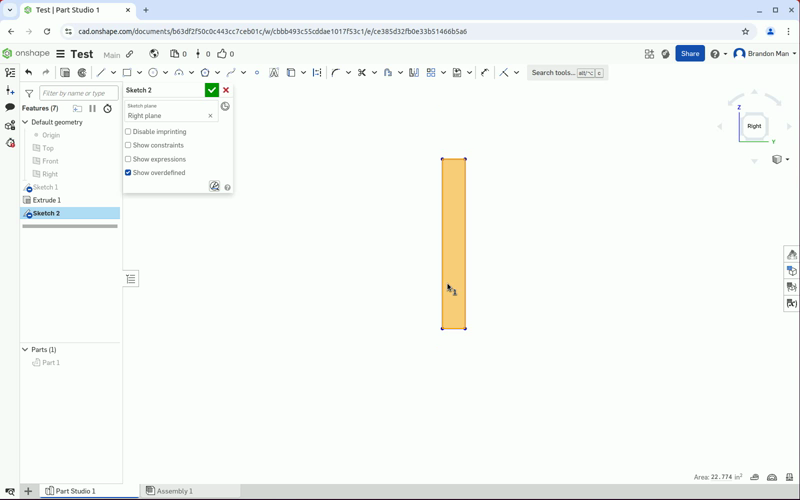
scroll(-6)
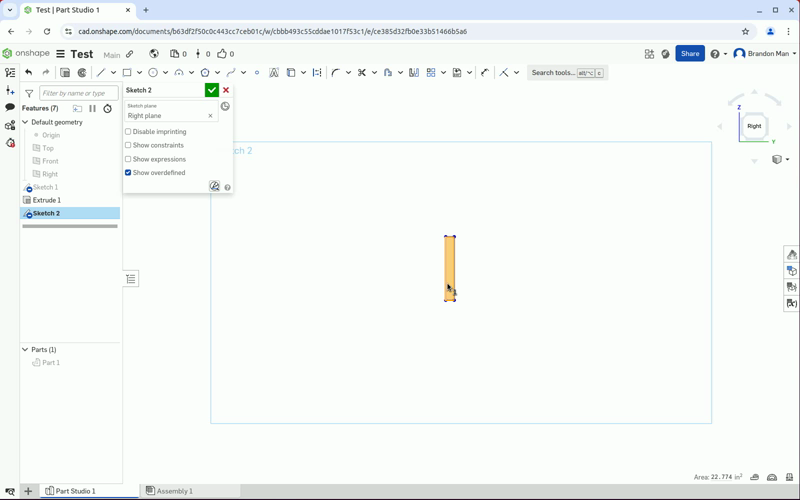
mouse_move(73, 352)
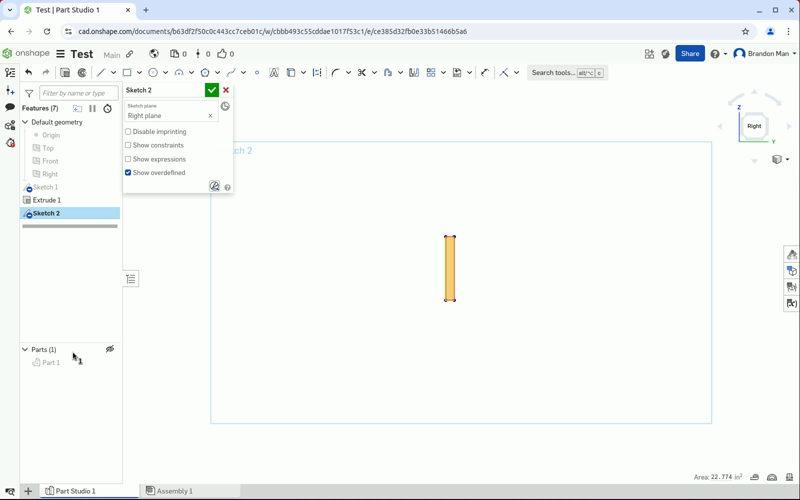
key(shift+y)
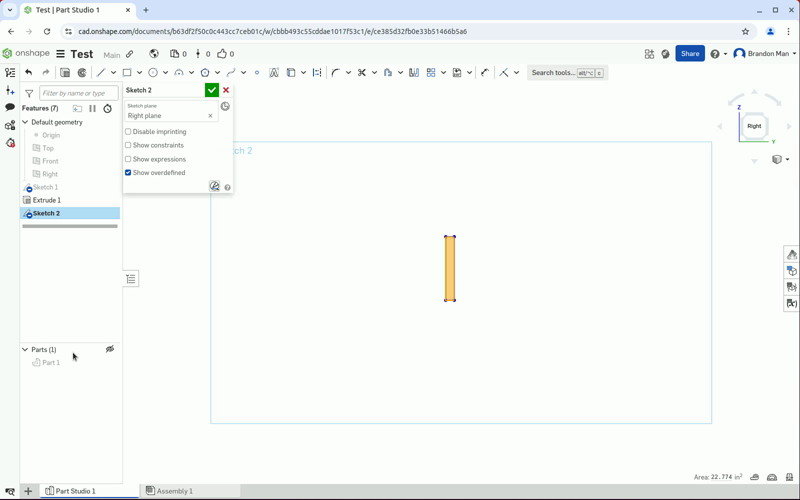
key(shift+e)
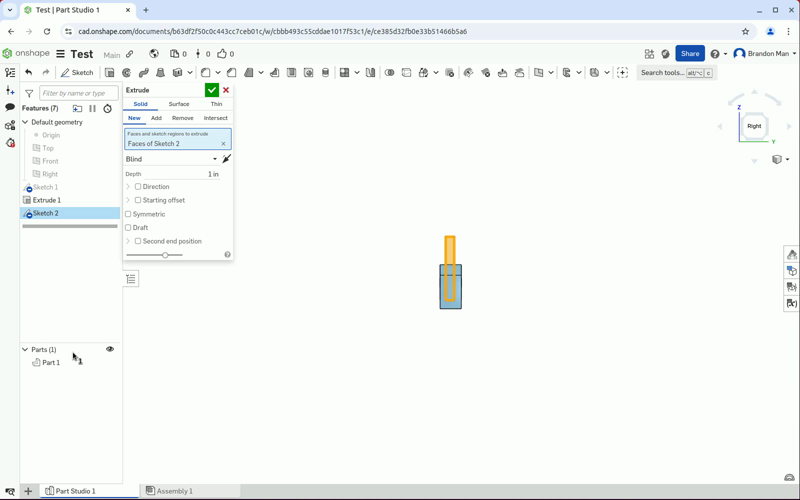
mouse_move(143, 106)
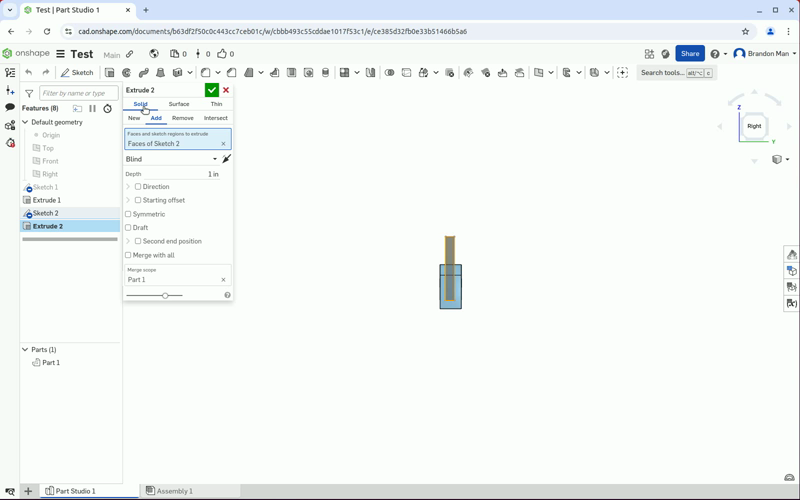
click(143, 106)
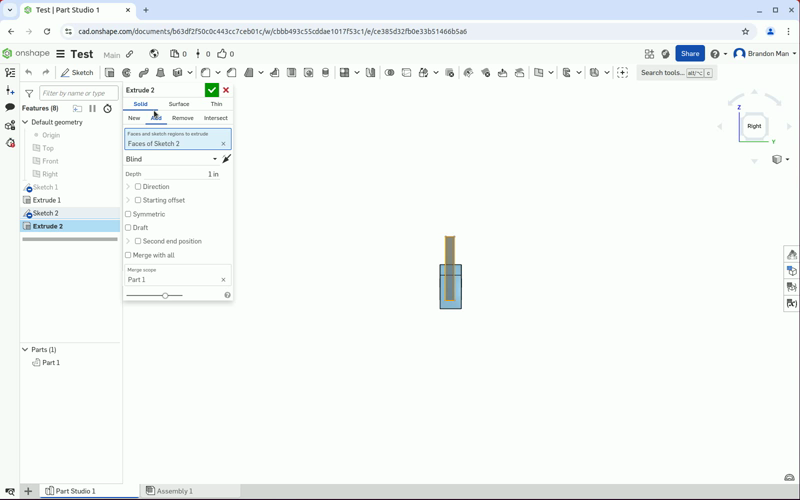
mouse_move(186, 120)
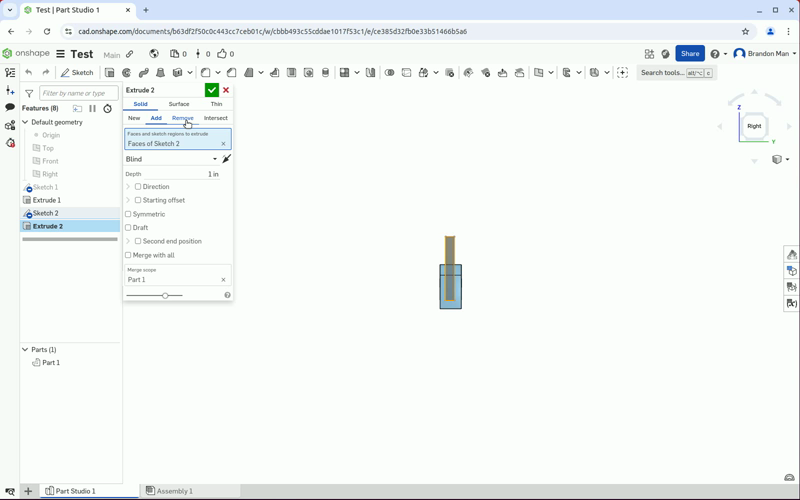
click(186, 120)
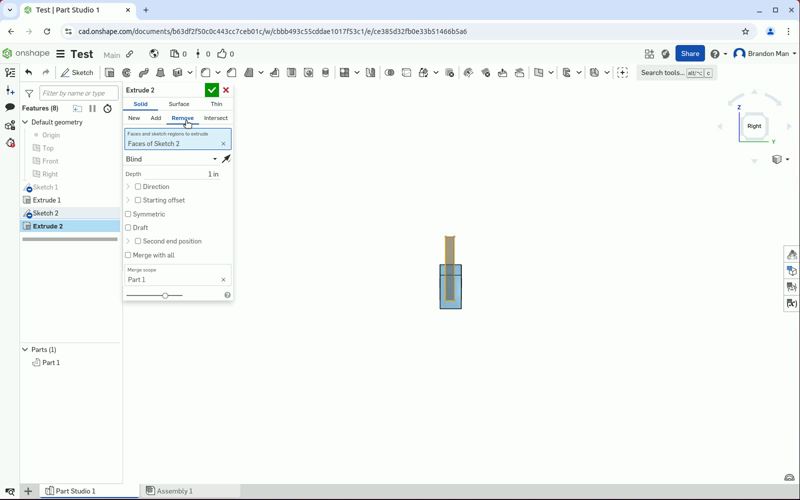
key(tab, 4)
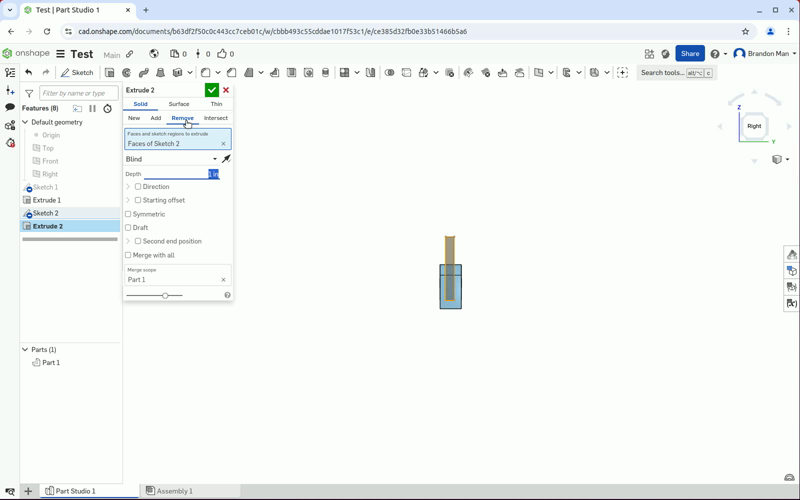
text(-27.682)
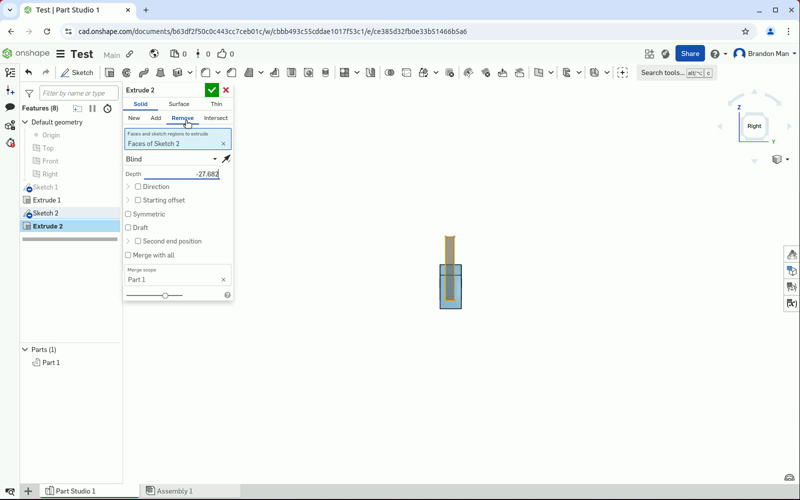
key(tab, 3)
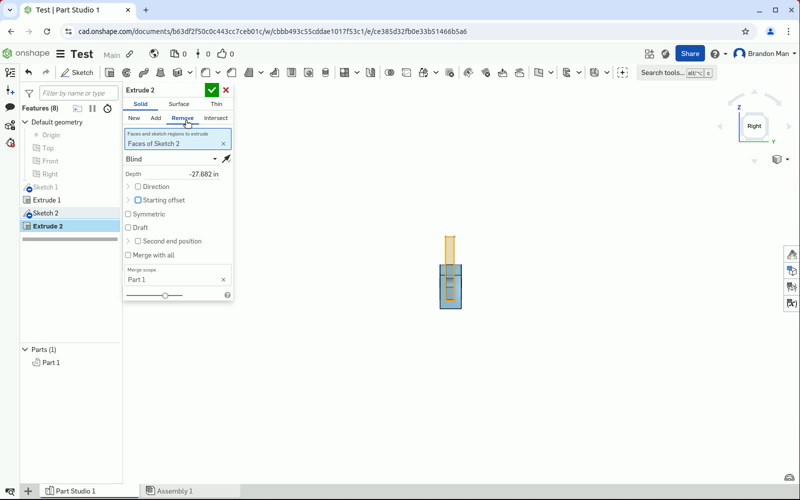
key(tab, 2)
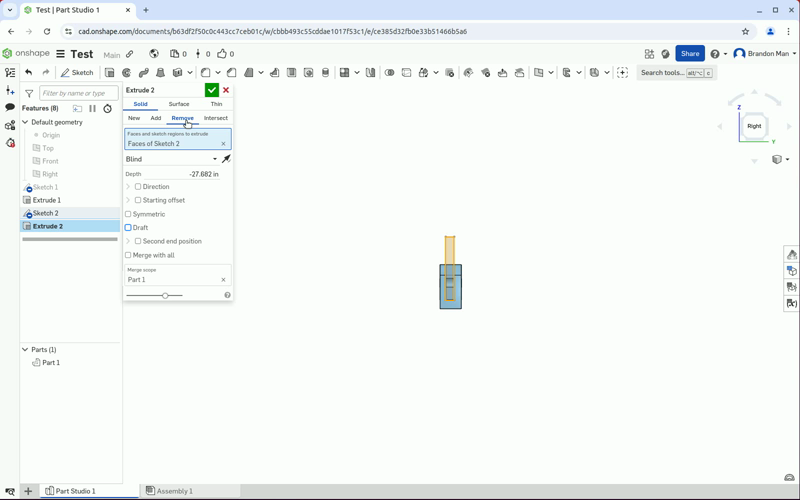
key(space)
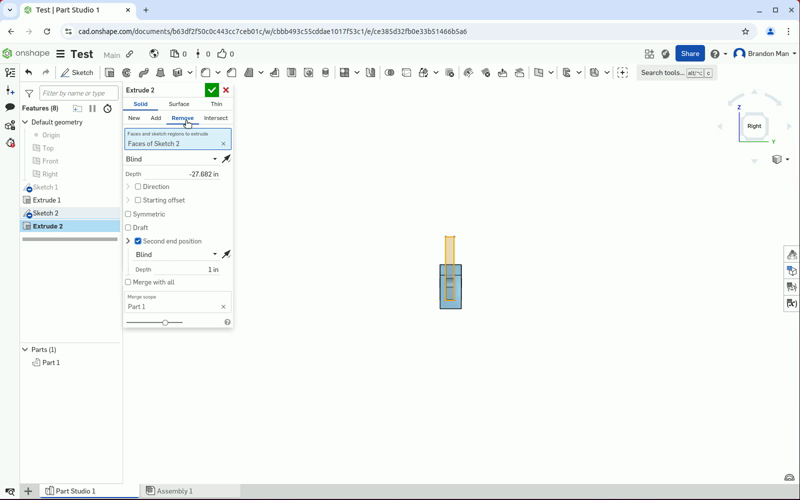
key(tab, 3)
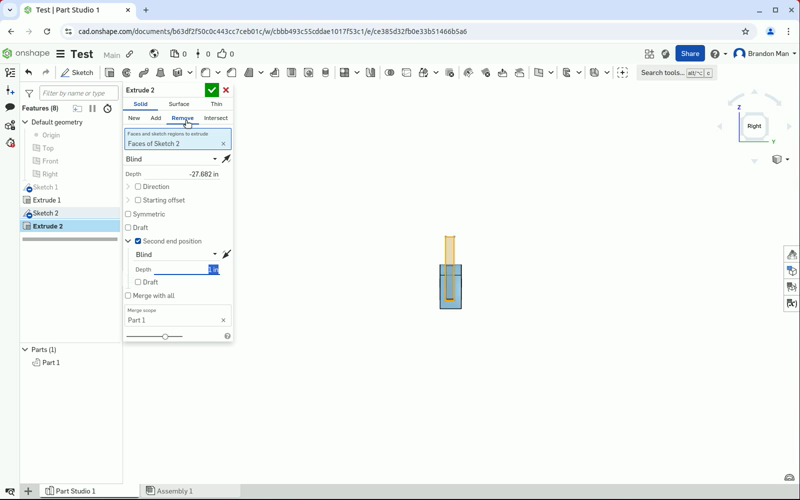
text(9.147)
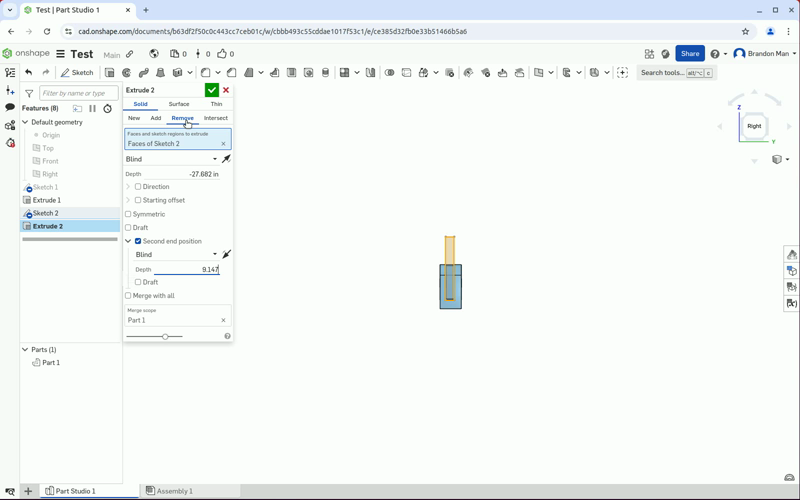
key(tab, 2)
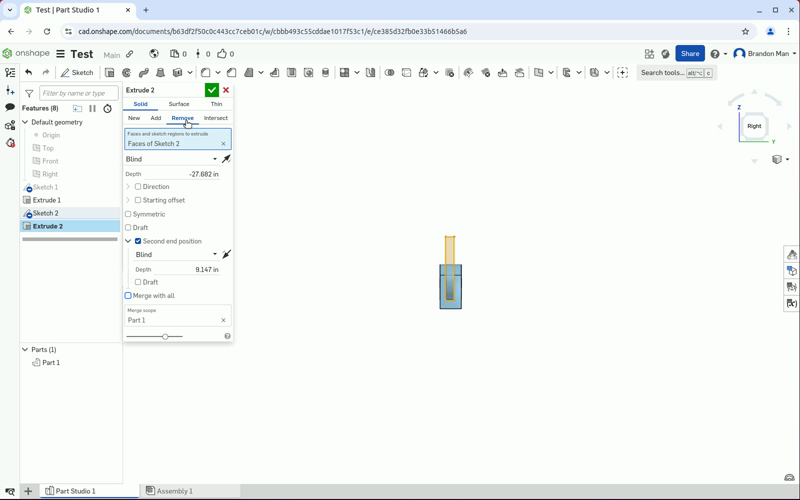
key(space)
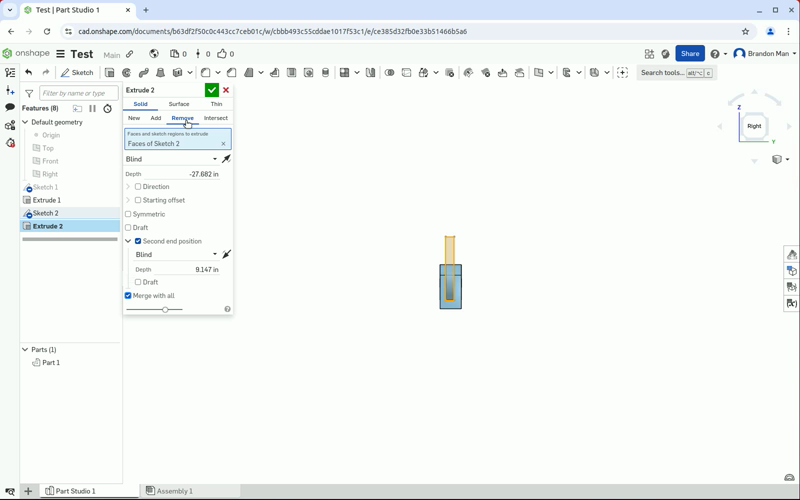
key(enter)
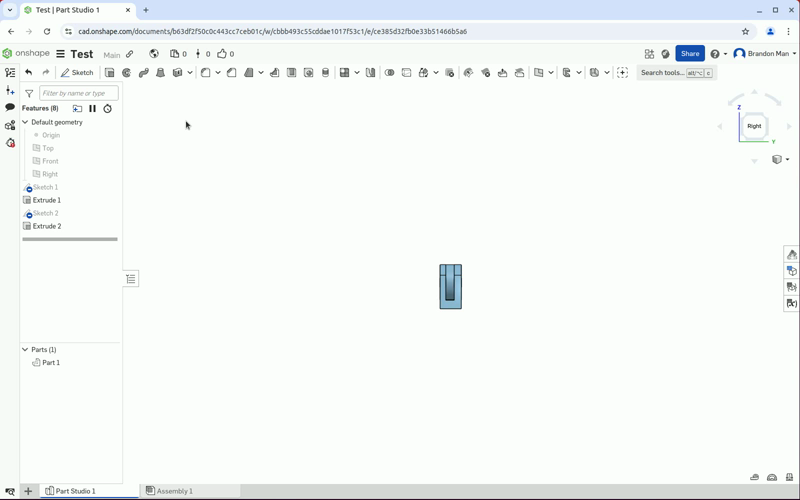
key(shift+h)
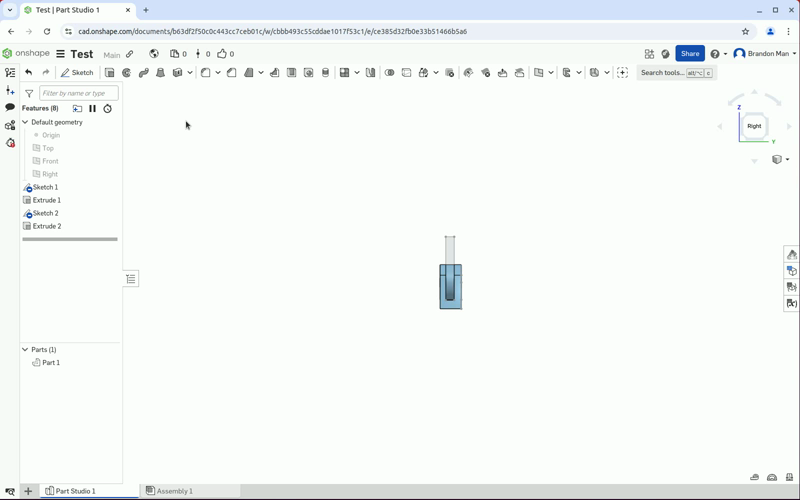
key(shift+h)
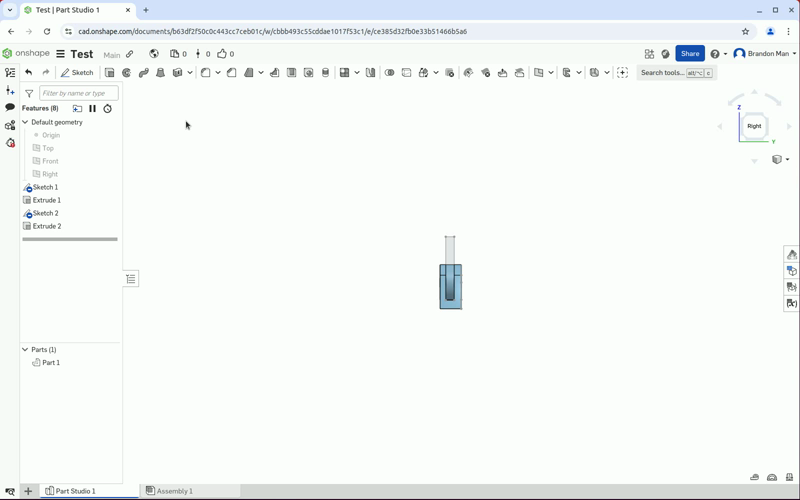
key(shift+7)
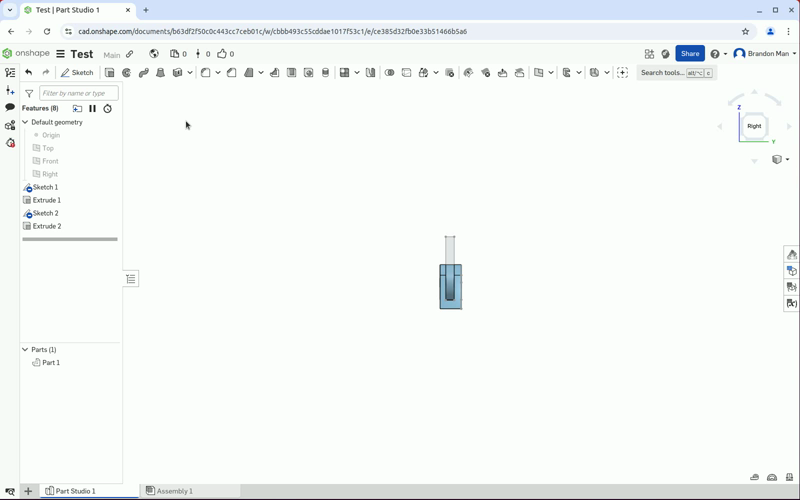
key(right, 2)
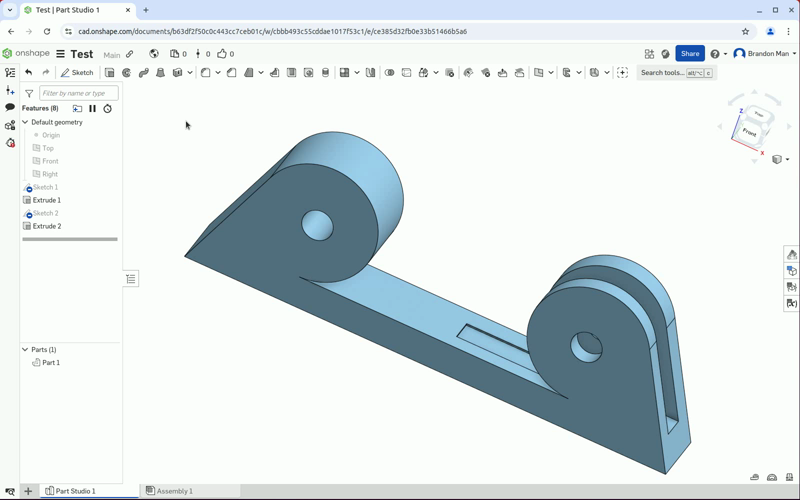
key(down, 2)
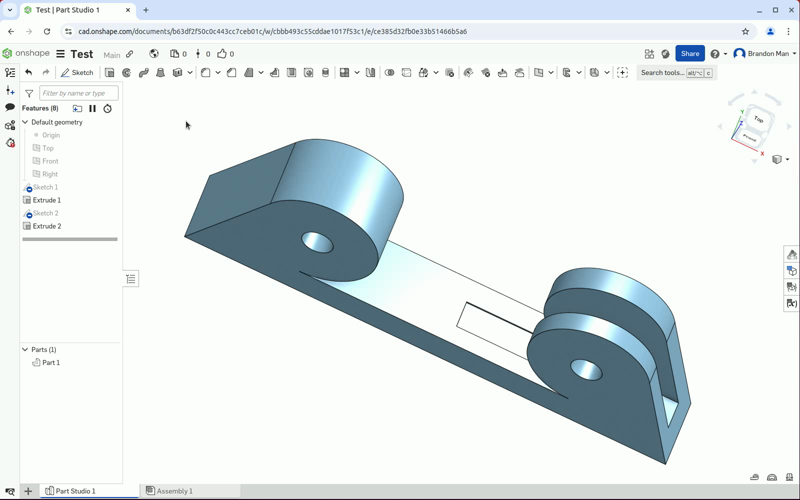
key(up, 2)
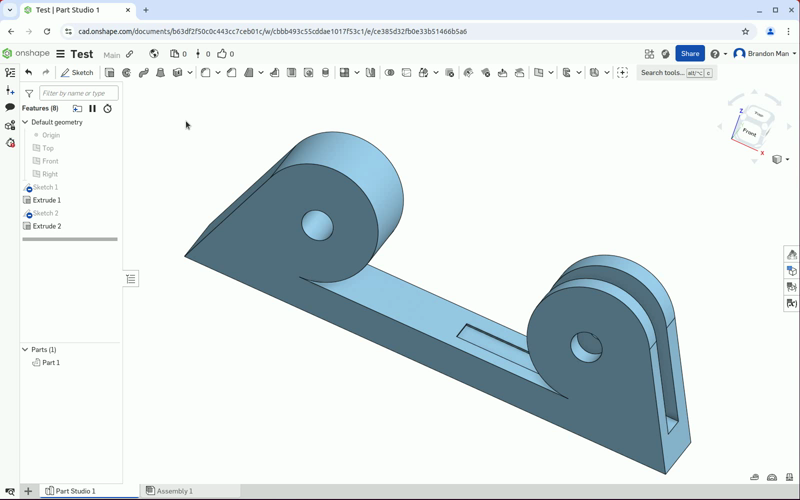
key(left, 2)
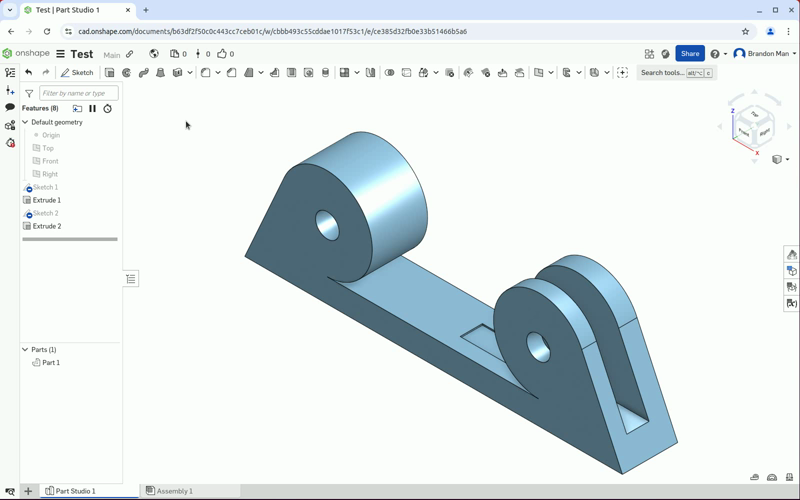
mouse_move(73, 189)
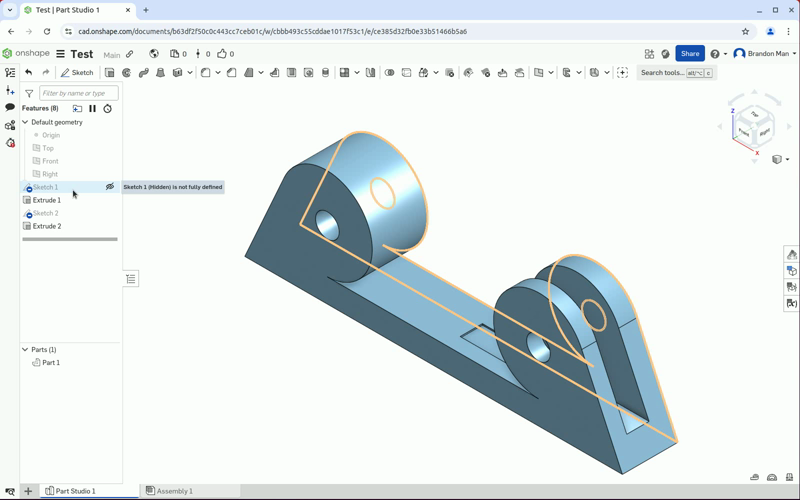
click(73, 189)